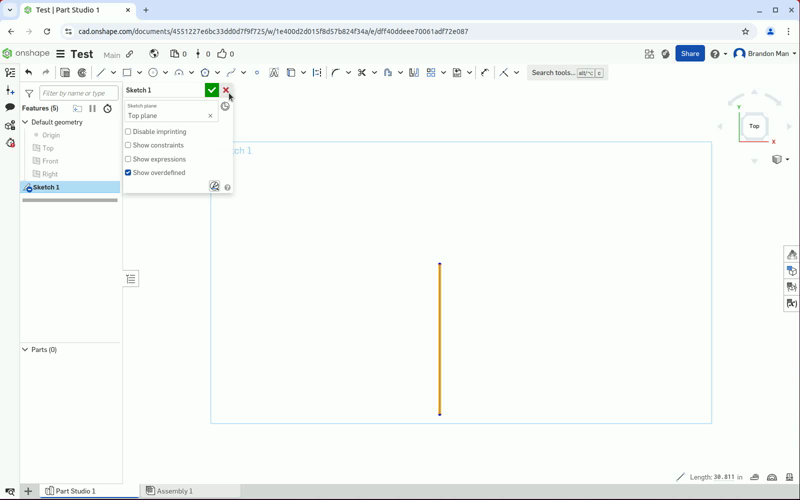
key(shift+h)
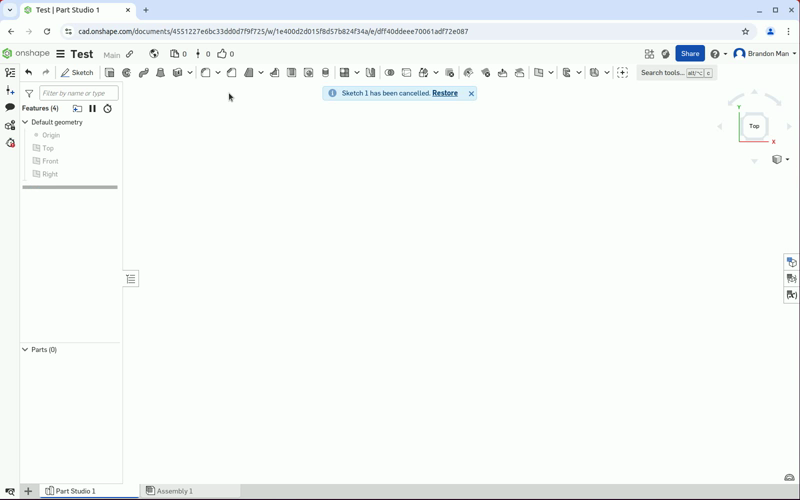
mouse_move(73, 352)
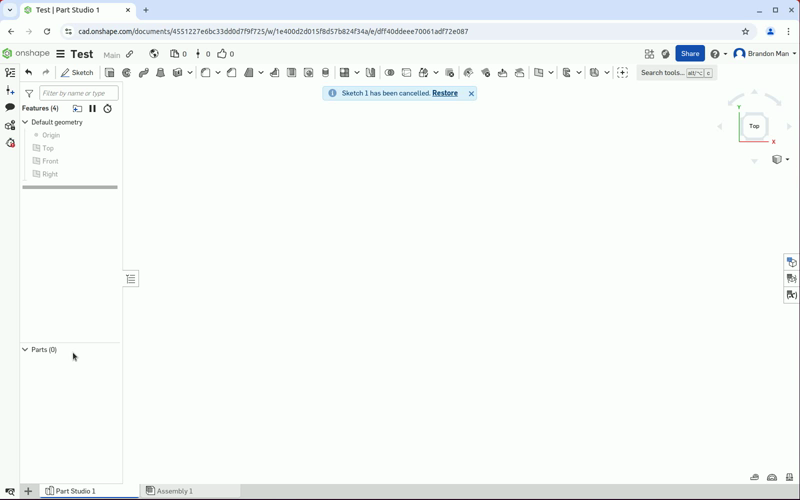
key(y)
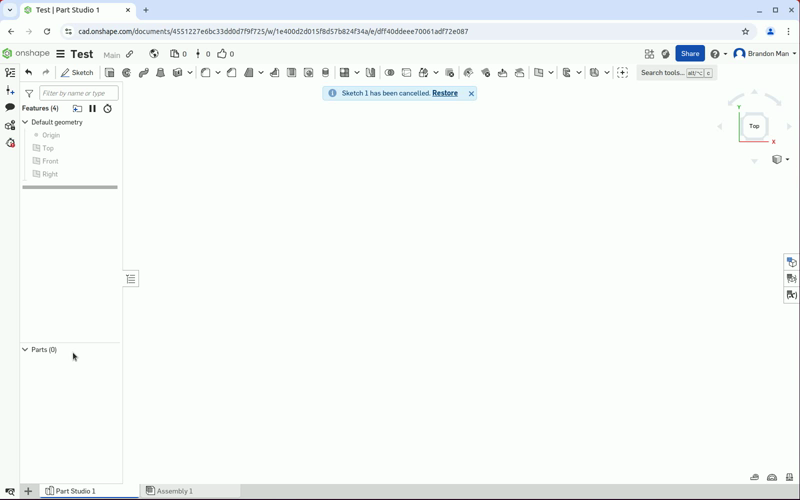
key(shift+p)
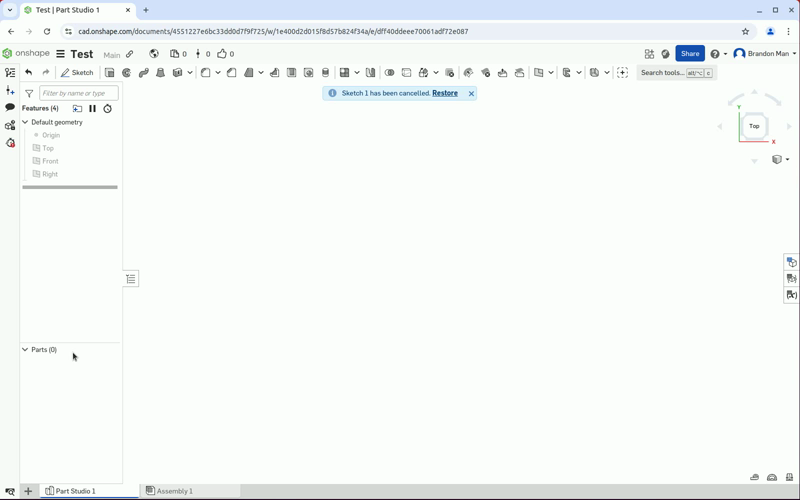
key(space)
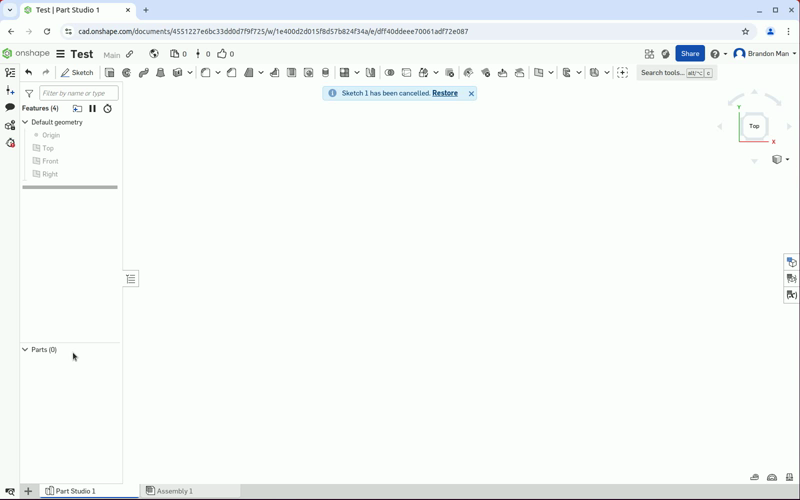
key_down(shift)
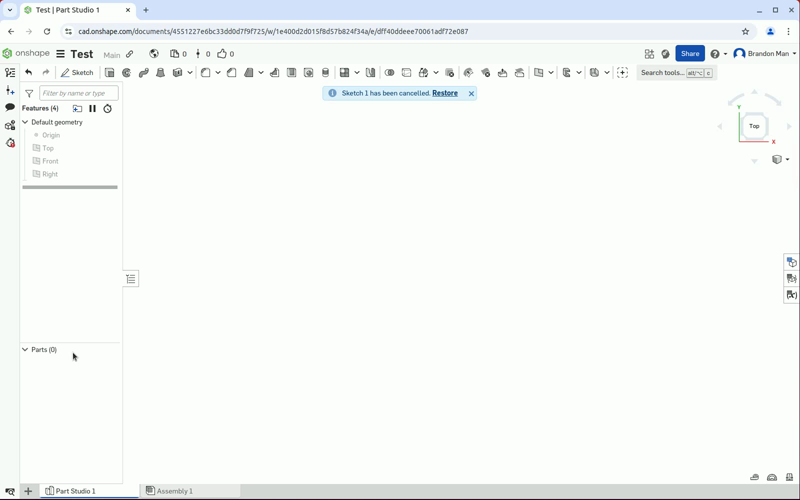
key(up)
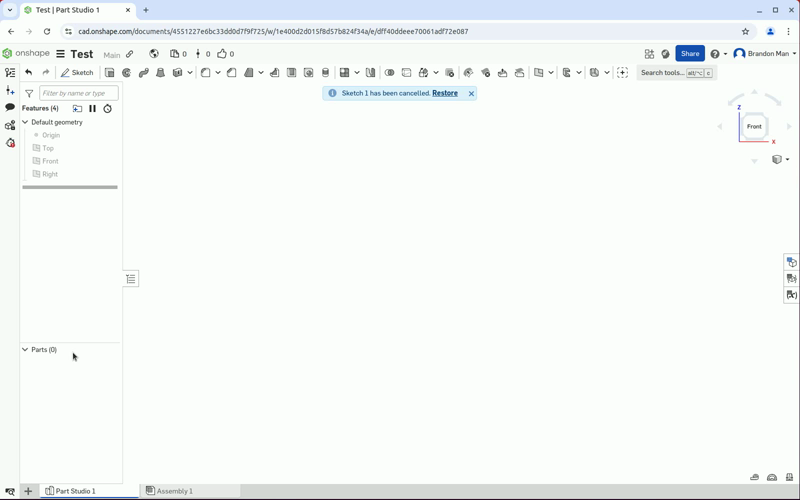
key_up(shift)
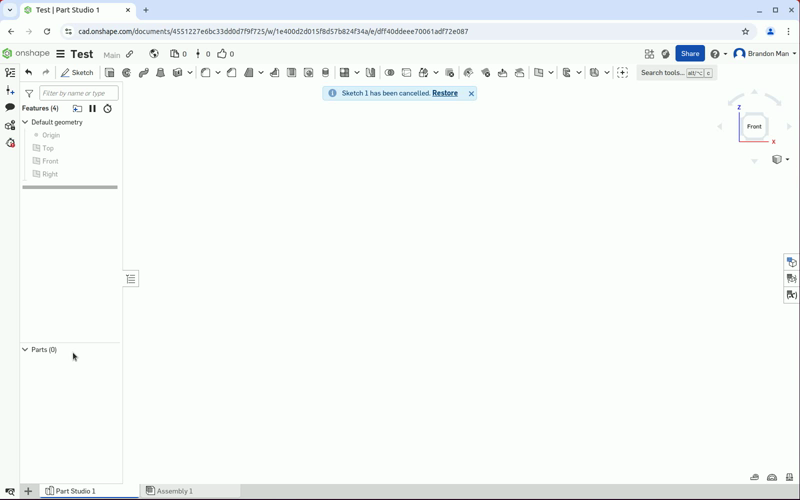
mouse_move(73, 352)
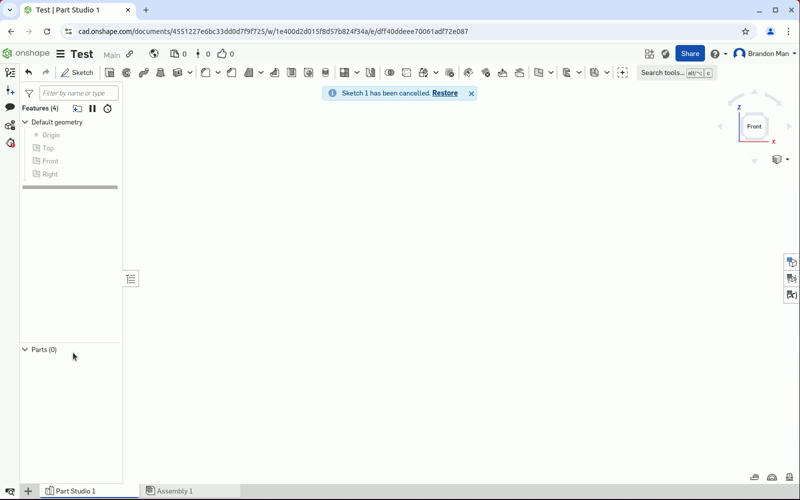
key(shift+y)
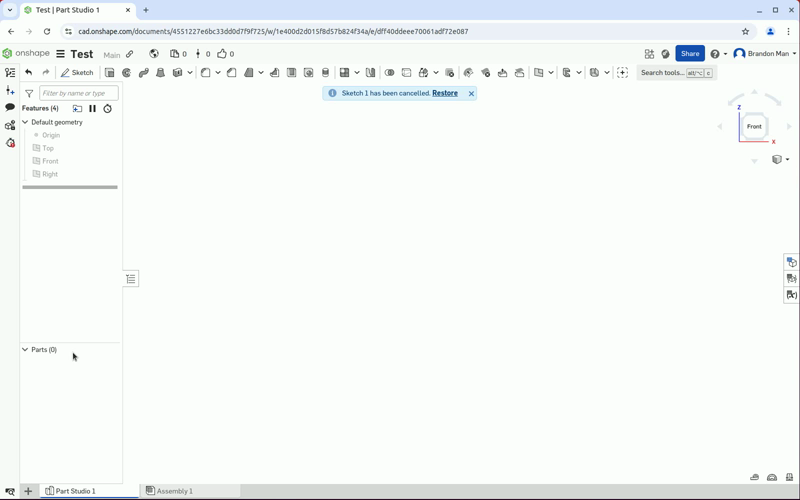
key(shift+s)
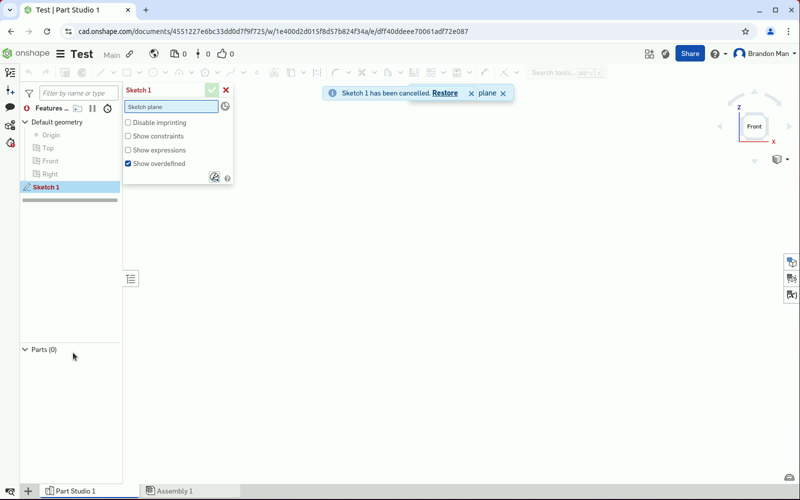
mouse_move(73, 163)
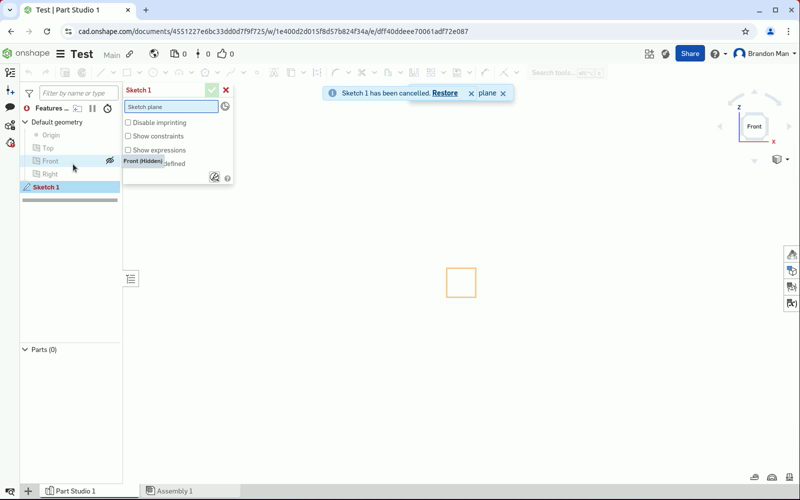
click(73, 163)
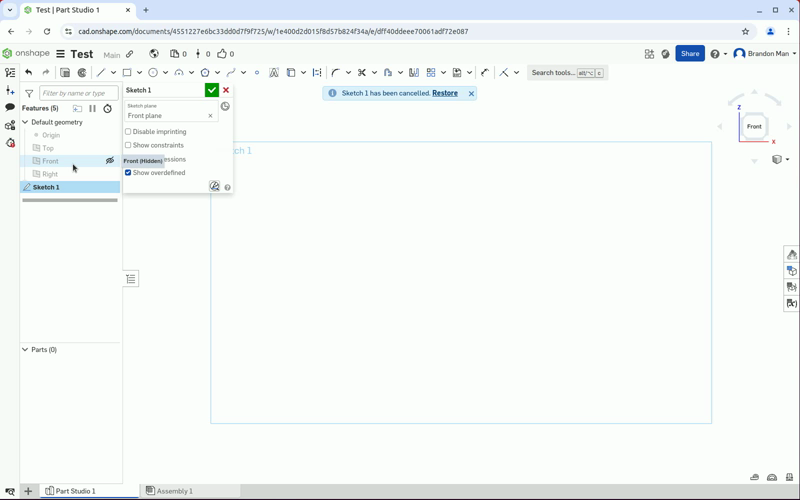
mouse_move(73, 352)
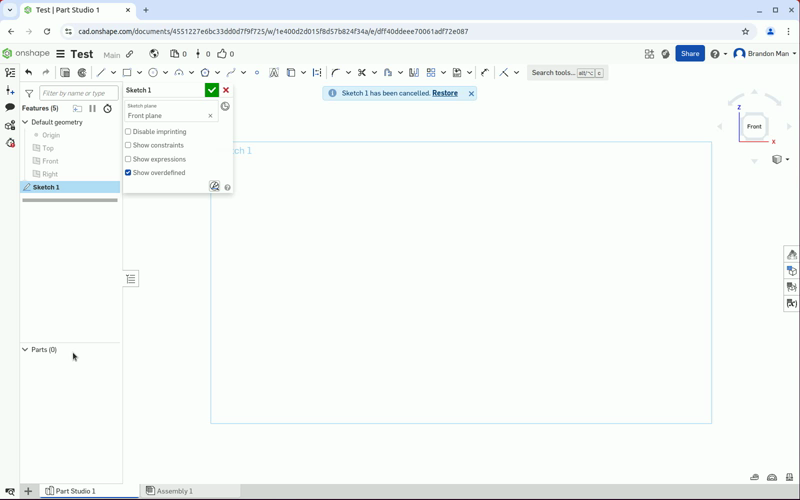
key(y)
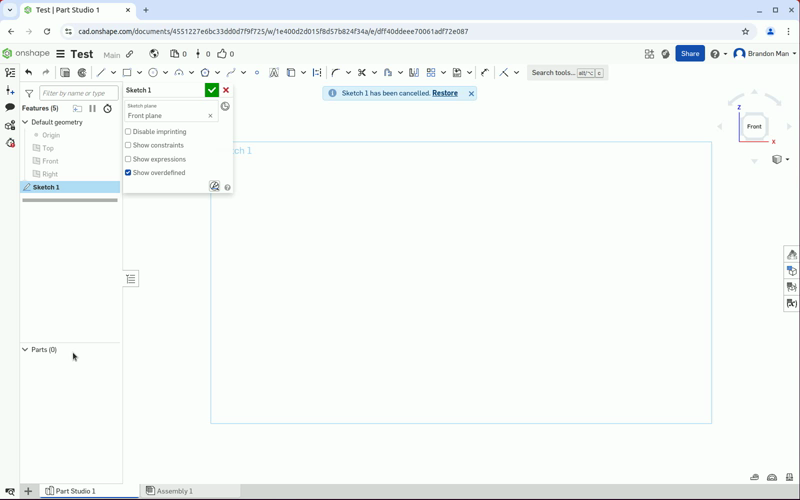
key(l)
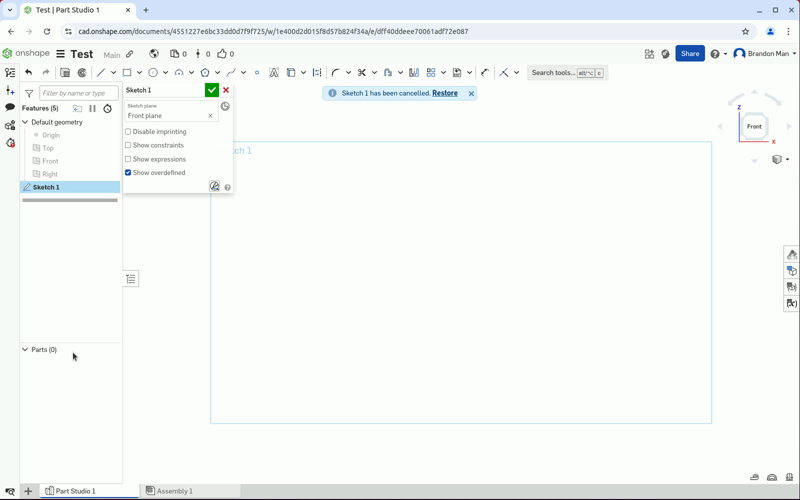
key_down(shift)
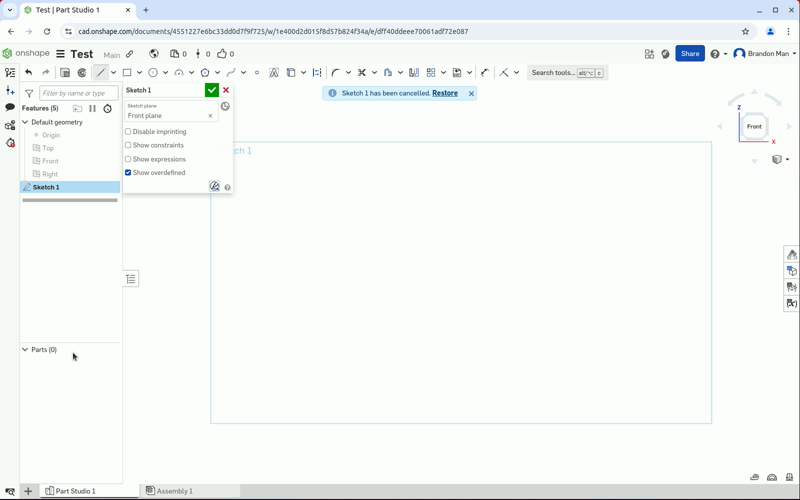
mouse_move(460, 282)
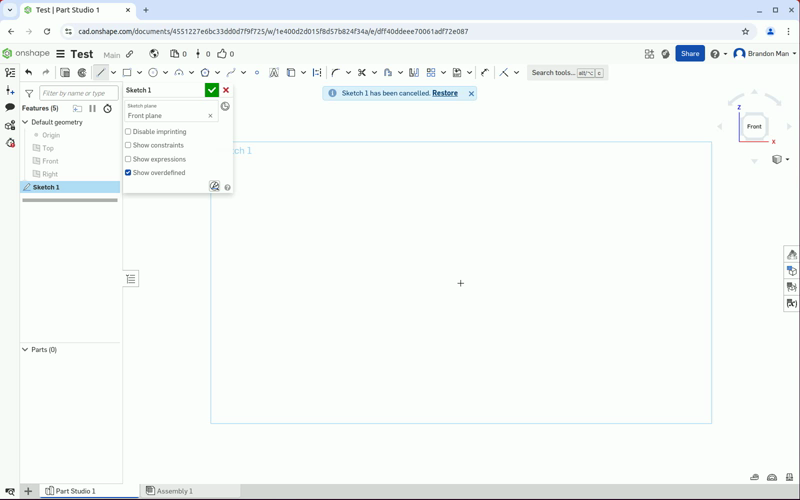
click(460, 282)
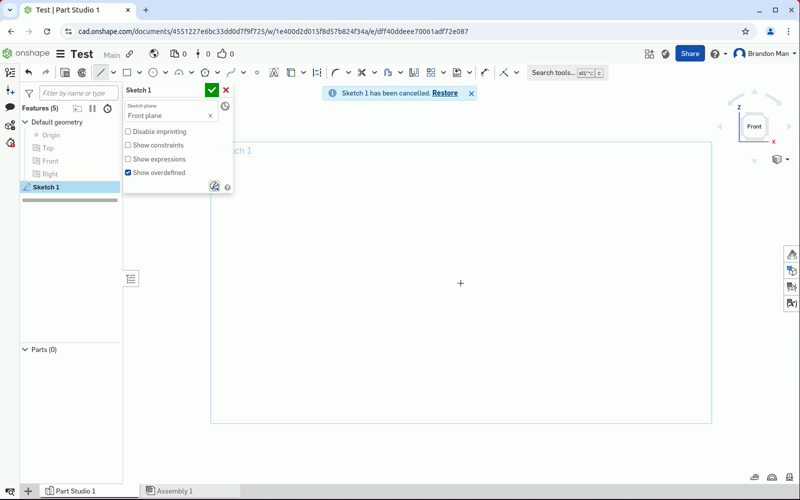
key_up(shift)
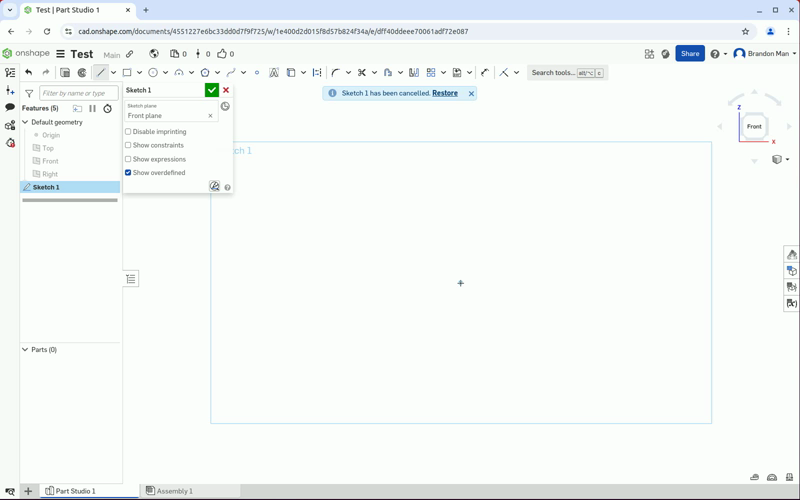
key_down(shift)
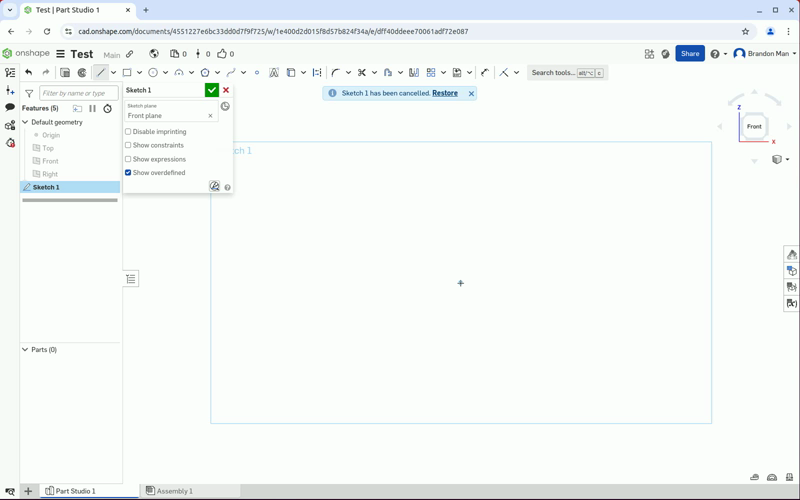
mouse_move(573, 282)
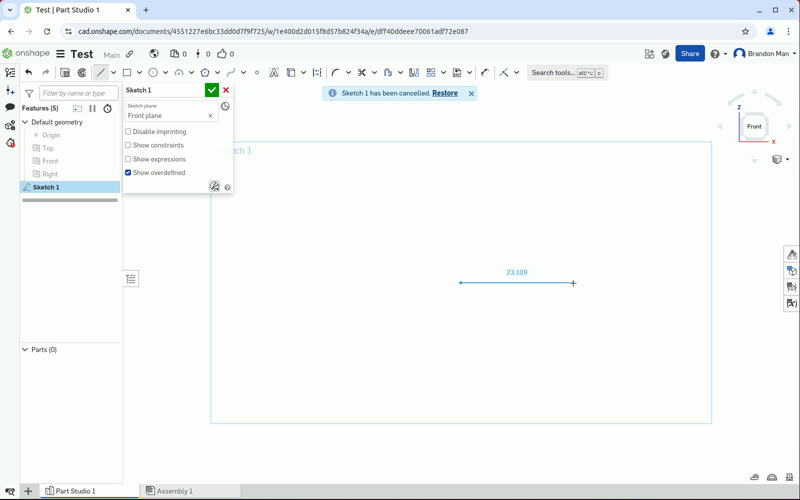
click(573, 282)
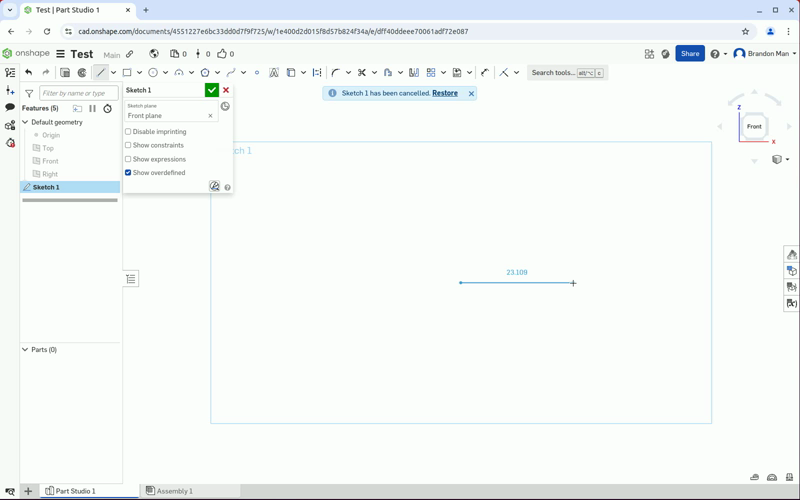
key_up(shift)
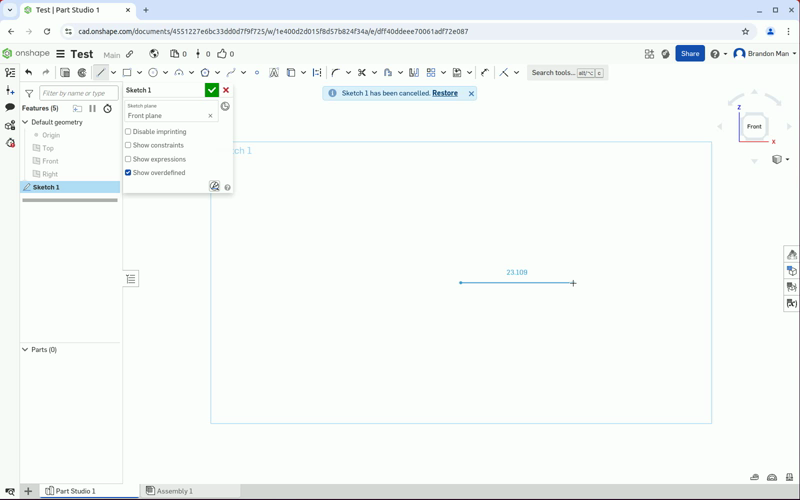
key_down(shift)
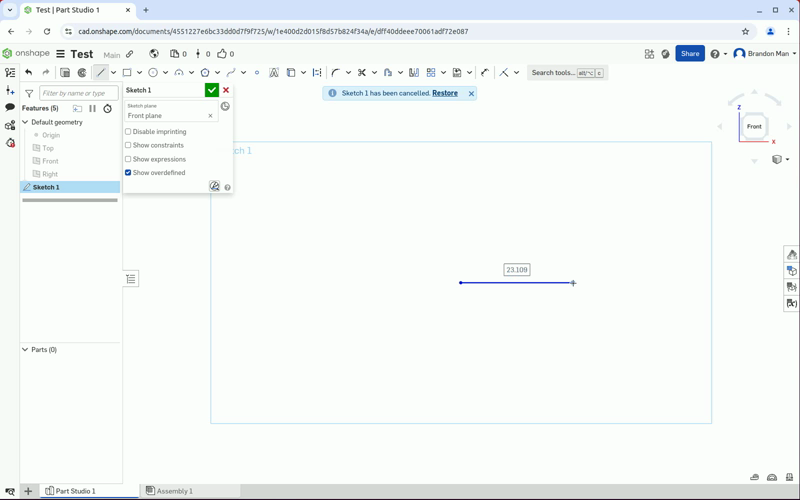
mouse_move(589, 282)
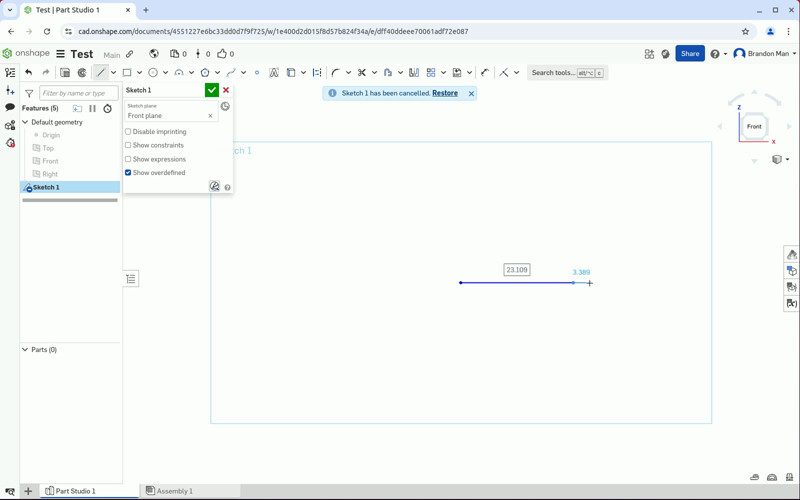
mouse_move(573, 264)
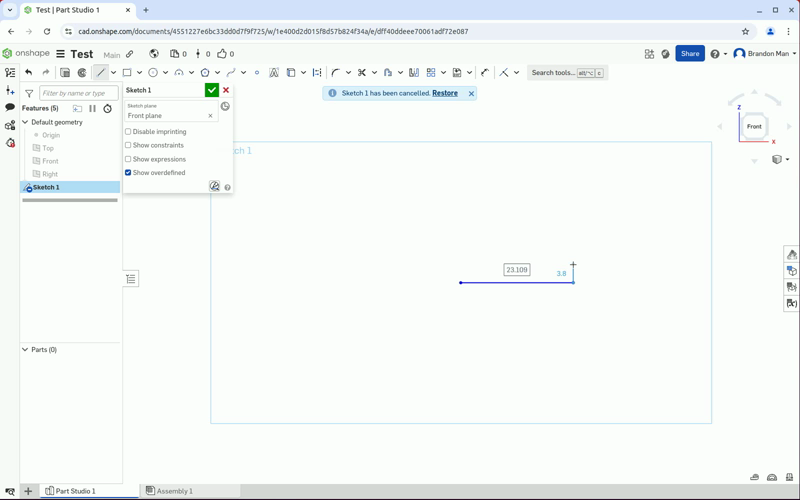
click(573, 264)
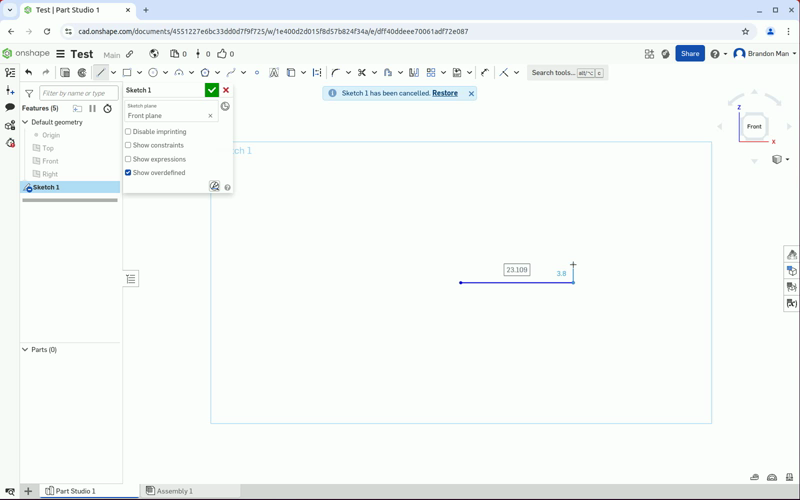
key_up(shift)
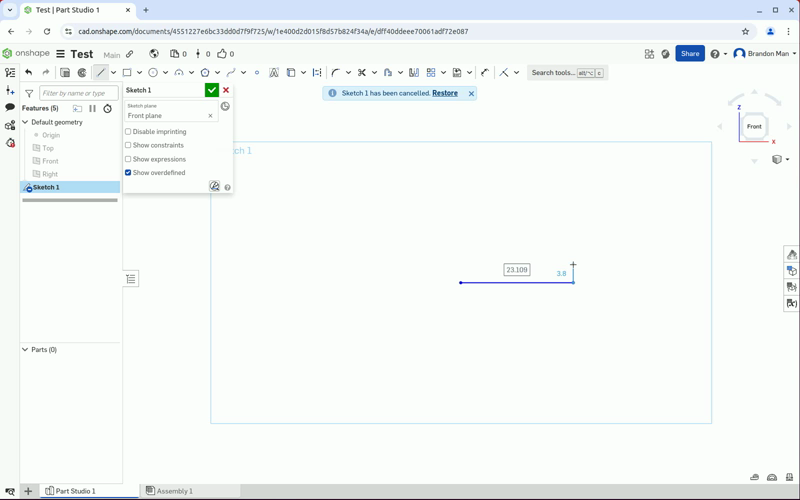
key_down(shift)
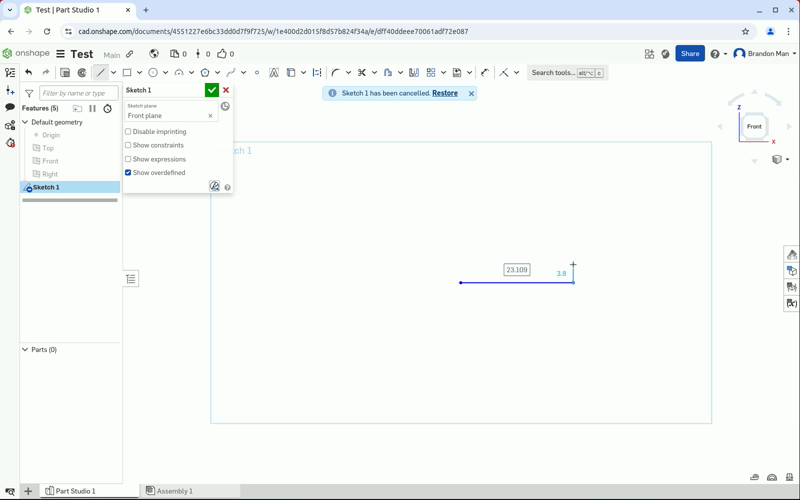
mouse_move(498, 264)
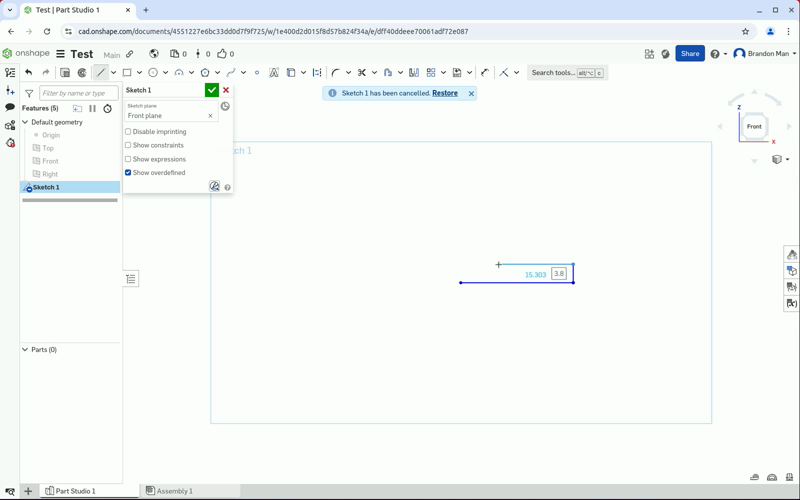
click(498, 264)
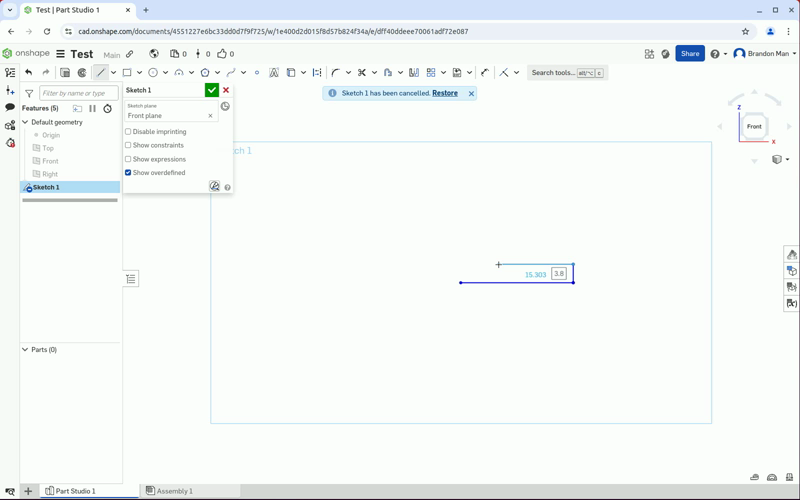
key_up(shift)
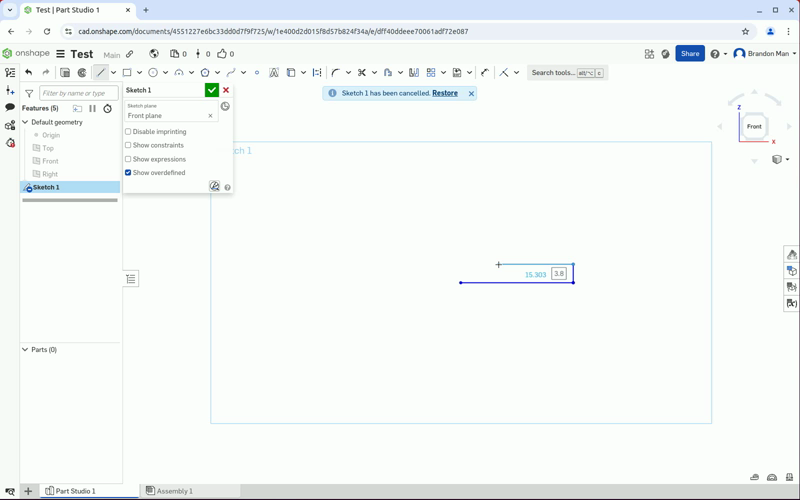
key_down(shift)
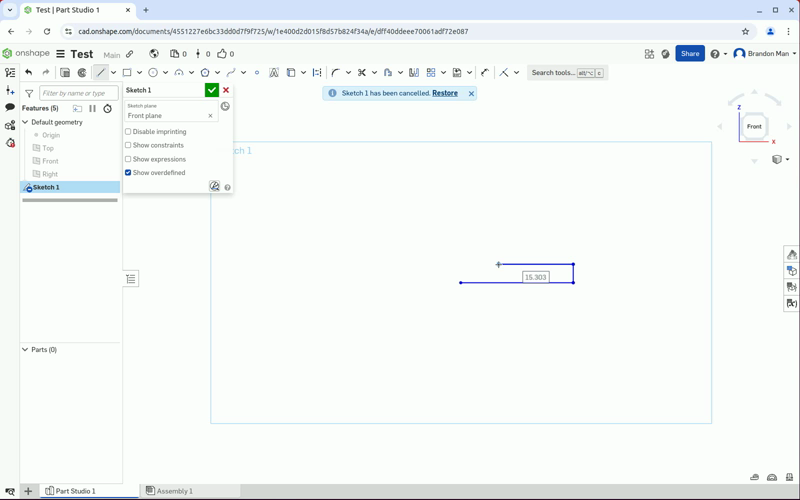
mouse_move(528, 264)
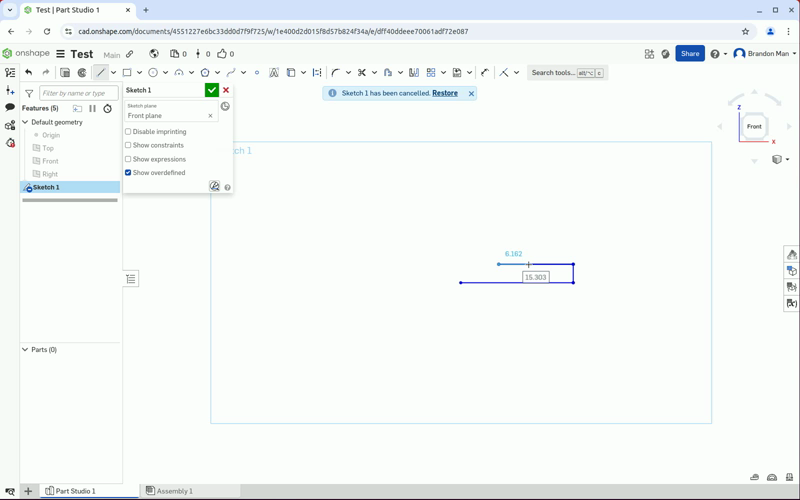
mouse_move(498, 226)
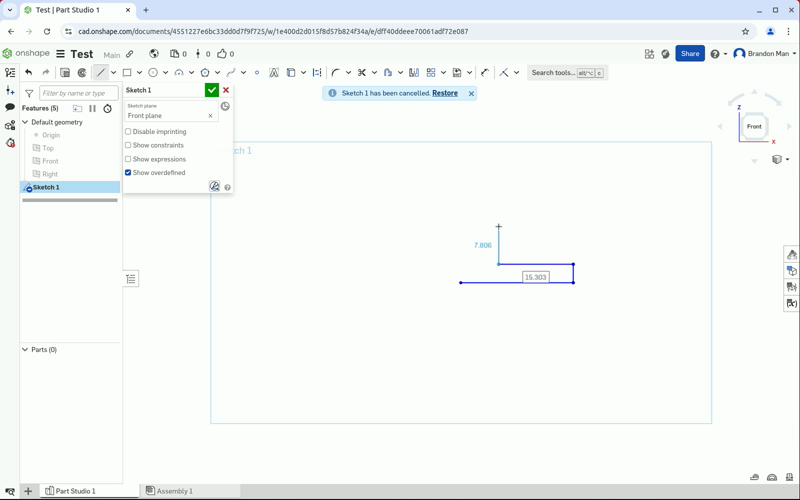
click(498, 226)
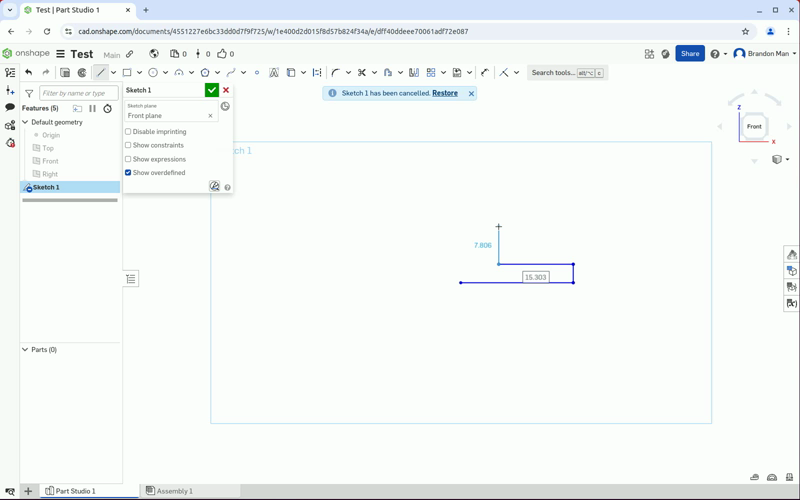
key_up(shift)
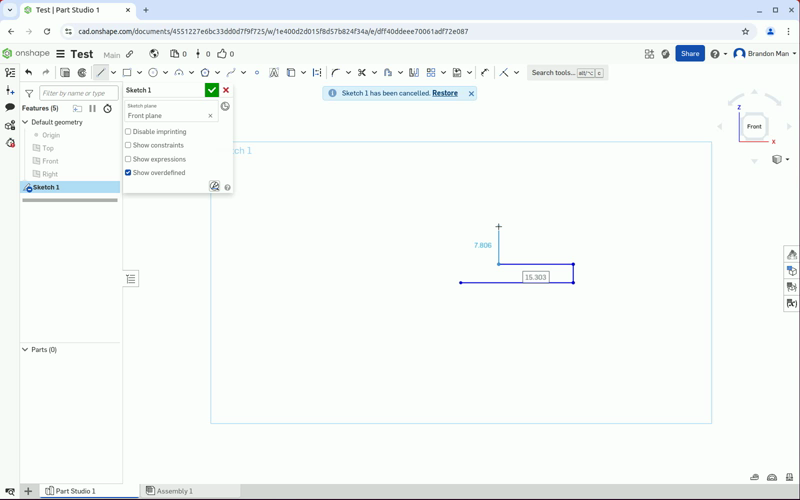
key_down(shift)
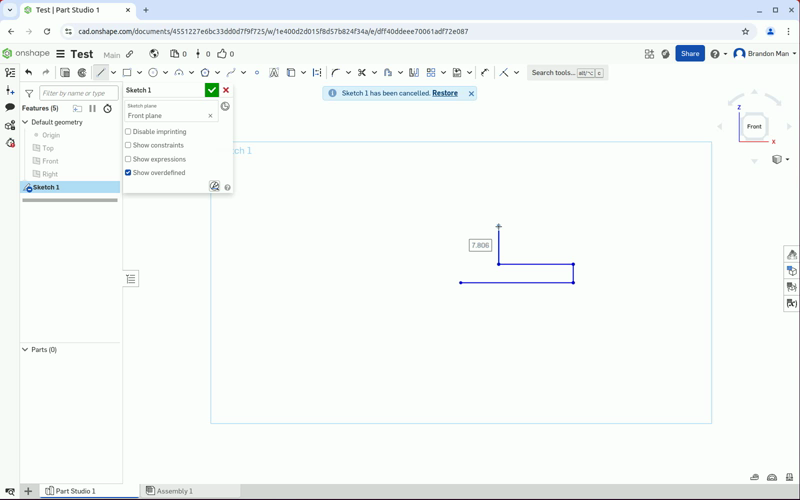
mouse_move(528, 226)
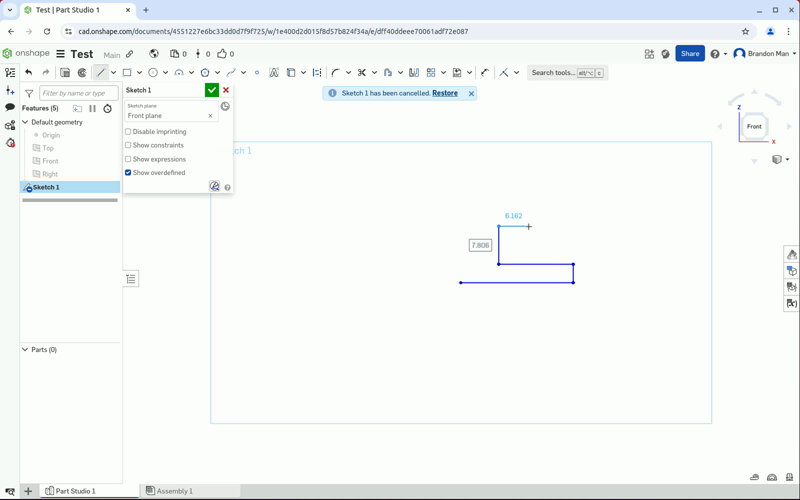
mouse_move(498, 208)
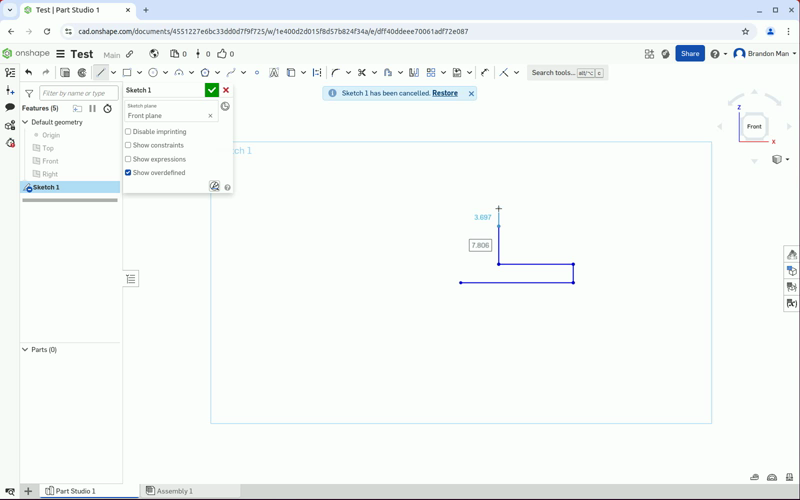
click(498, 208)
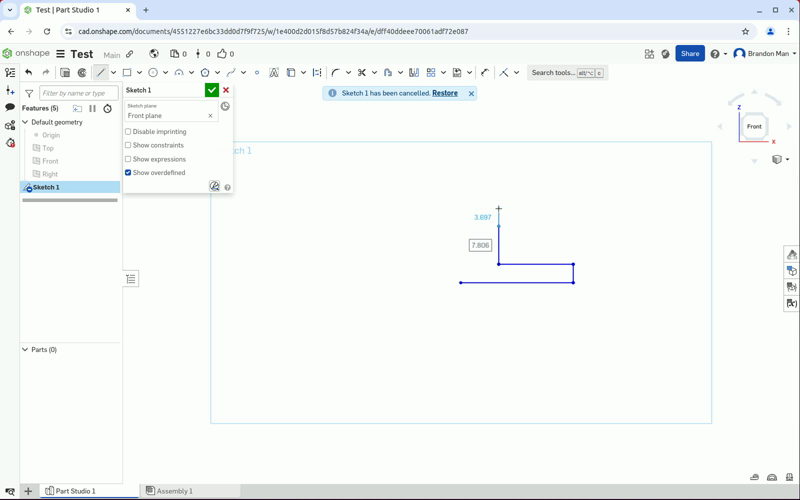
key_up(shift)
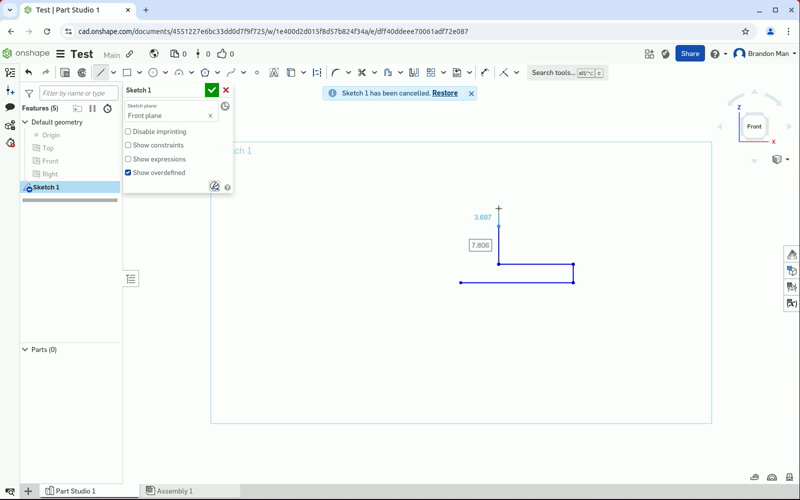
key_down(shift)
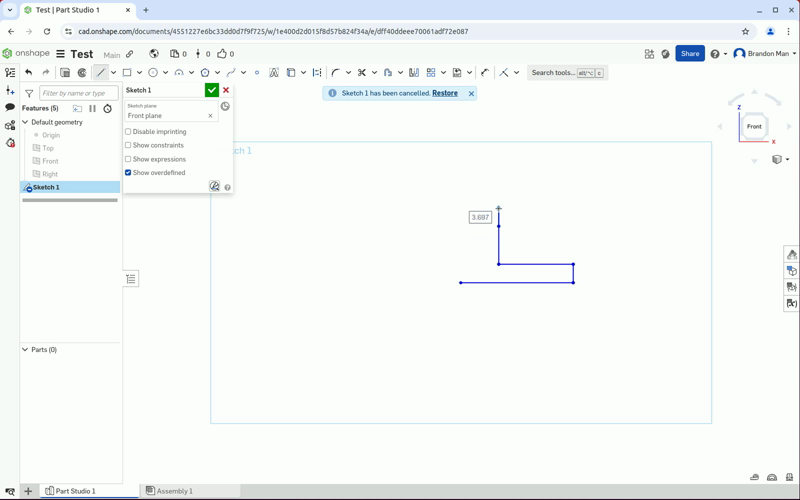
mouse_move(528, 208)
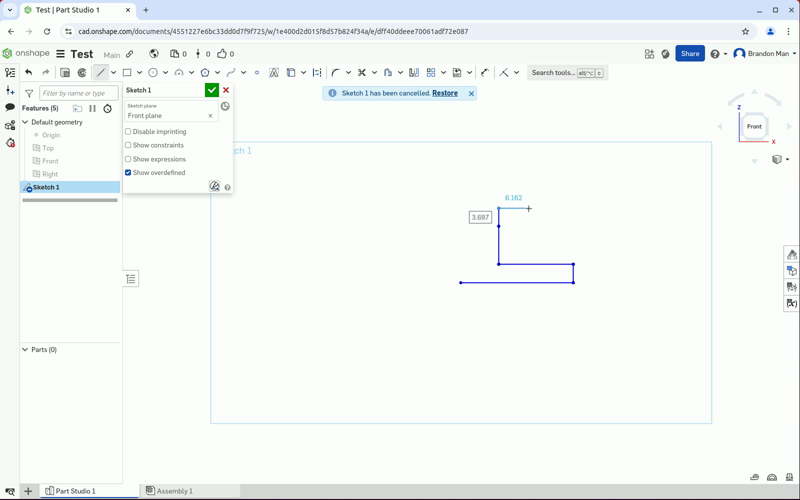
mouse_move(460, 208)
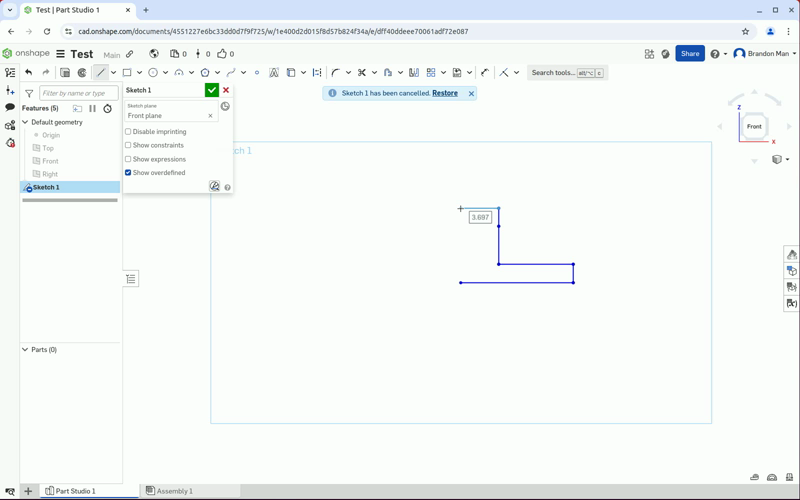
click(460, 208)
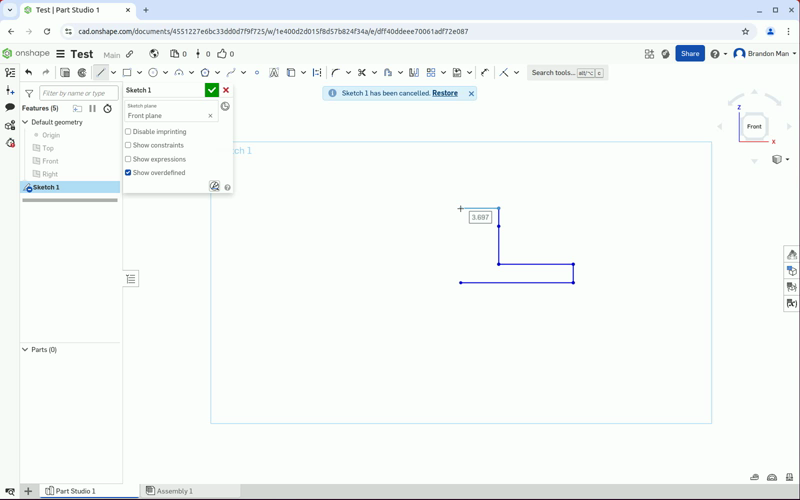
key_up(shift)
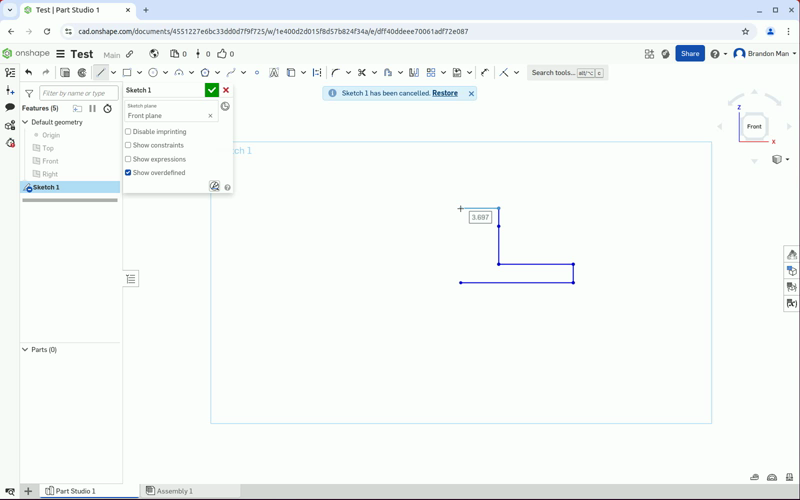
key_down(shift)
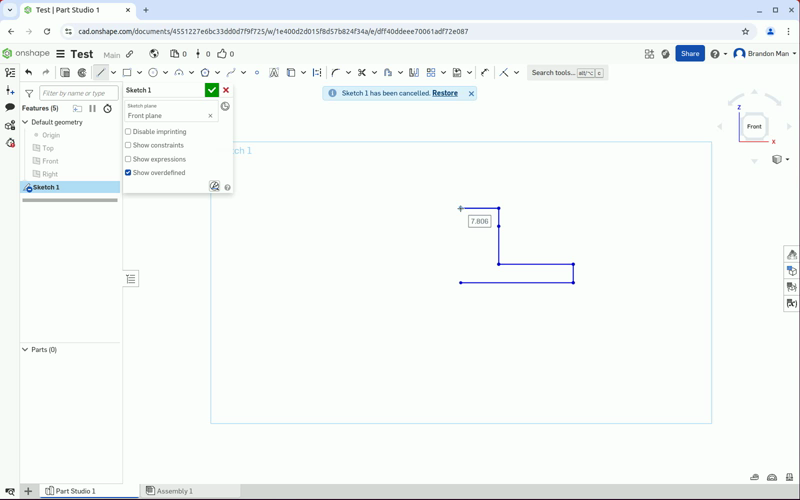
mouse_move(460, 282)
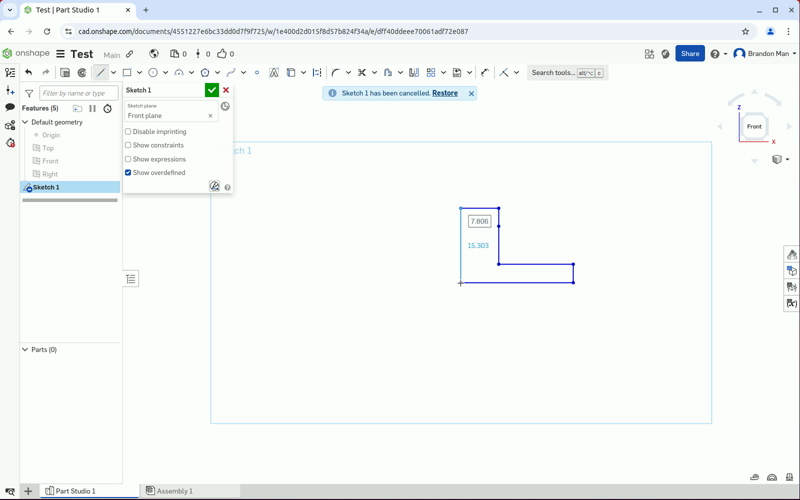
key_up(shift)
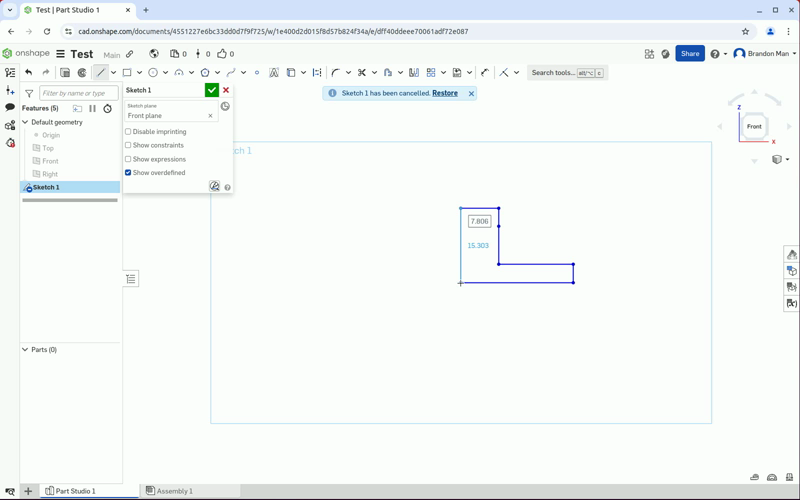
click(460, 282)
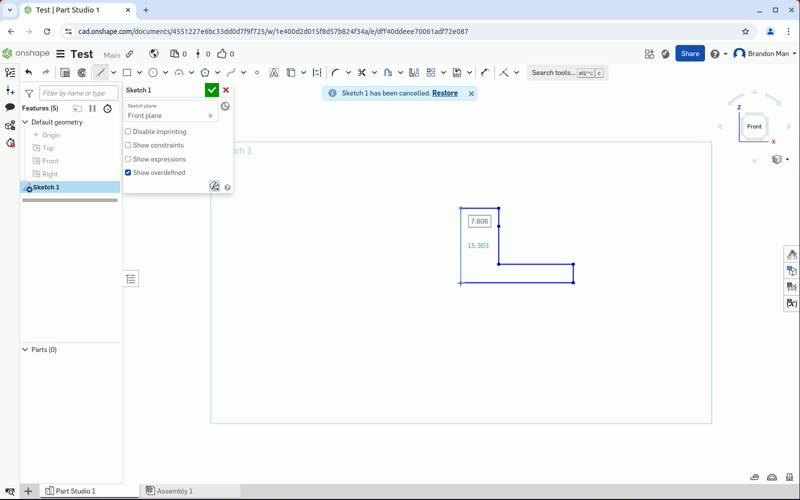
key(esc)
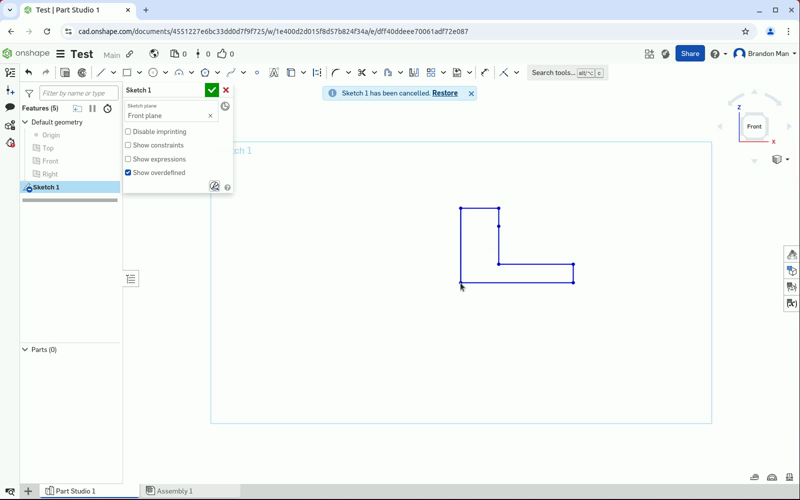
mouse_move(491, 270)
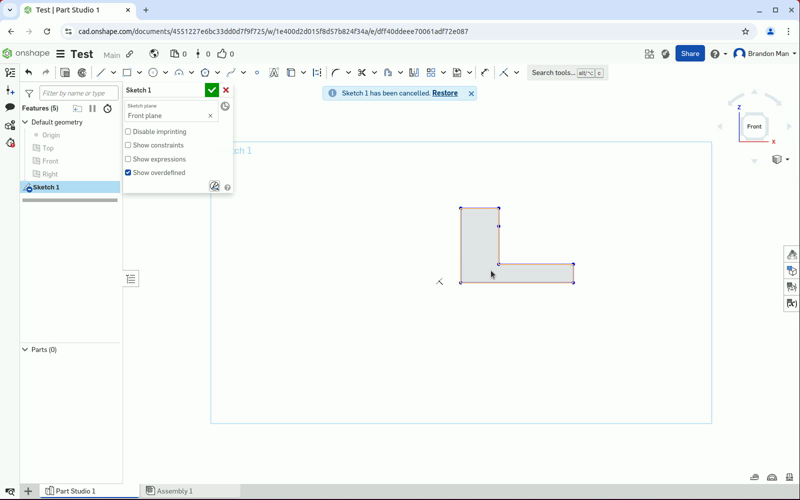
click(491, 270)
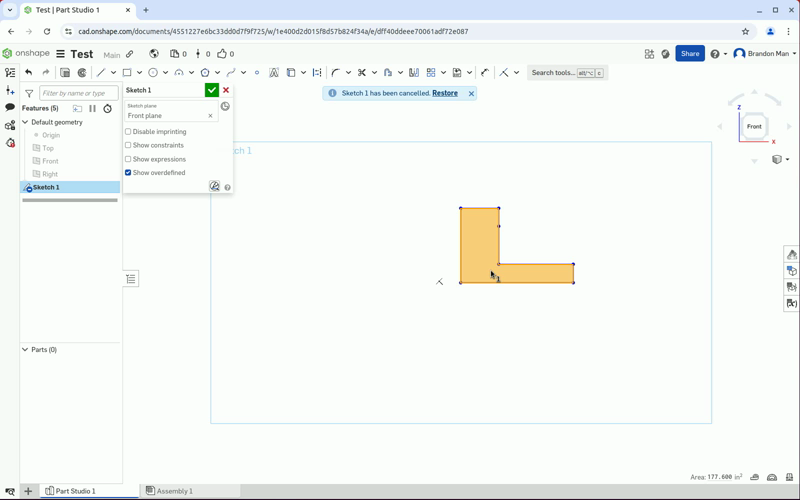
mouse_move(73, 352)
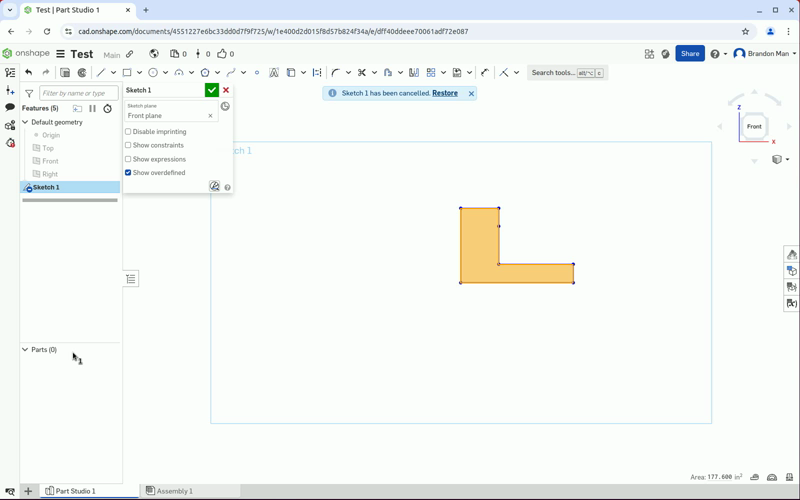
key(shift+y)
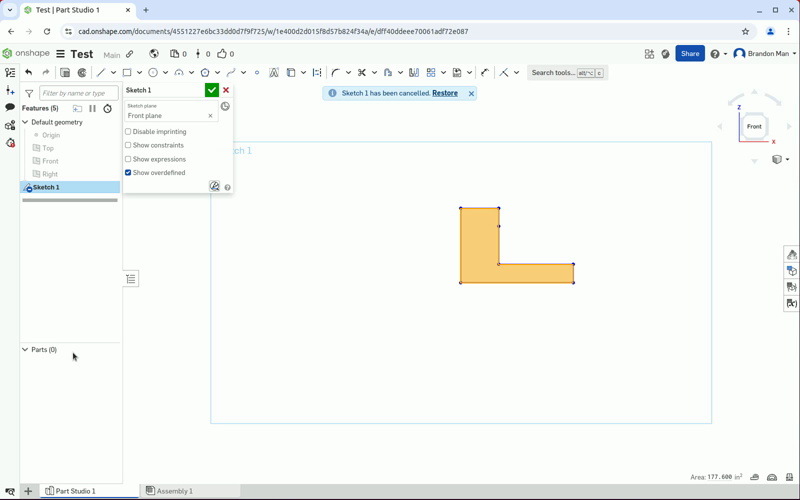
key(shift+e)
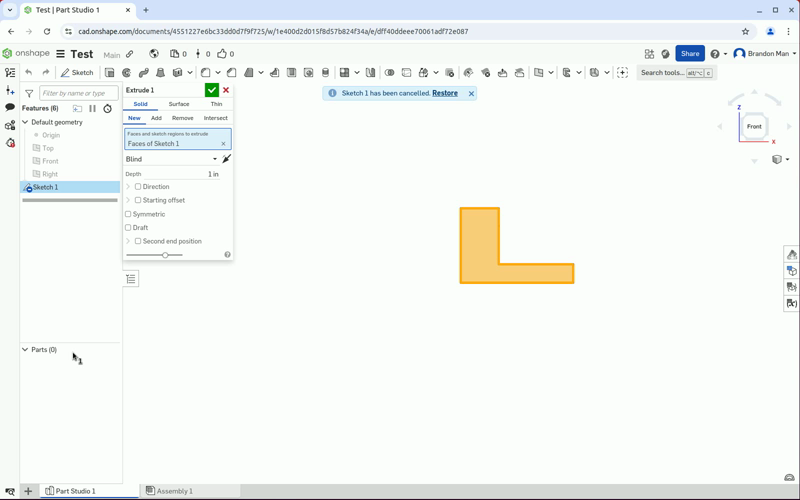
mouse_move(143, 106)
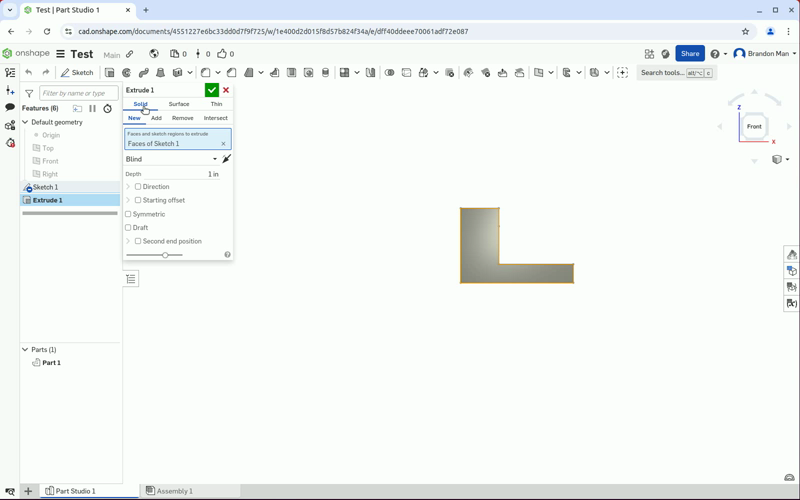
click(143, 106)
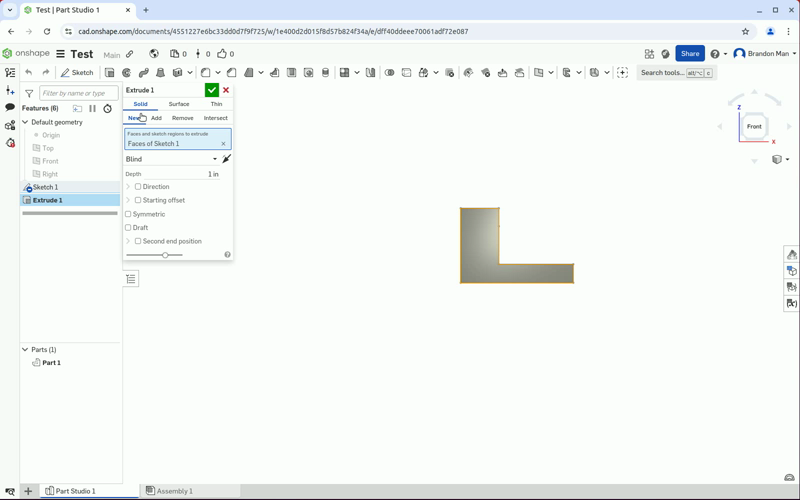
mouse_move(137, 120)
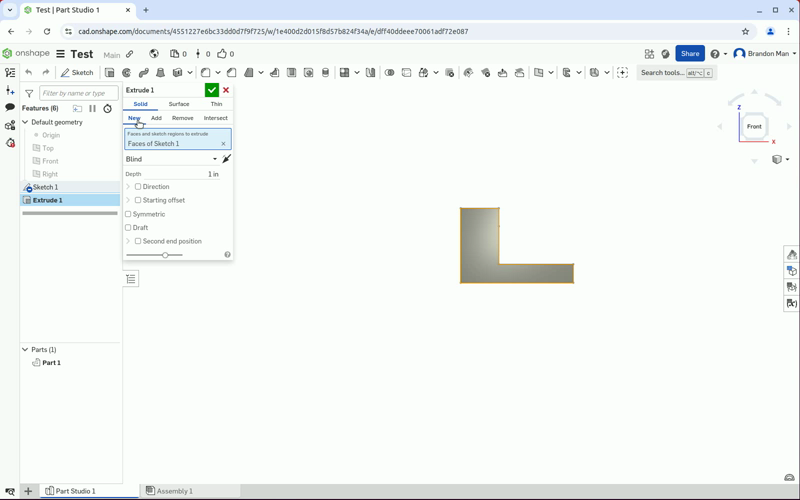
click(137, 120)
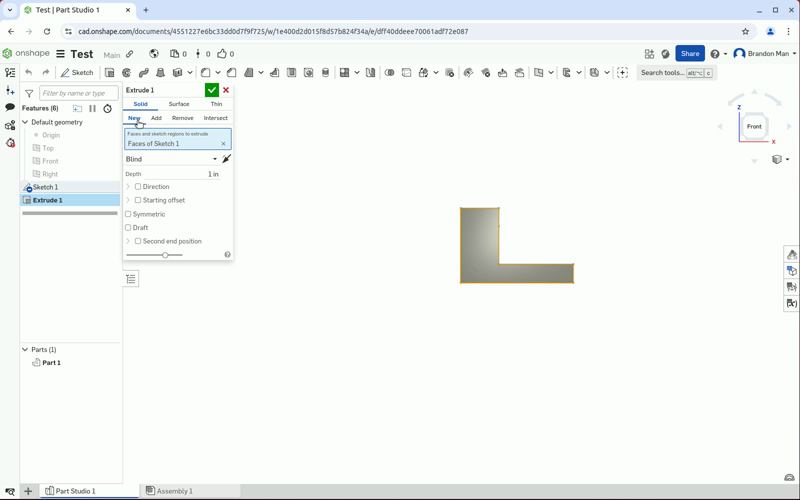
key(tab, 4)
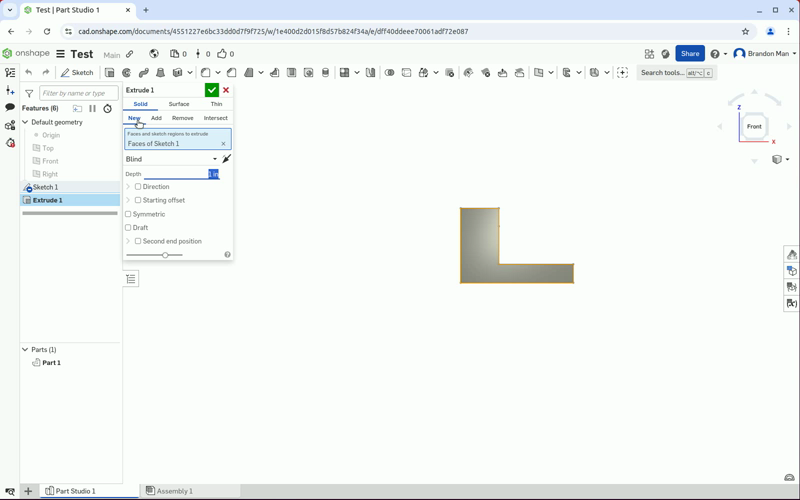
text(15.405)
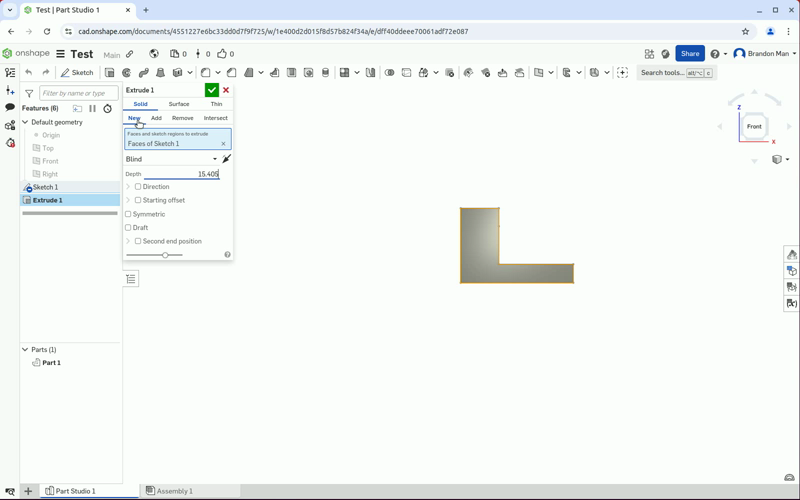
key(enter)
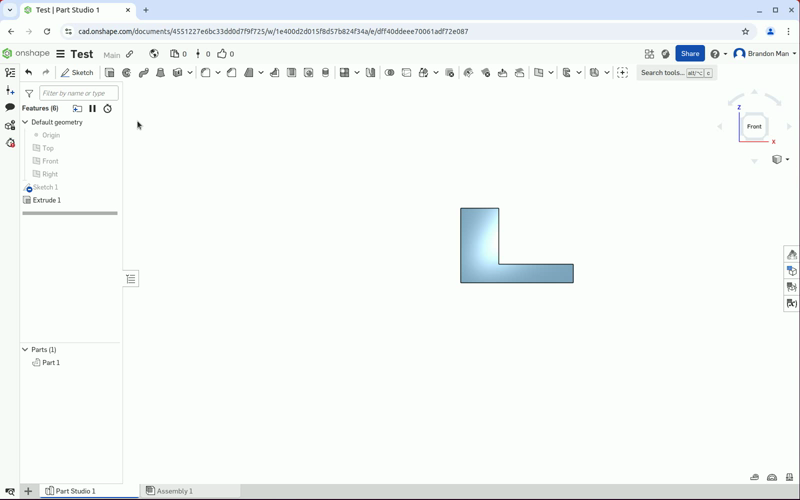
key(shift+h)
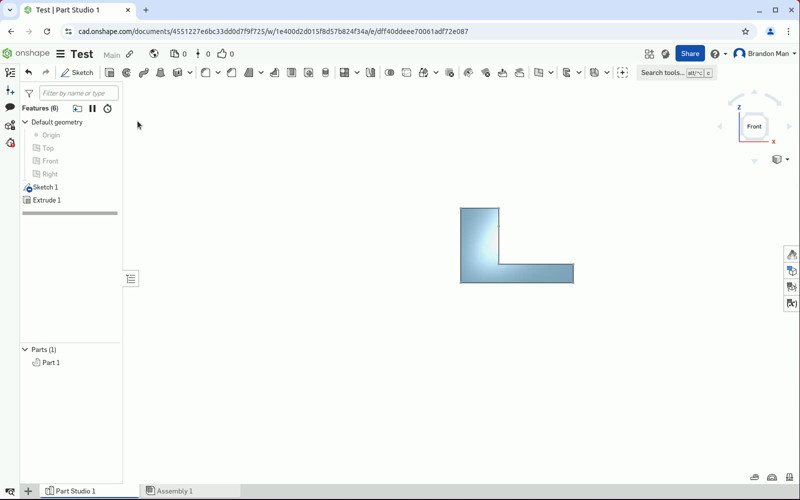
key(shift+h)
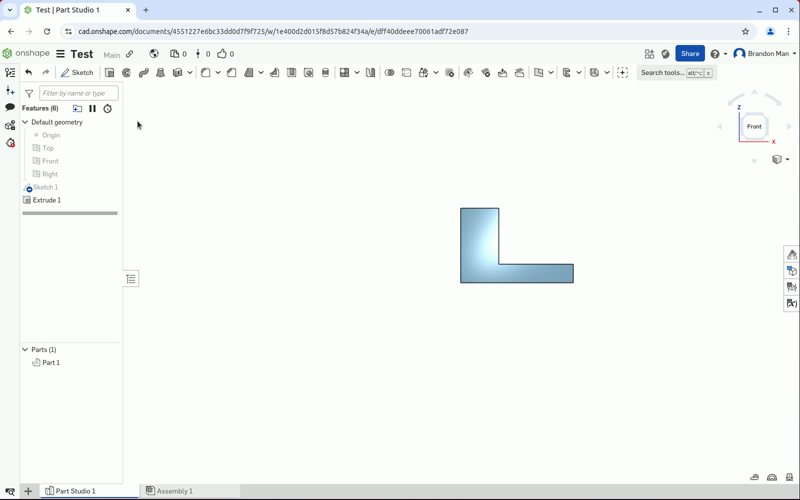
mouse_move(73, 189)
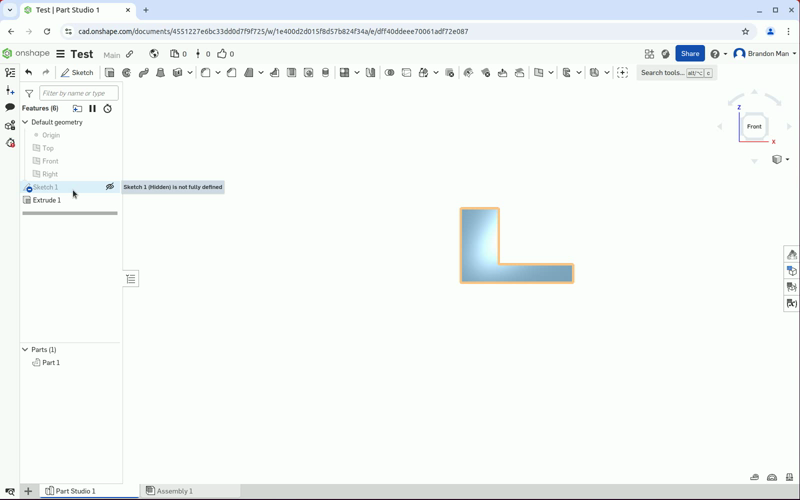
click(73, 189)
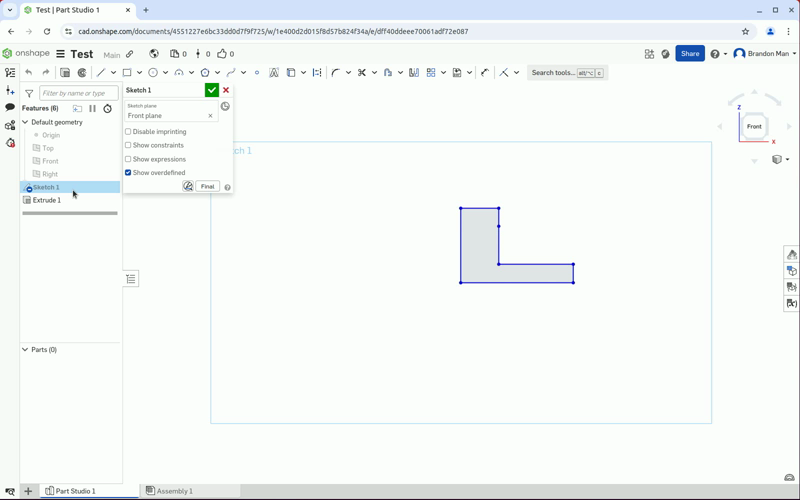
mouse_move(229, 92)
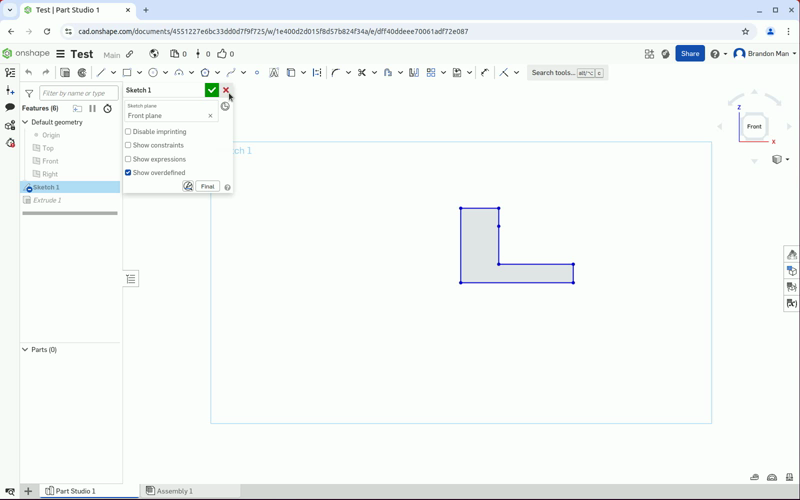
click(229, 92)
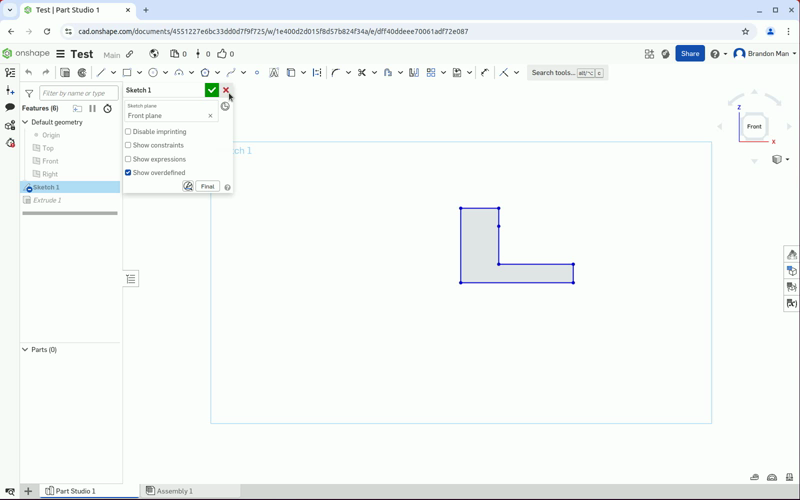
key(shift+s)
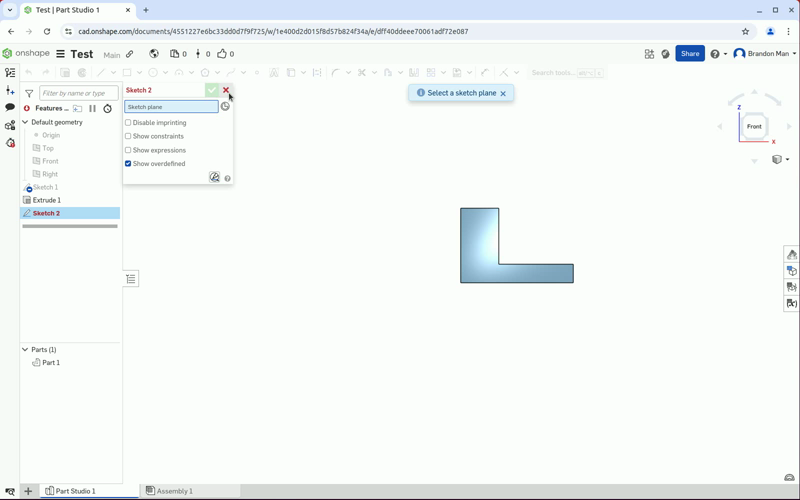
mouse_move(73, 163)
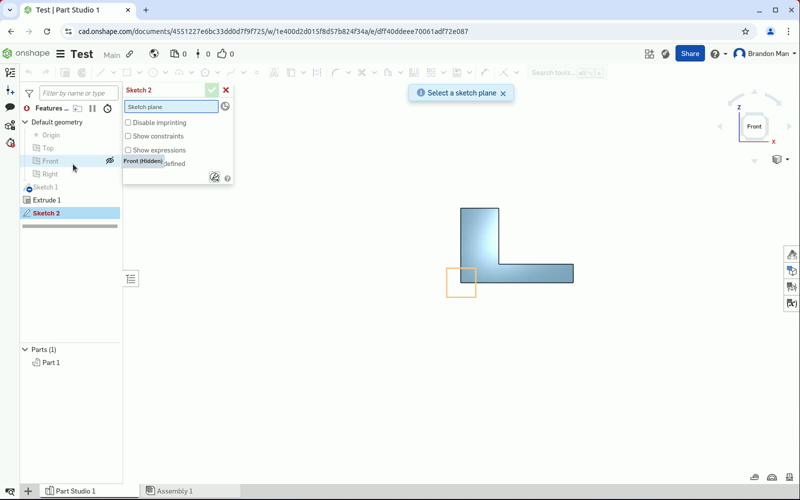
click(73, 163)
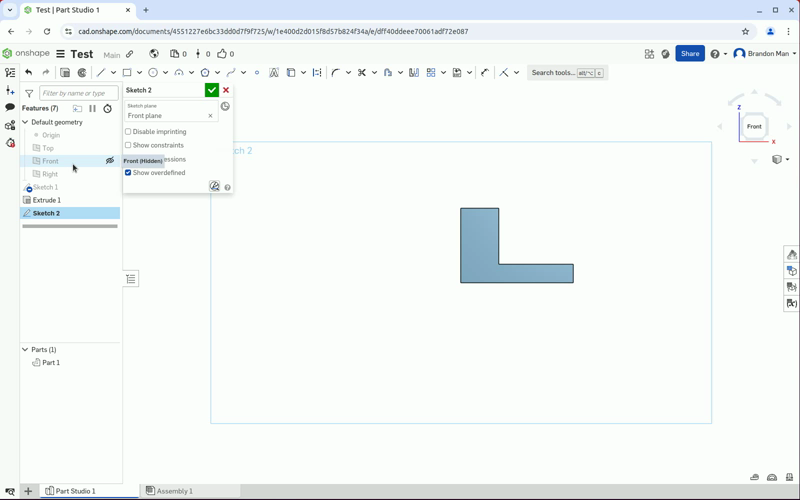
mouse_move(73, 352)
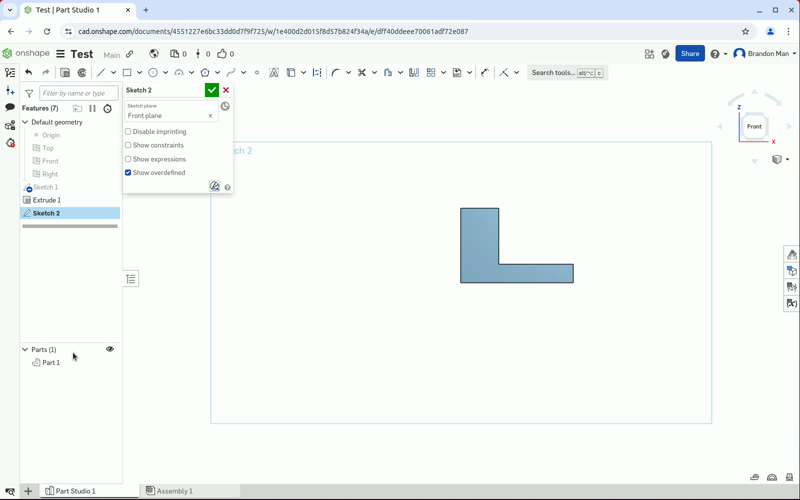
key(y)
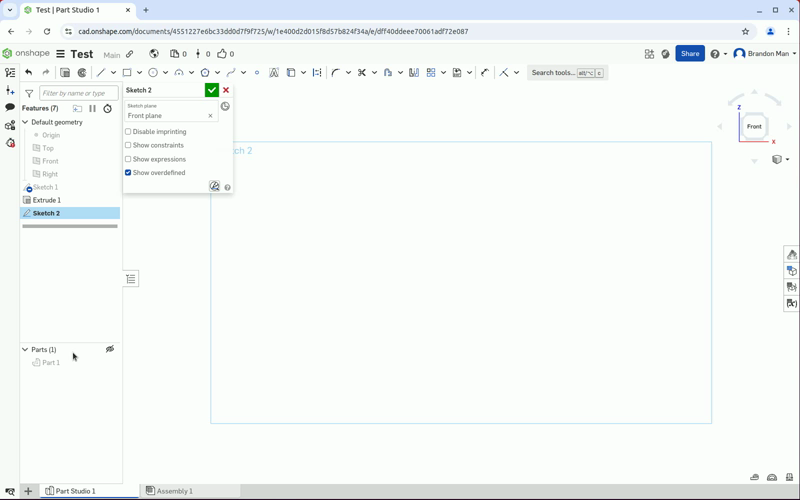
key(l)
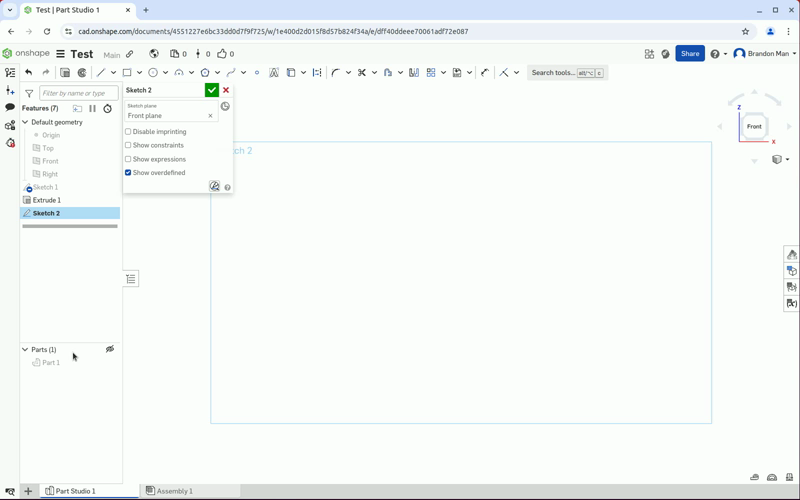
key_down(shift)
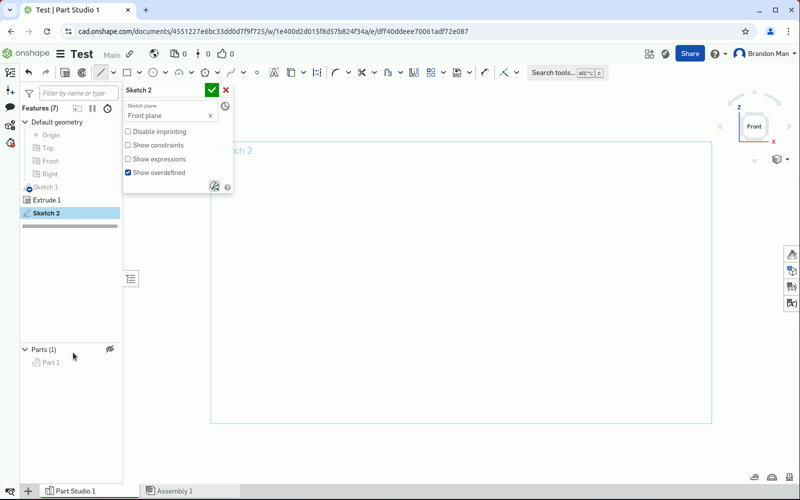
mouse_move(498, 264)
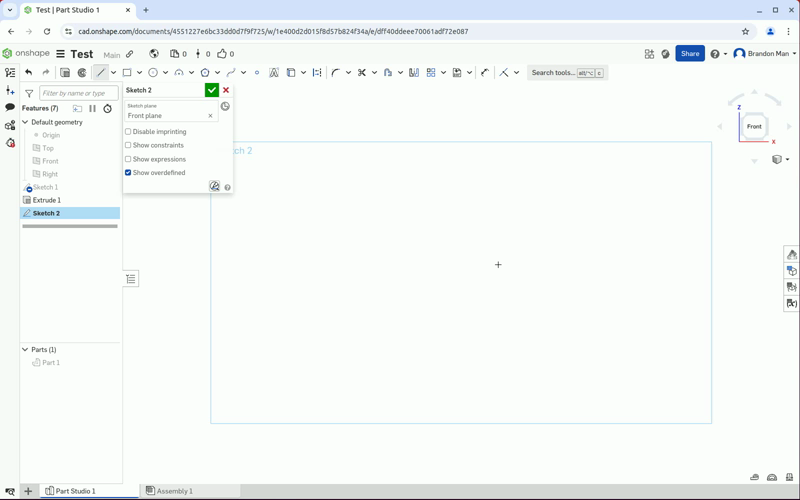
click(498, 264)
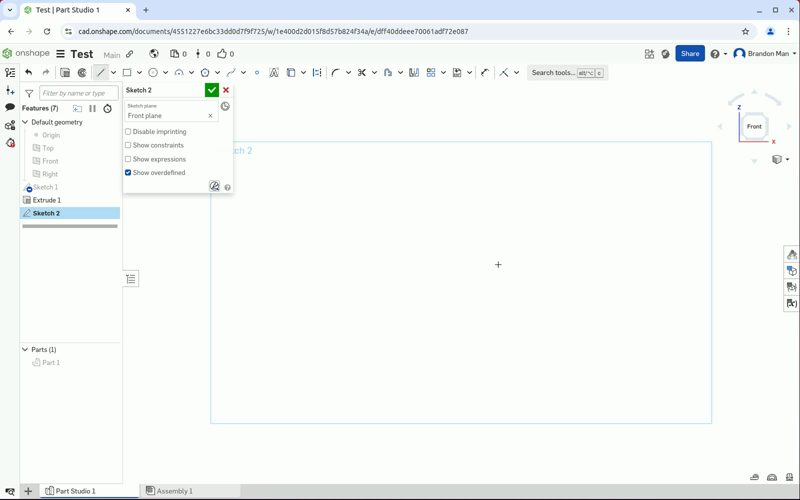
key_up(shift)
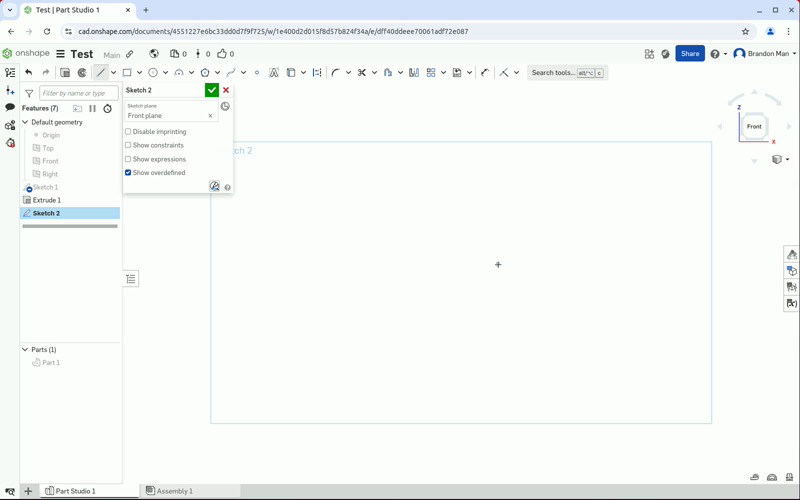
key_down(shift)
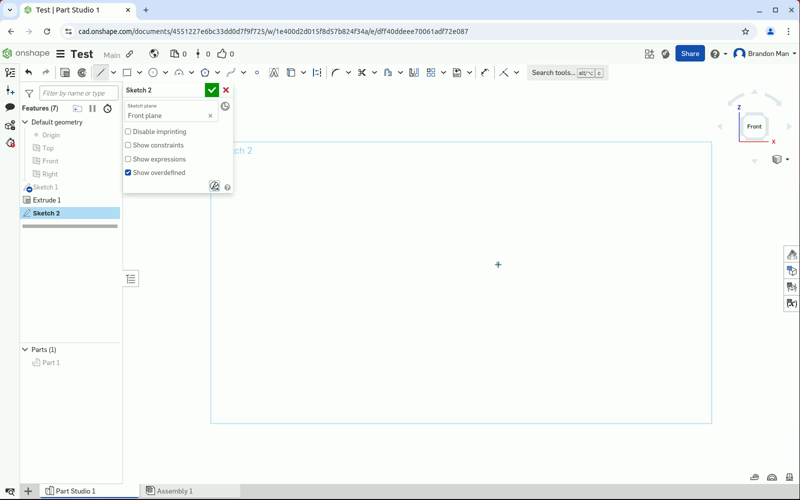
mouse_move(573, 264)
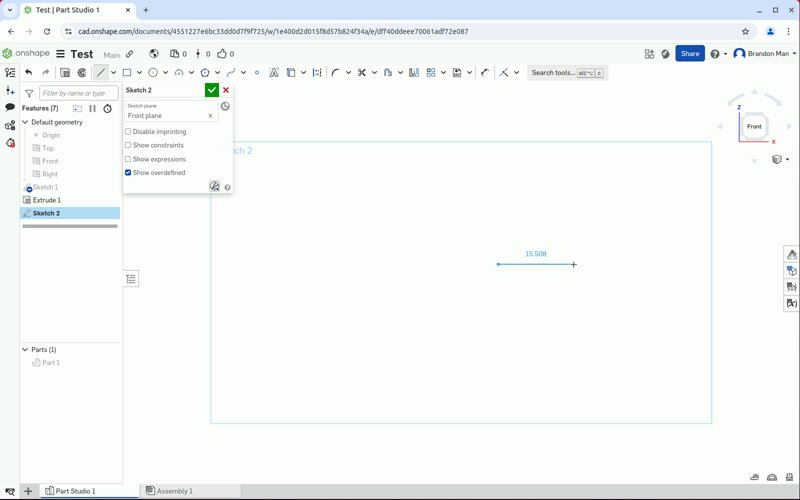
click(573, 264)
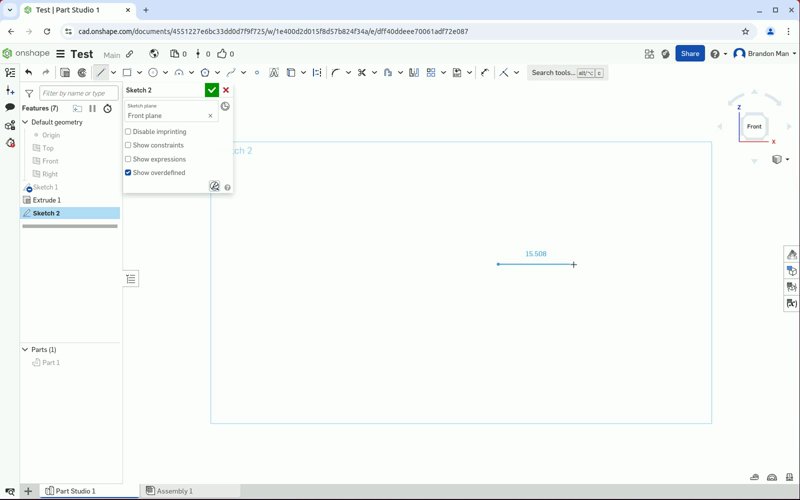
key_up(shift)
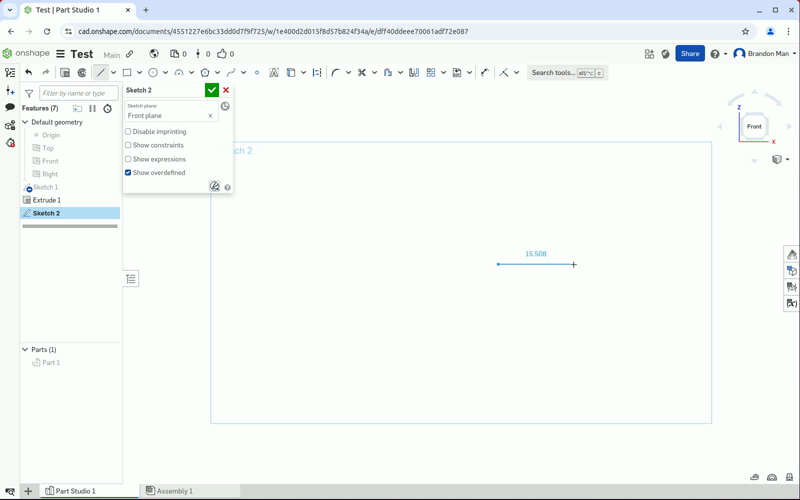
key_down(shift)
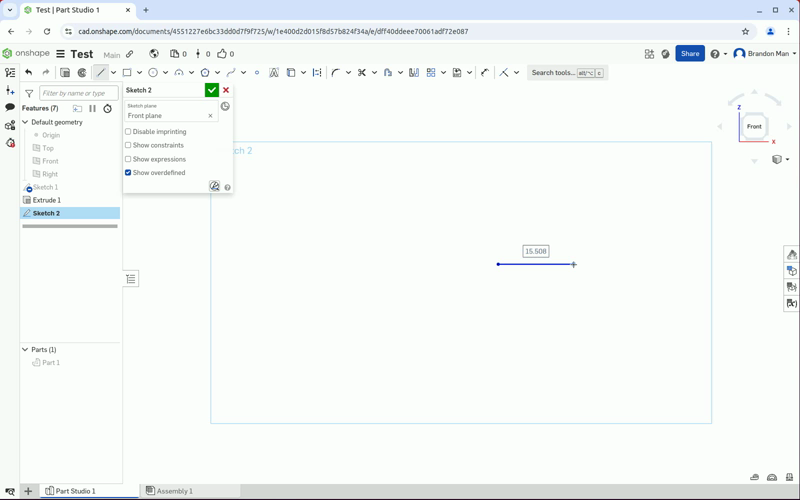
mouse_move(589, 264)
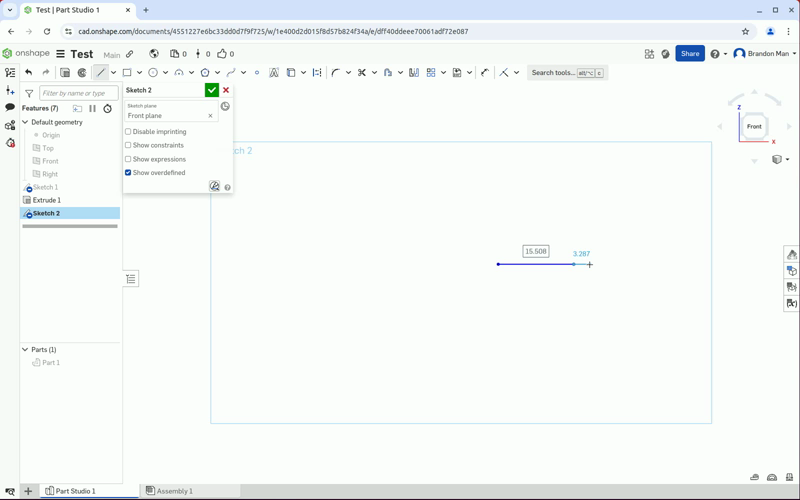
mouse_move(573, 226)
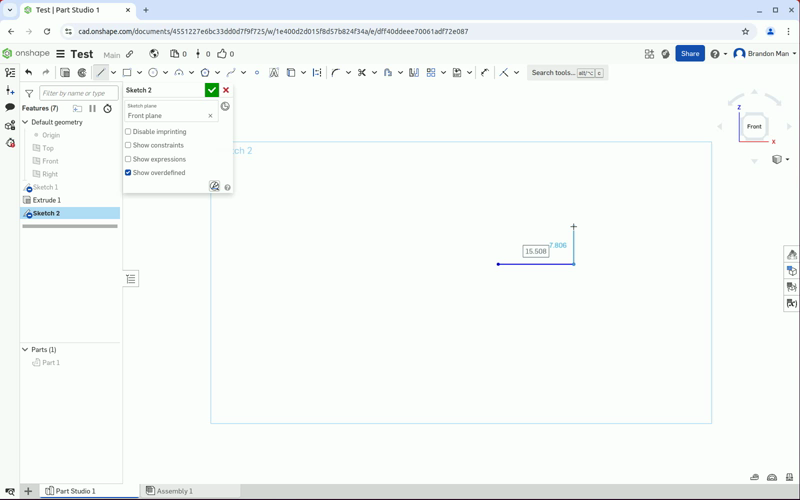
click(573, 226)
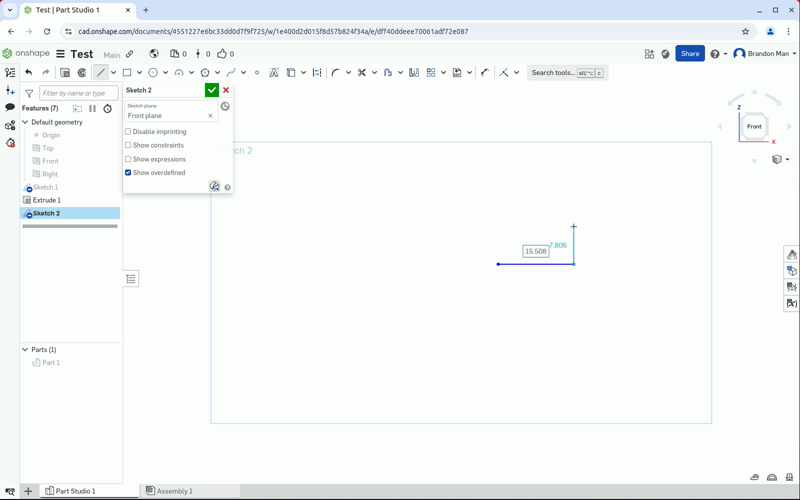
key_up(shift)
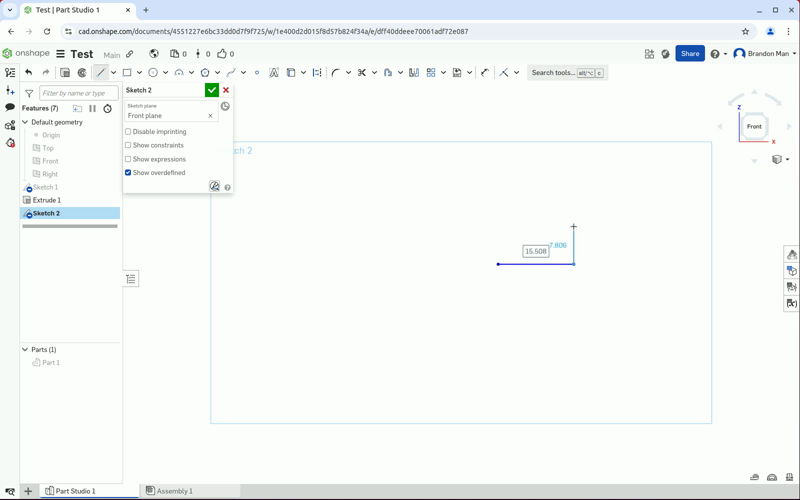
key_down(shift)
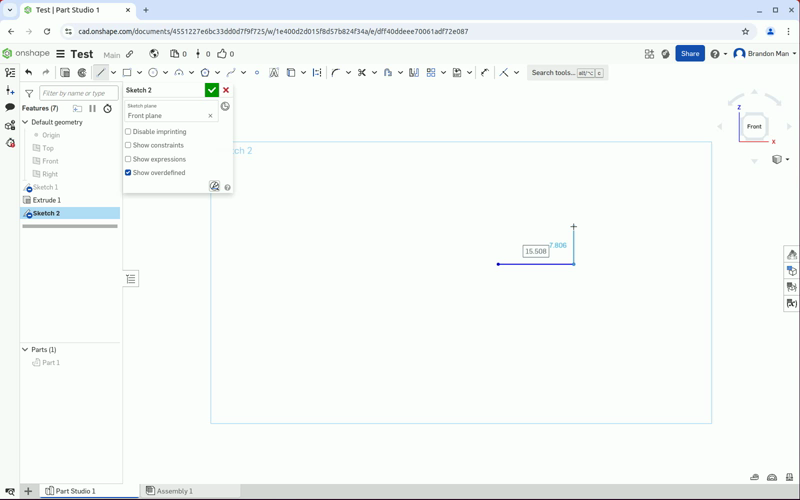
mouse_move(498, 226)
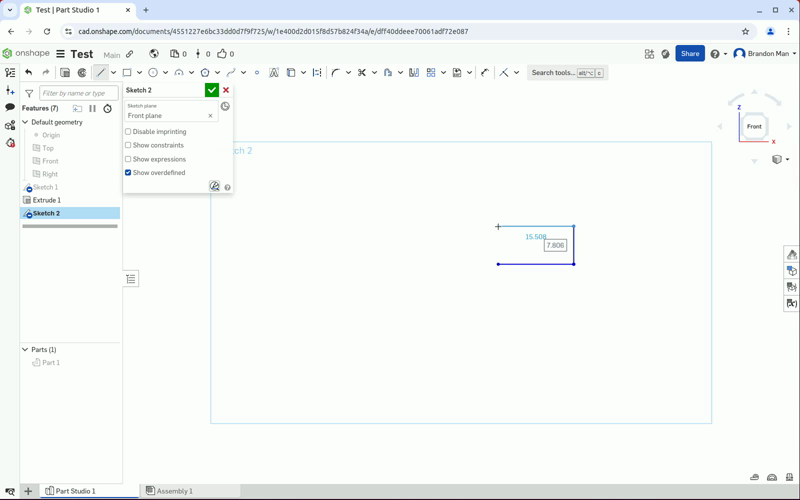
click(498, 226)
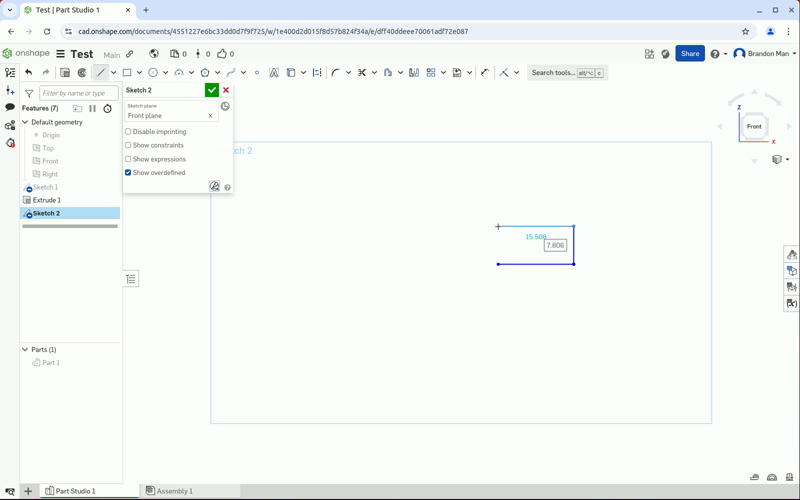
key_up(shift)
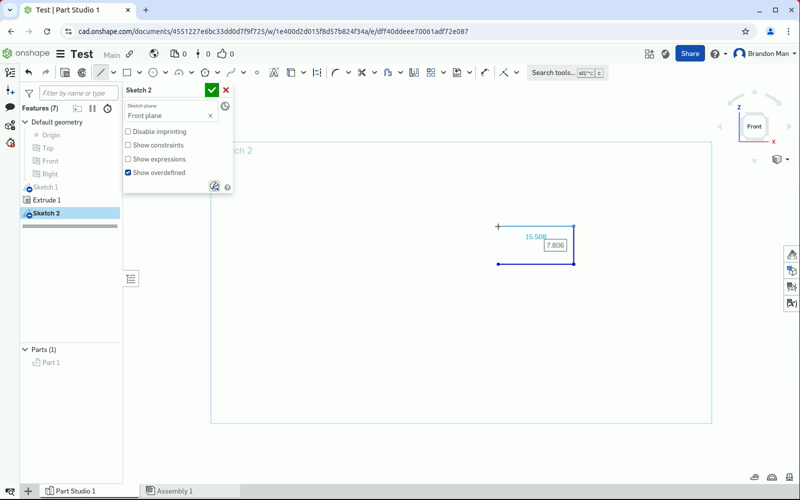
mouse_move(528, 226)
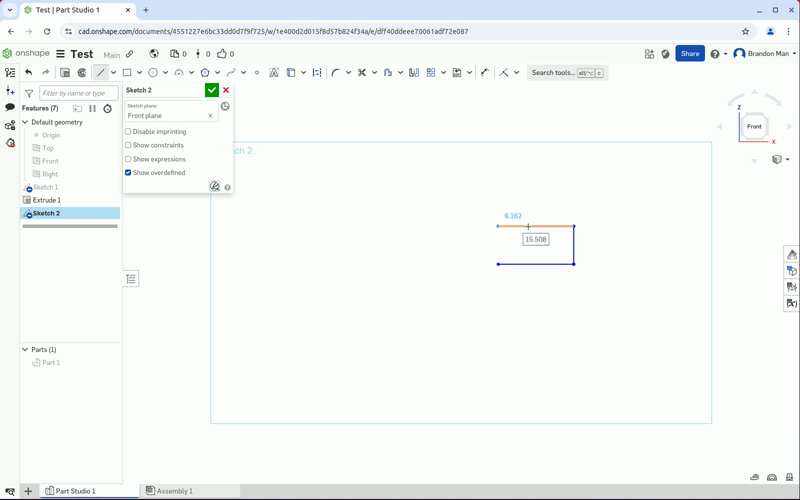
key_down(shift)
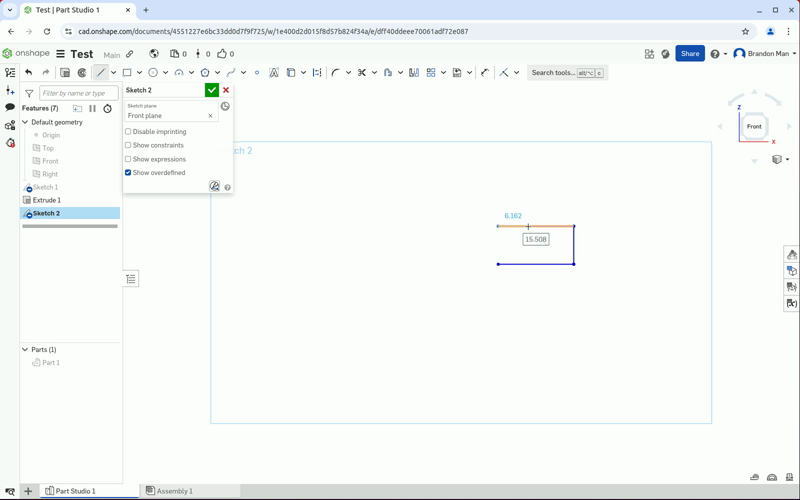
mouse_move(498, 264)
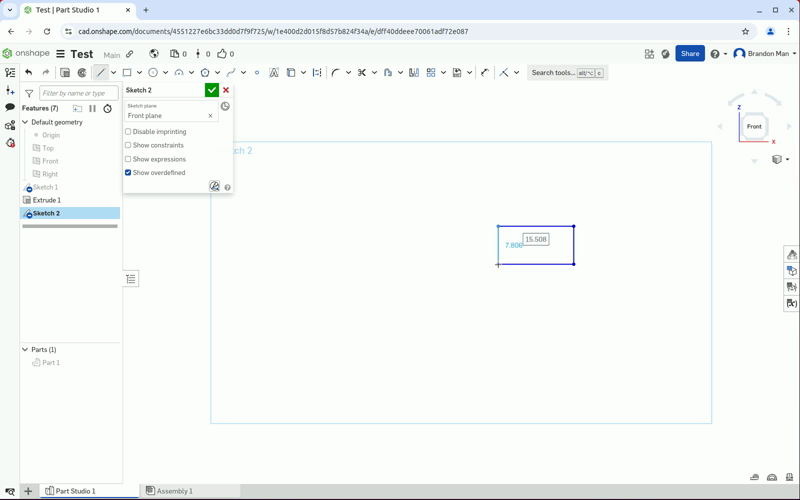
key_up(shift)
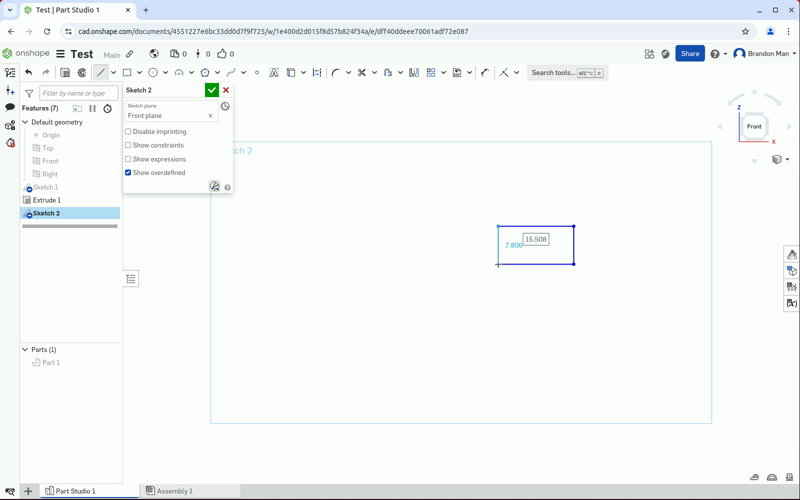
click(498, 264)
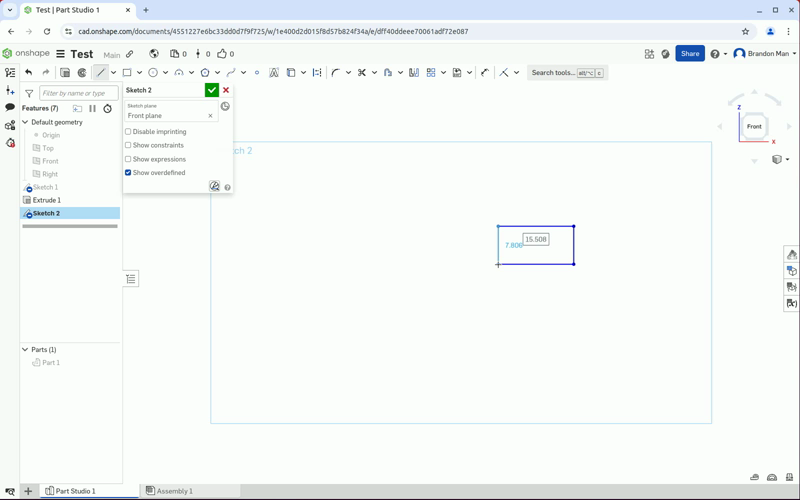
key(esc)
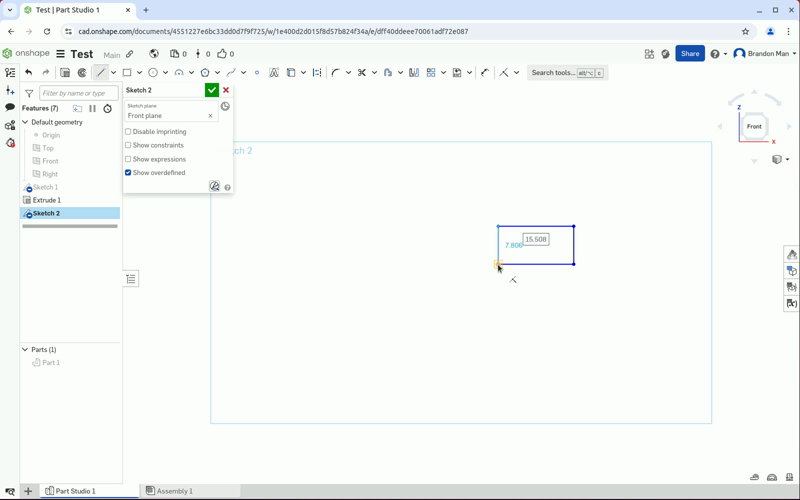
mouse_move(544, 239)
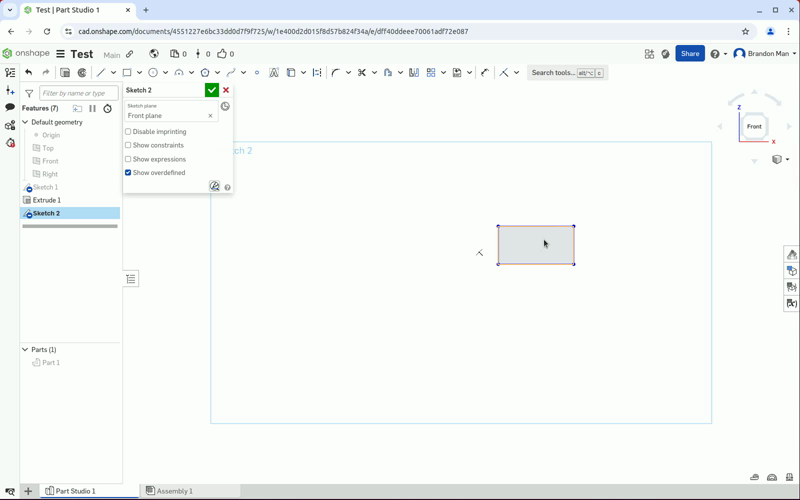
click(544, 239)
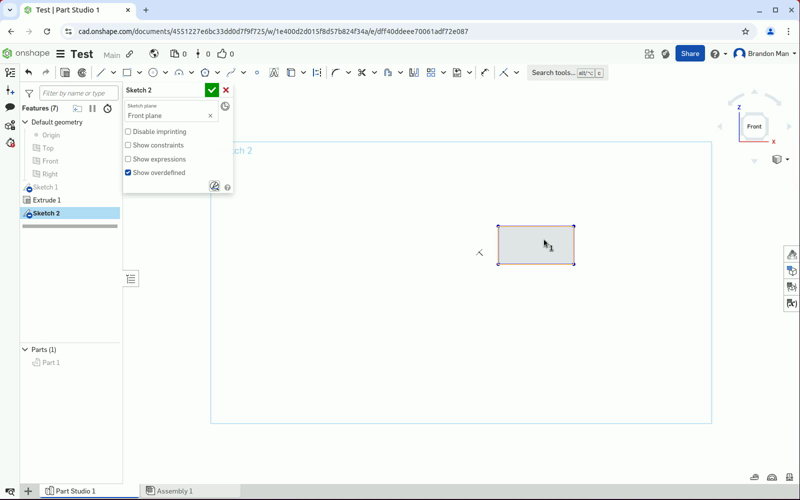
mouse_move(73, 352)
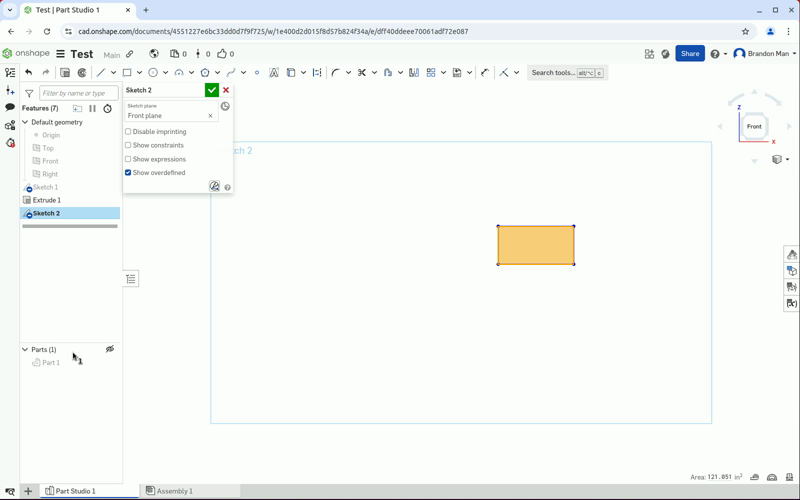
key(shift+y)
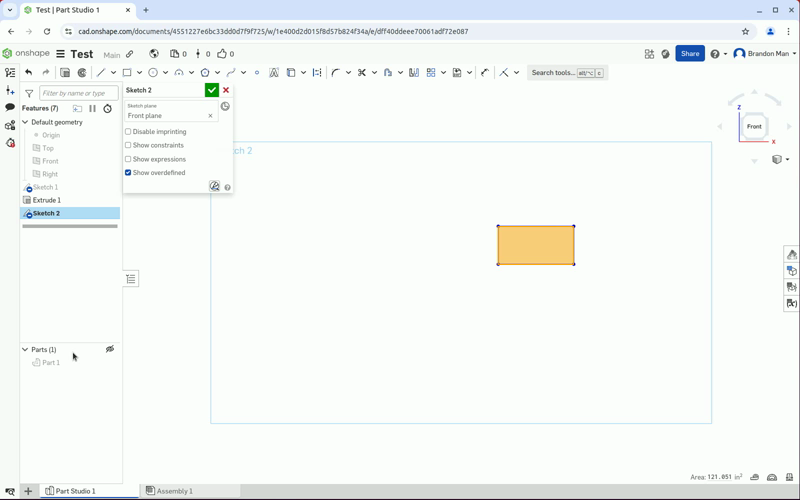
key(shift+e)
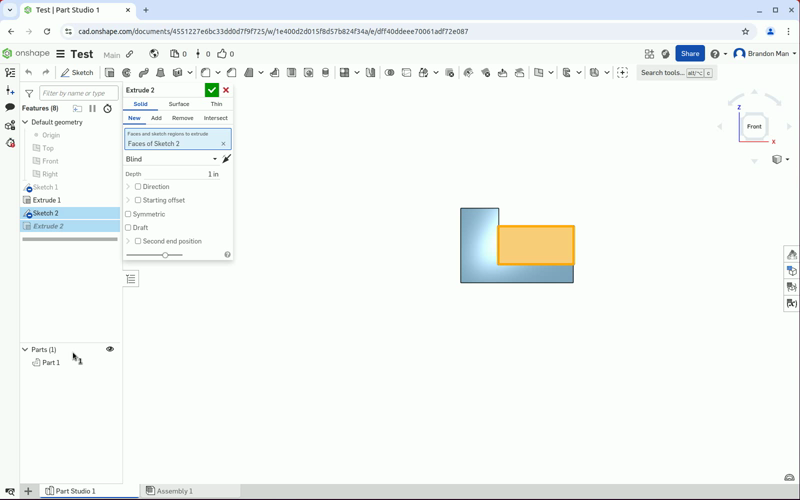
mouse_move(143, 106)
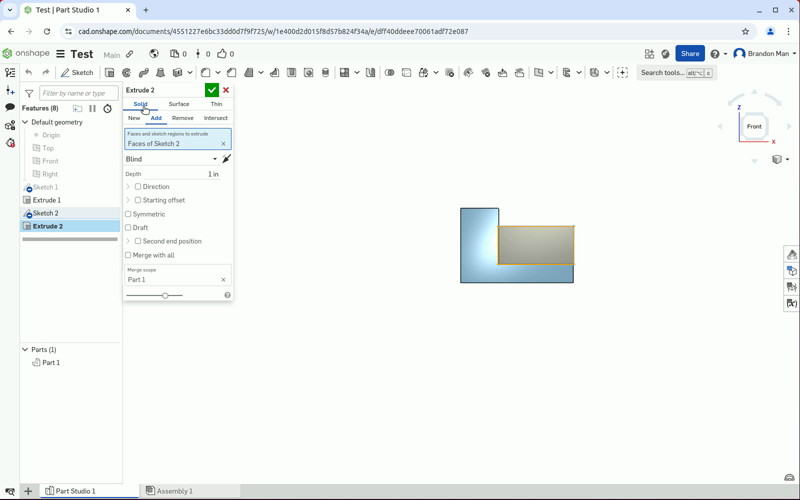
click(143, 106)
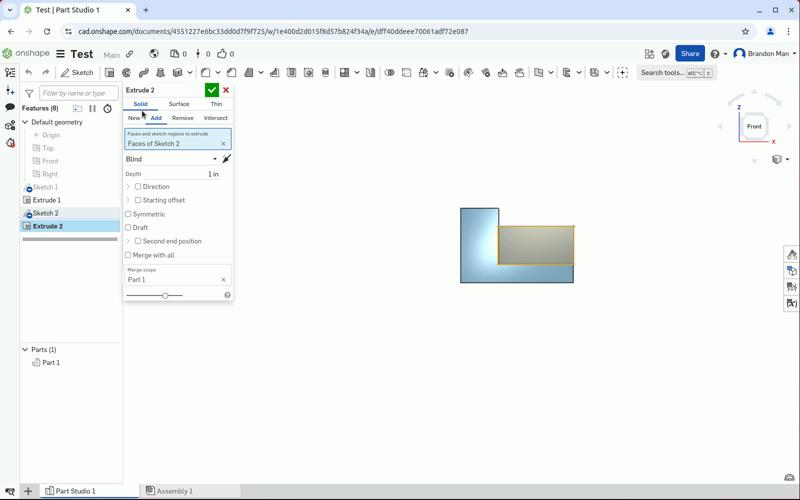
mouse_move(137, 120)
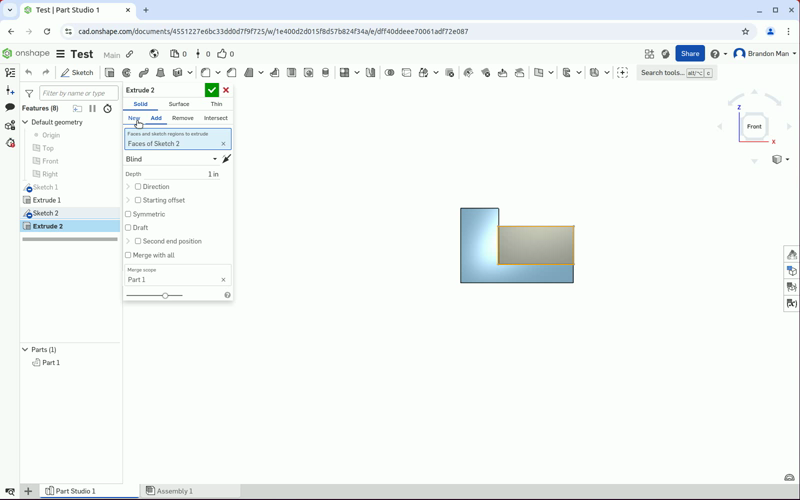
click(137, 120)
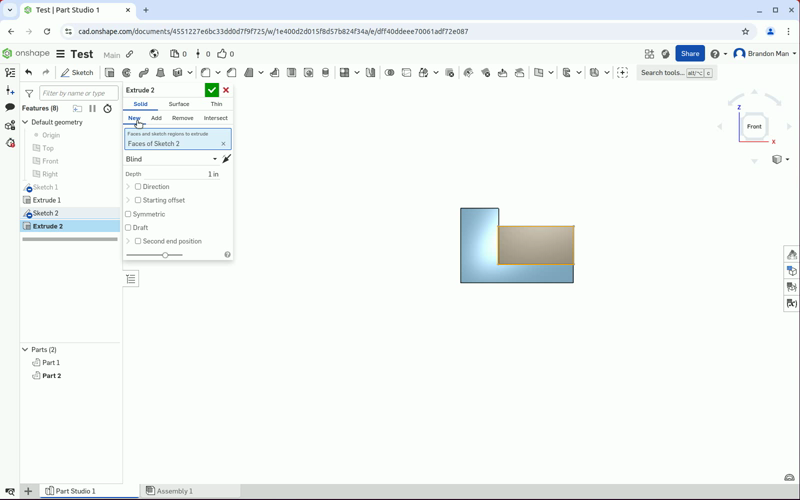
key(tab, 4)
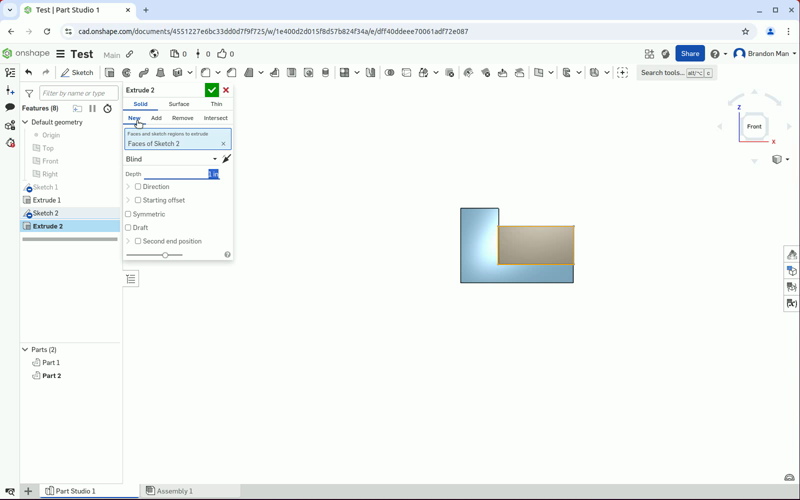
text(15.405)
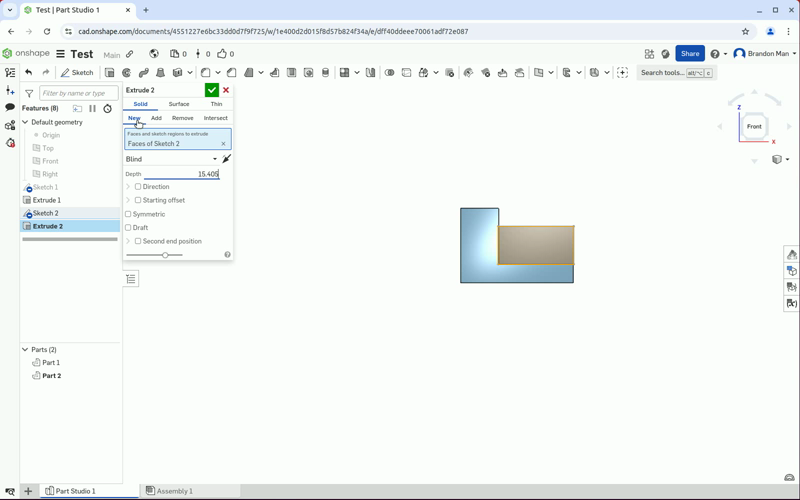
key(enter)
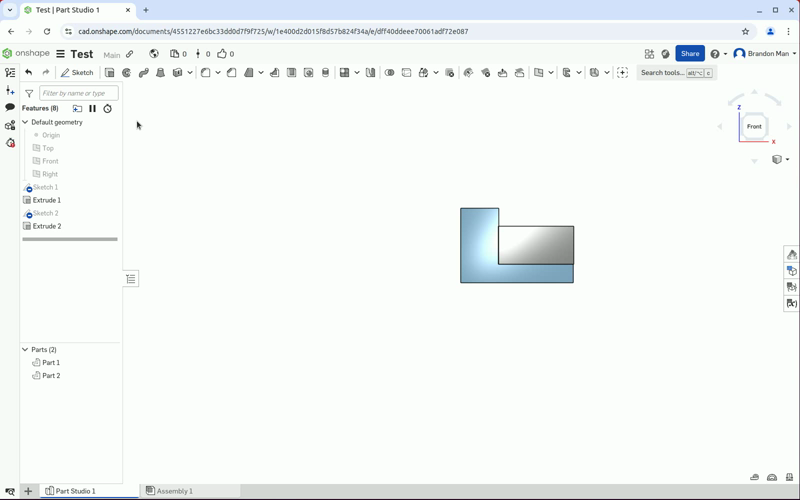
key(shift+h)
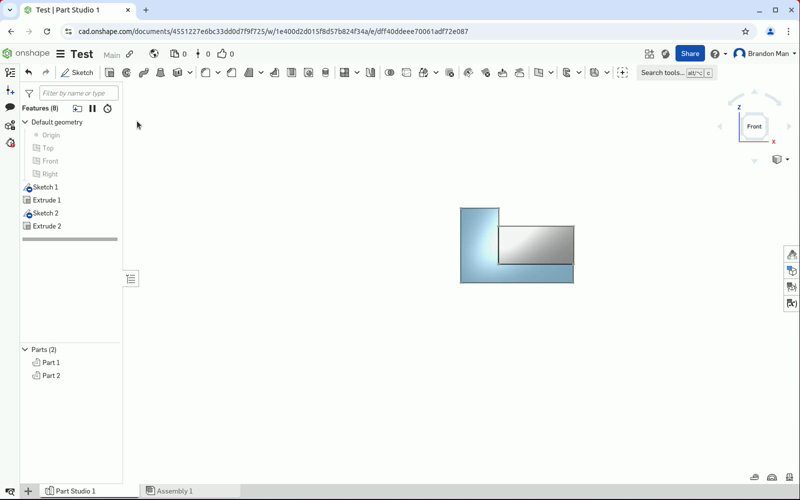
key(shift+h)
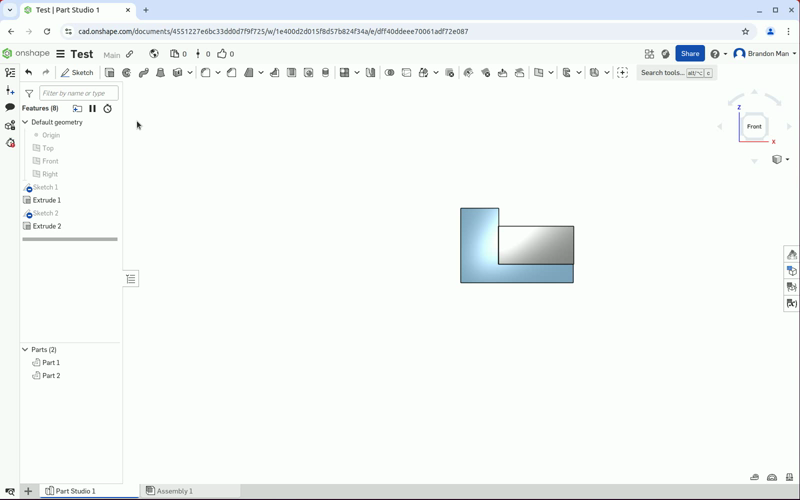
mouse_move(73, 189)
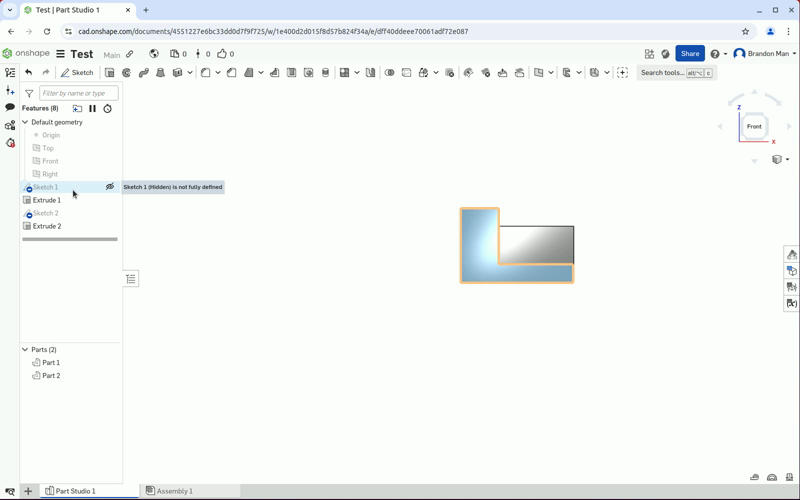
click(73, 189)
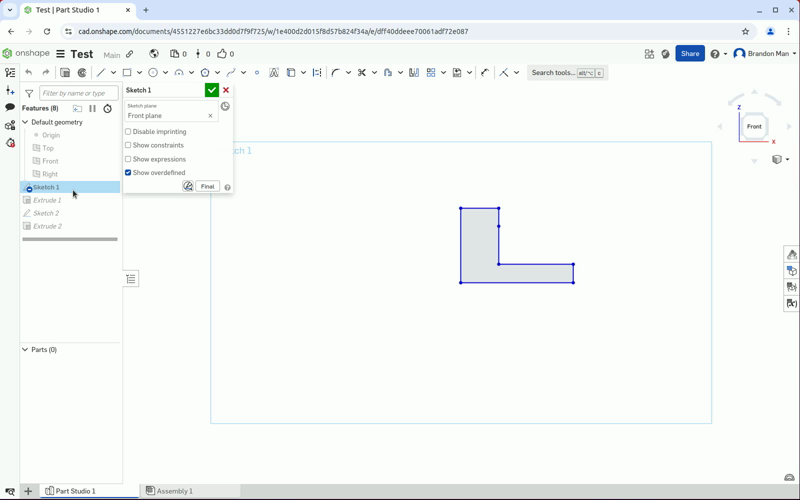
mouse_move(229, 92)
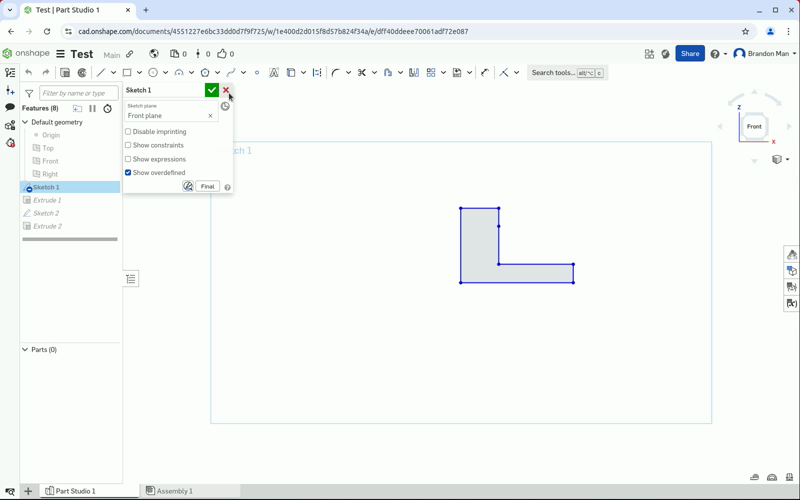
click(229, 92)
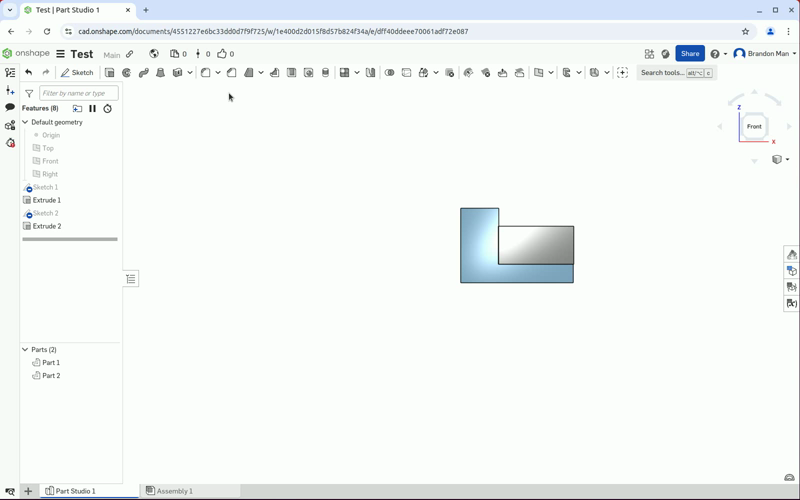
mouse_move(73, 352)
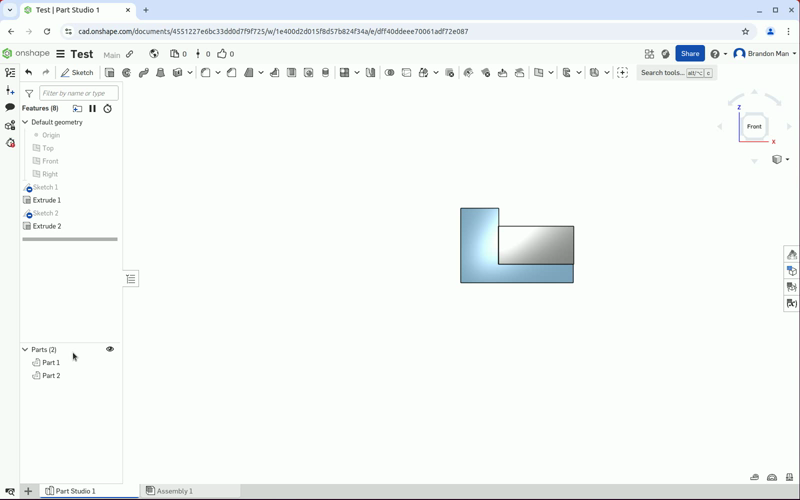
key(y)
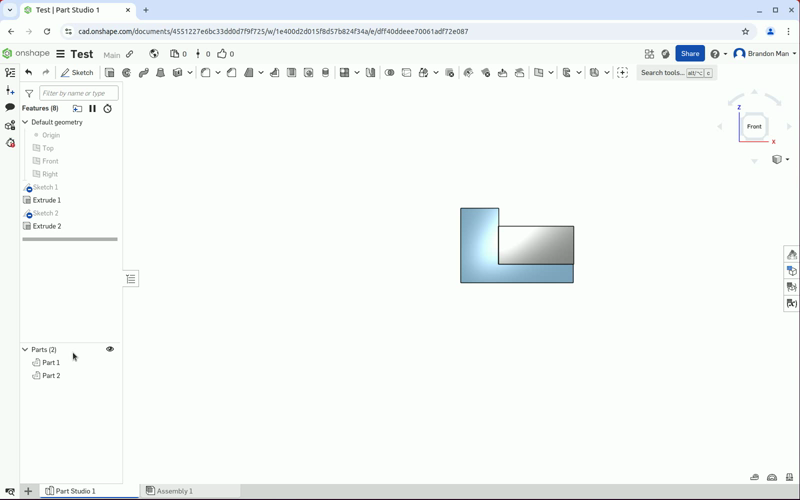
key(shift+p)
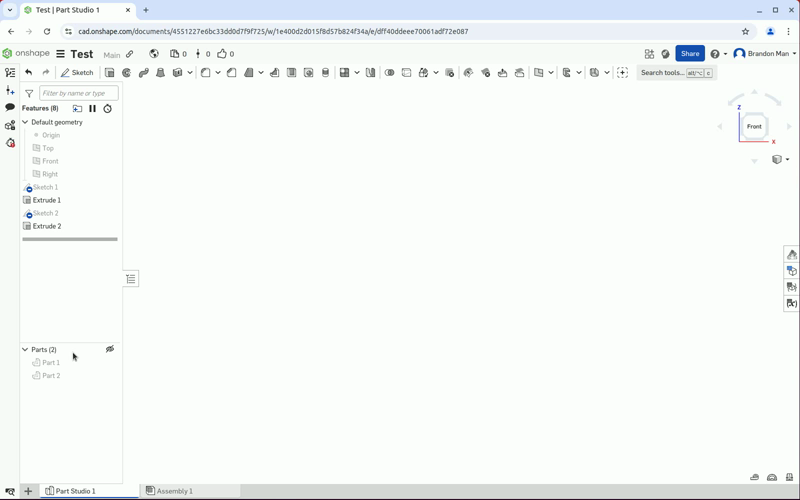
key(space)
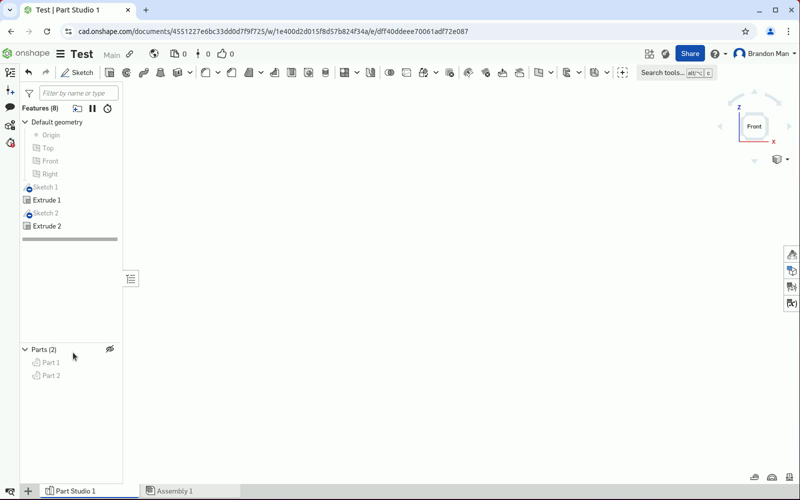
key_down(shift)
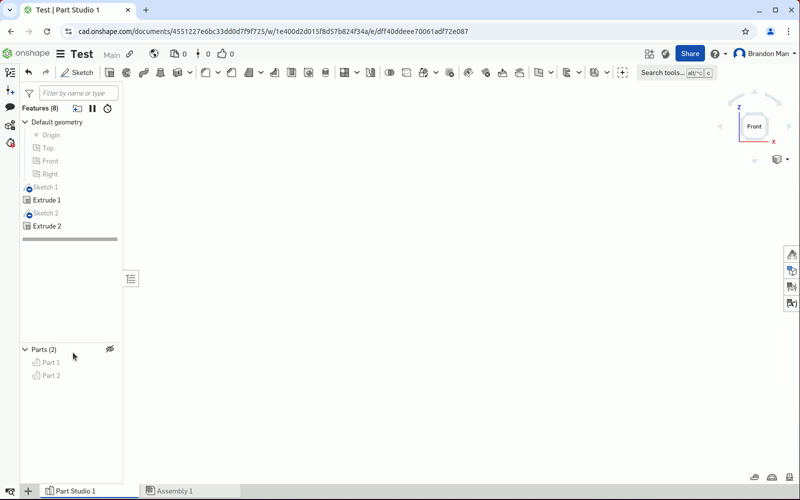
key(left)
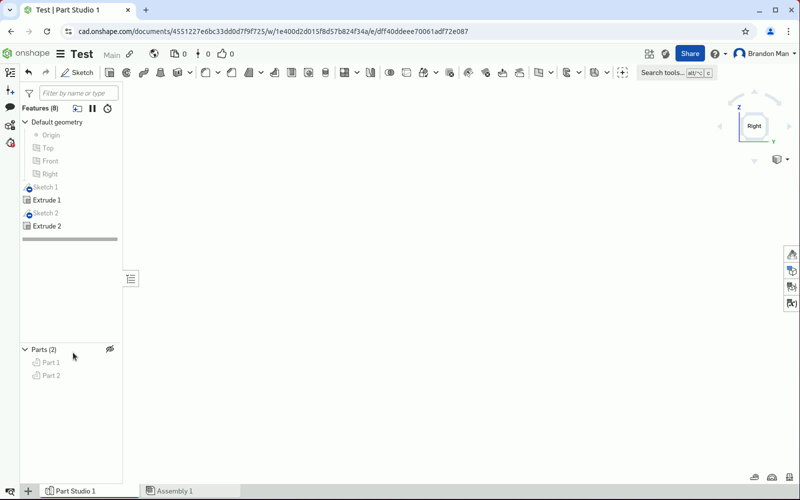
key_up(shift)
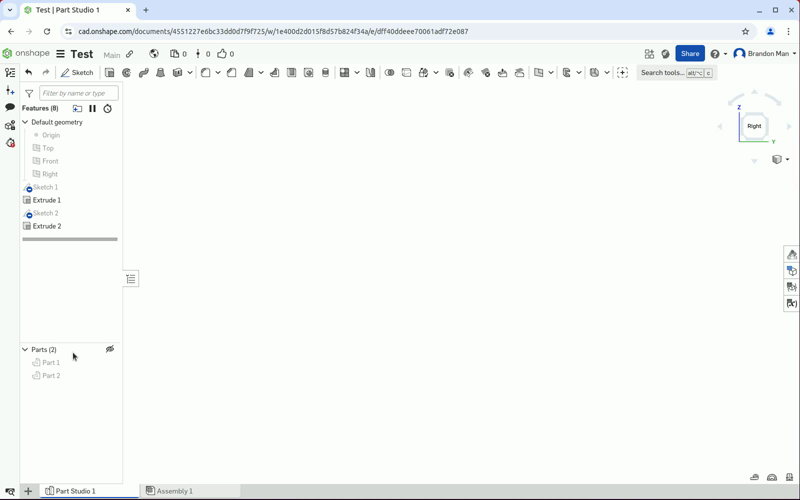
mouse_move(73, 352)
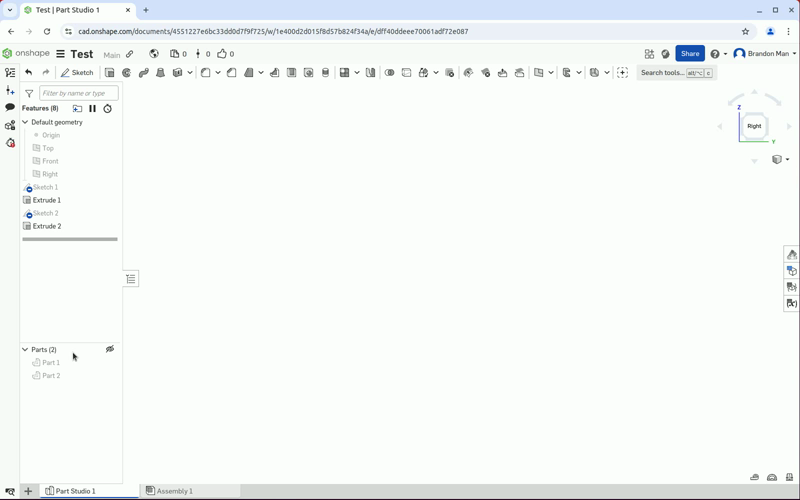
key(shift+y)
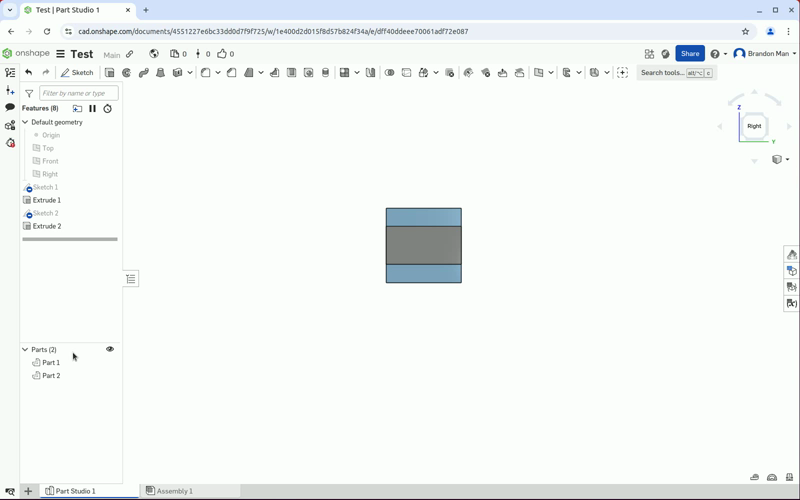
mouse_move(541, 75)
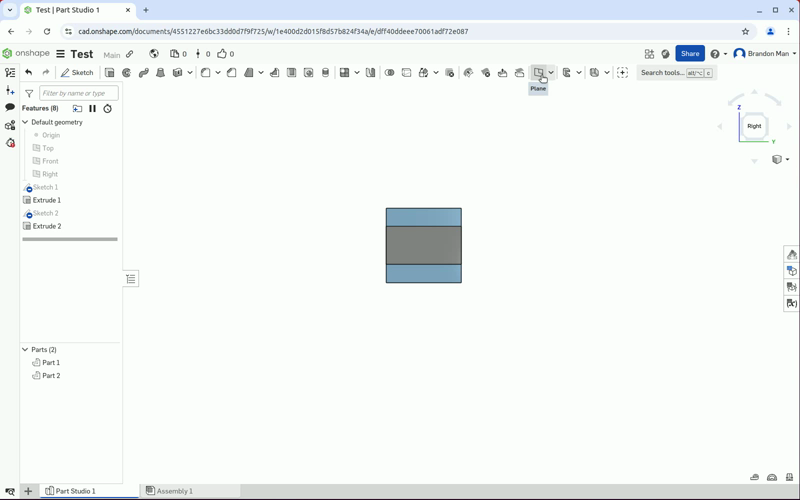
click(541, 75)
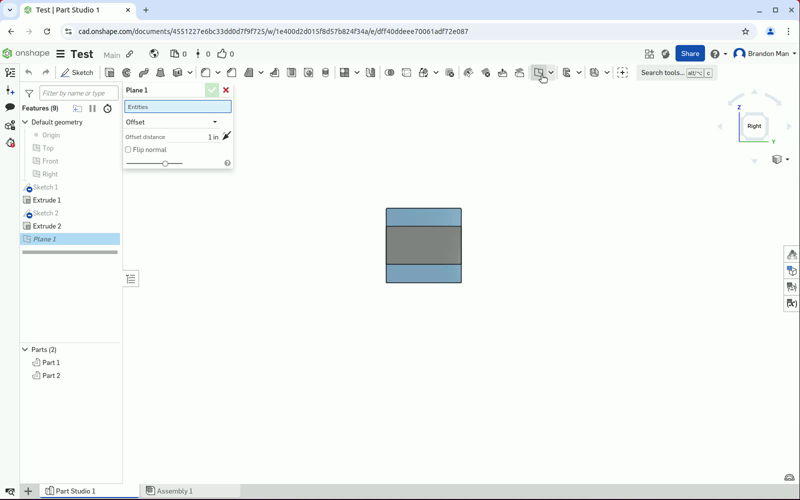
mouse_move(73, 176)
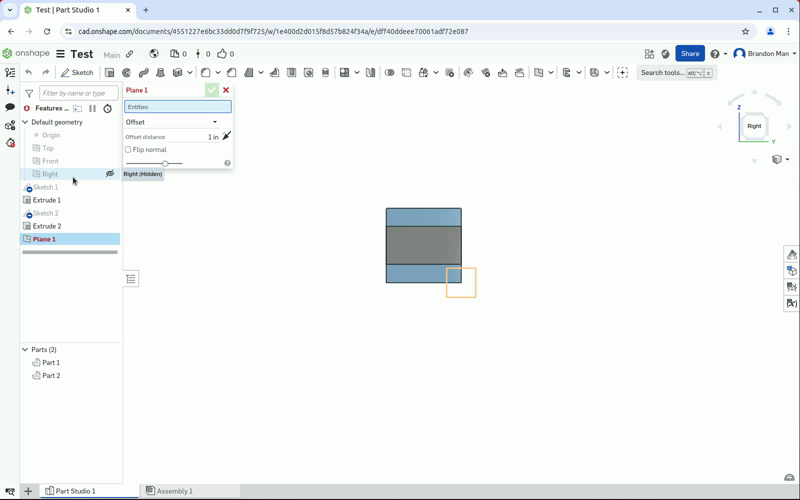
click(73, 176)
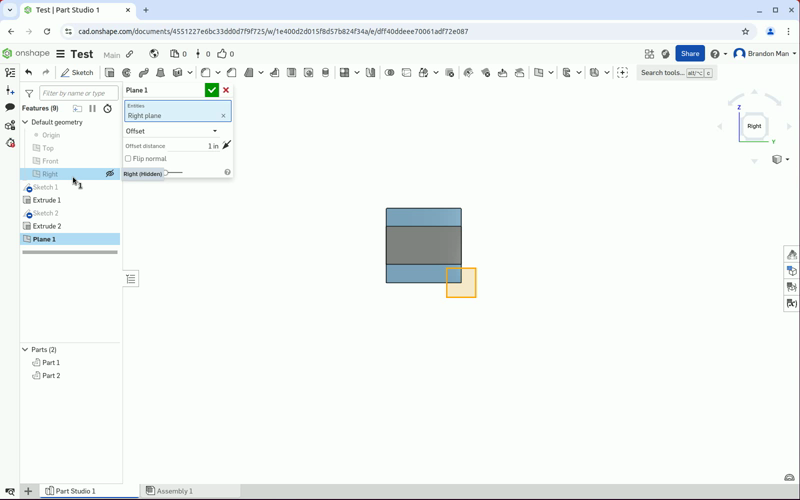
key(tab, 2)
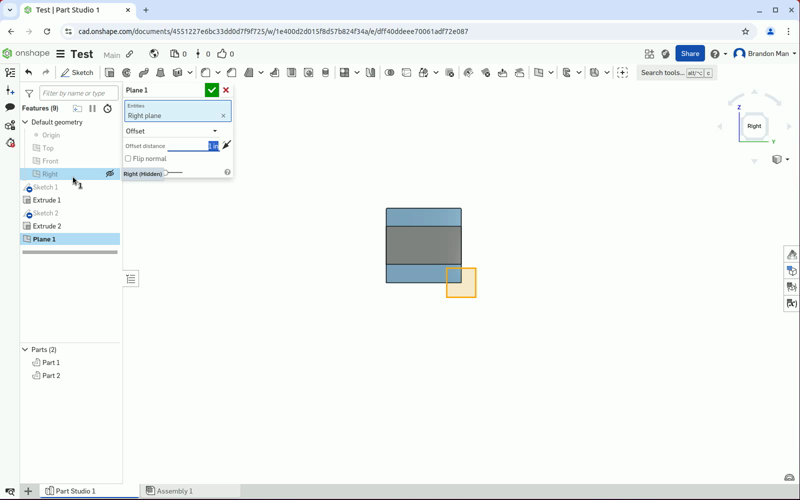
text(23.108)
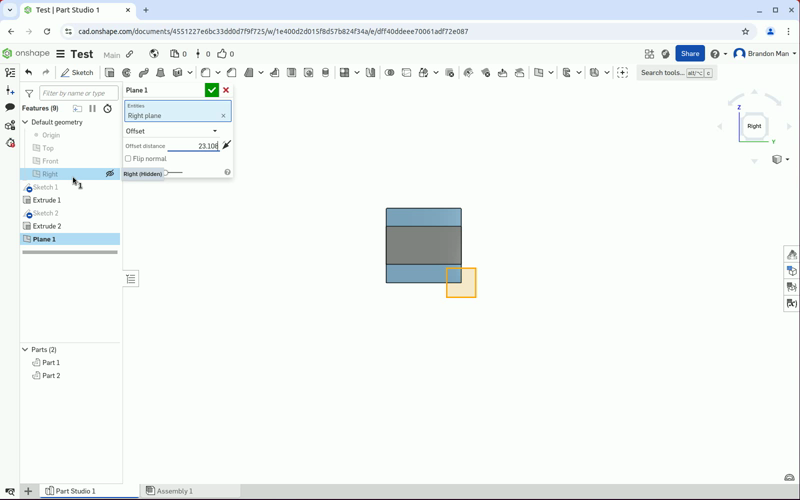
key(enter, 2)
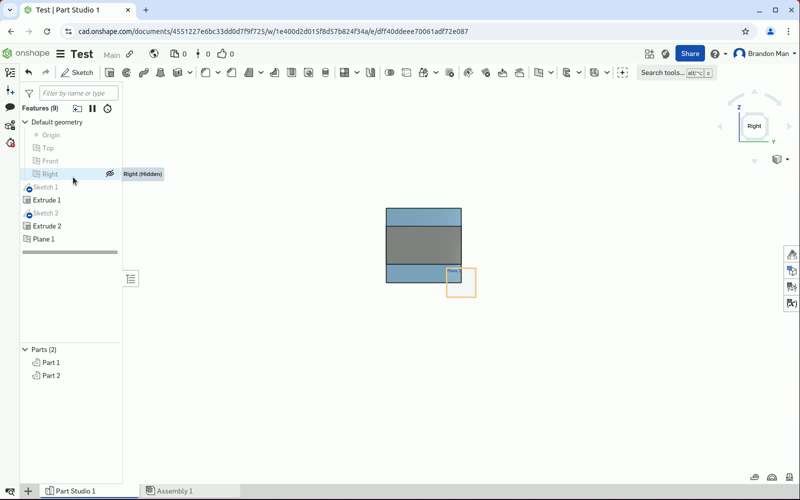
key(shift+s)
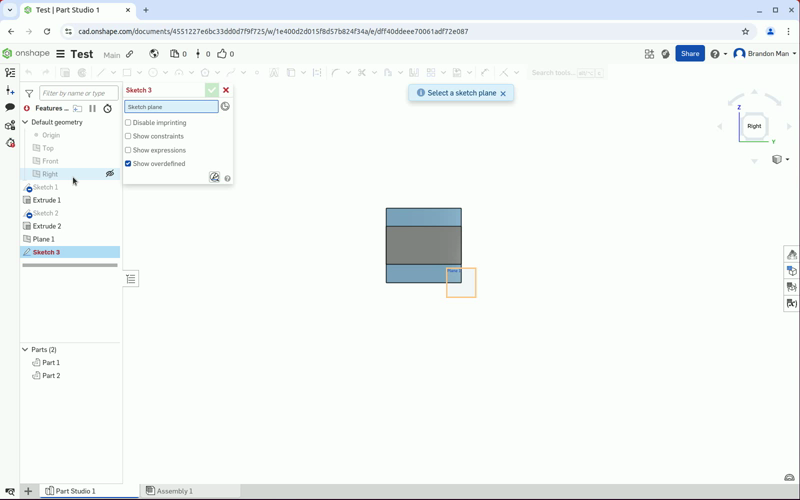
mouse_move(73, 241)
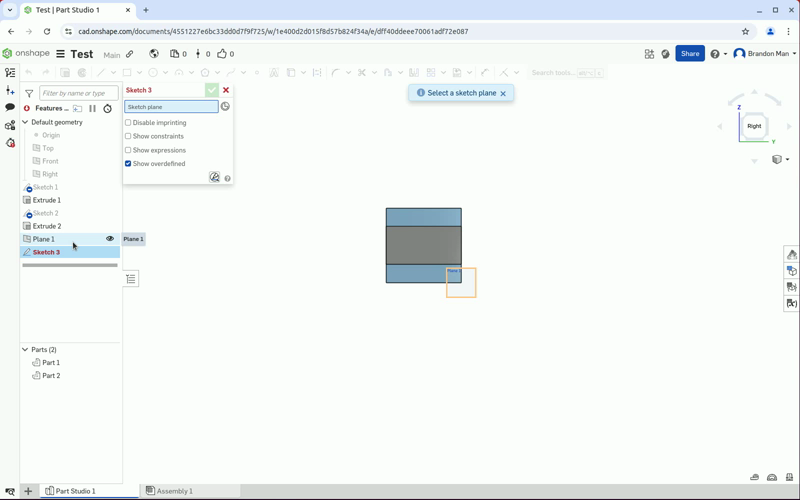
click(73, 241)
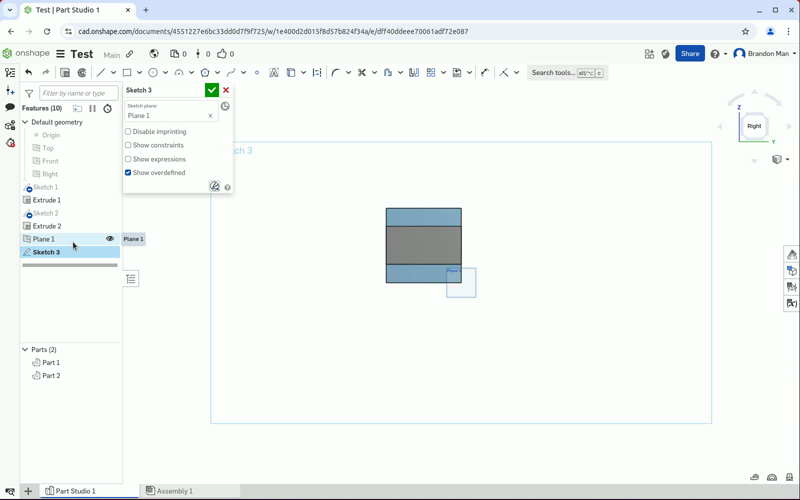
mouse_move(73, 352)
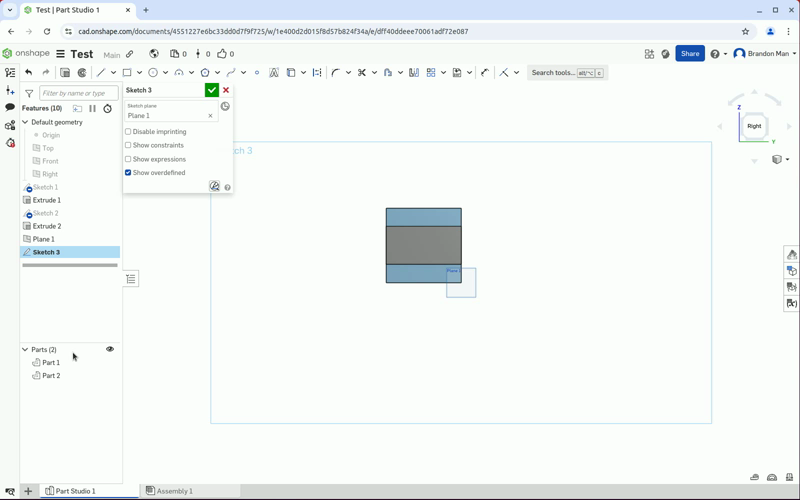
key(y)
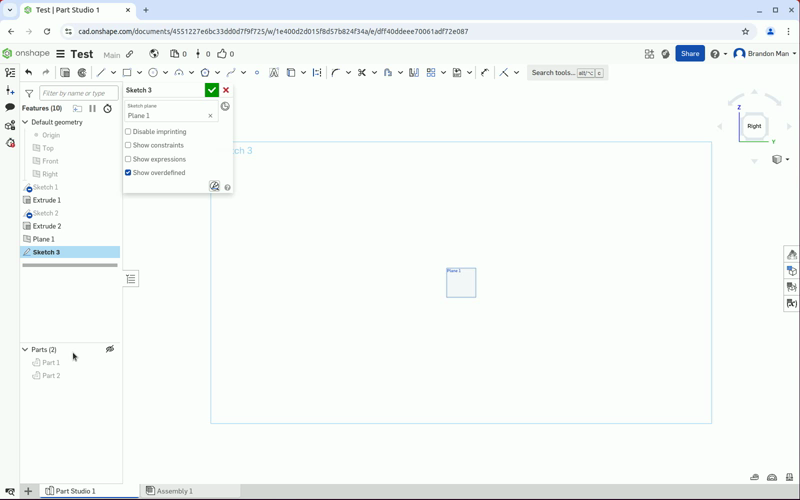
key(l)
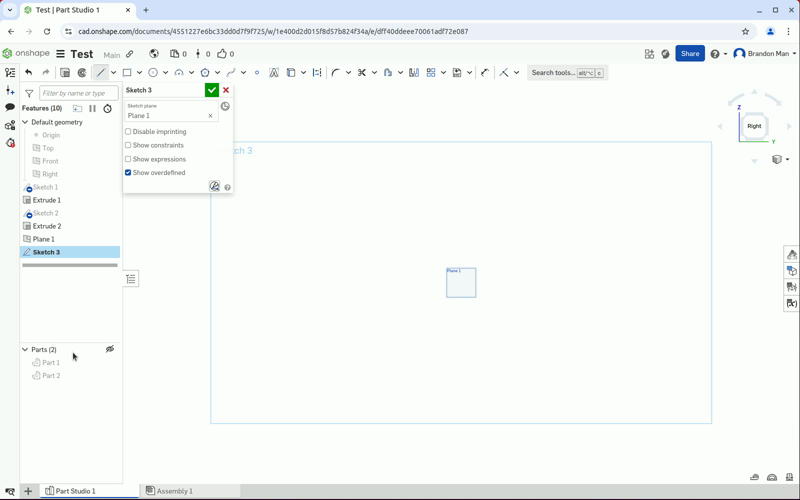
key_down(shift)
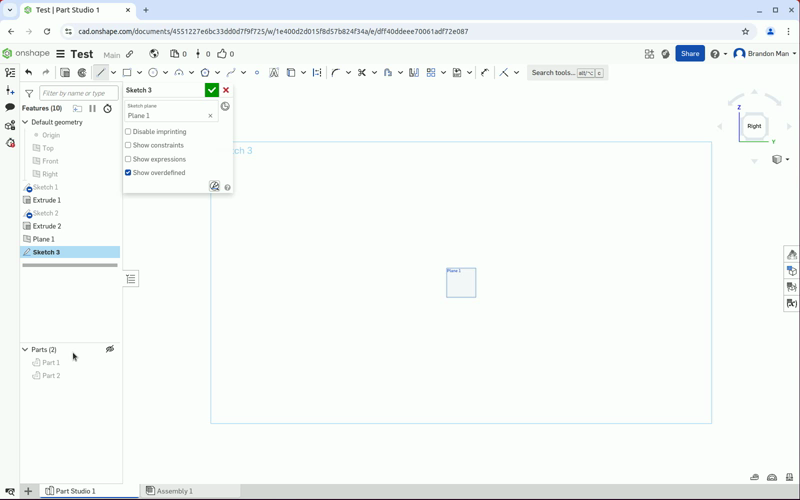
mouse_move(385, 264)
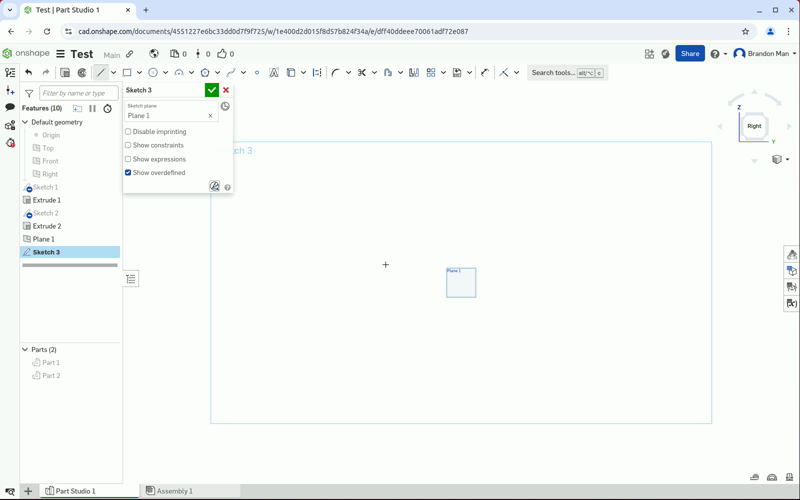
click(385, 264)
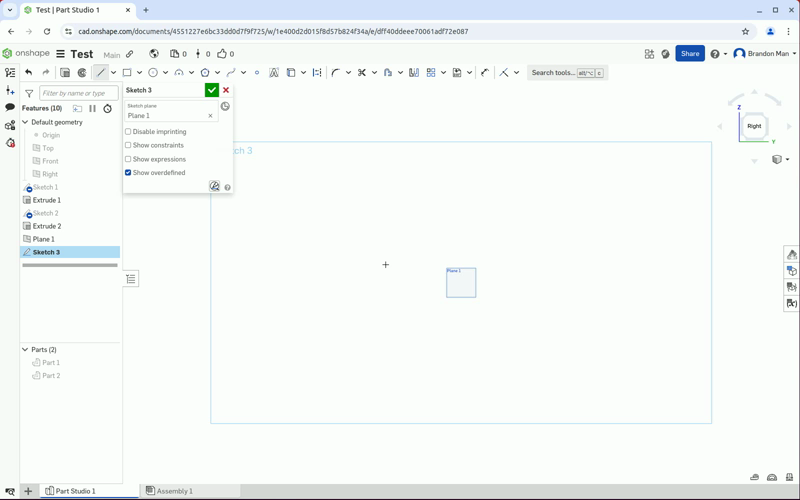
key_up(shift)
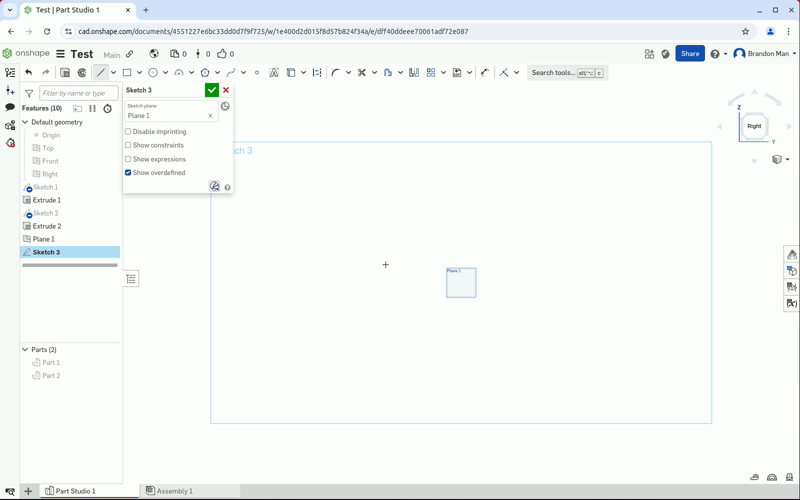
key_down(shift)
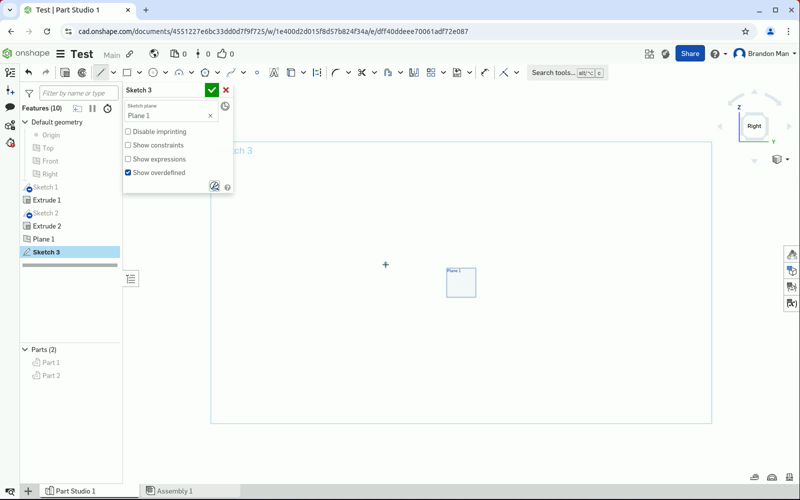
mouse_move(415, 264)
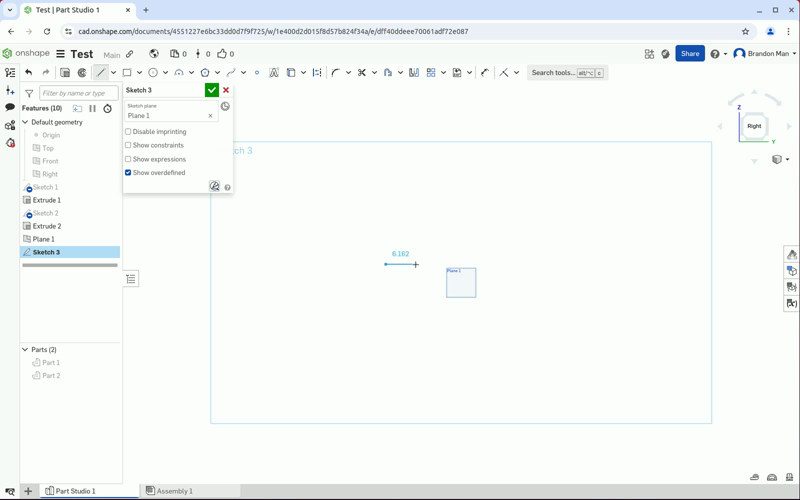
mouse_move(442, 264)
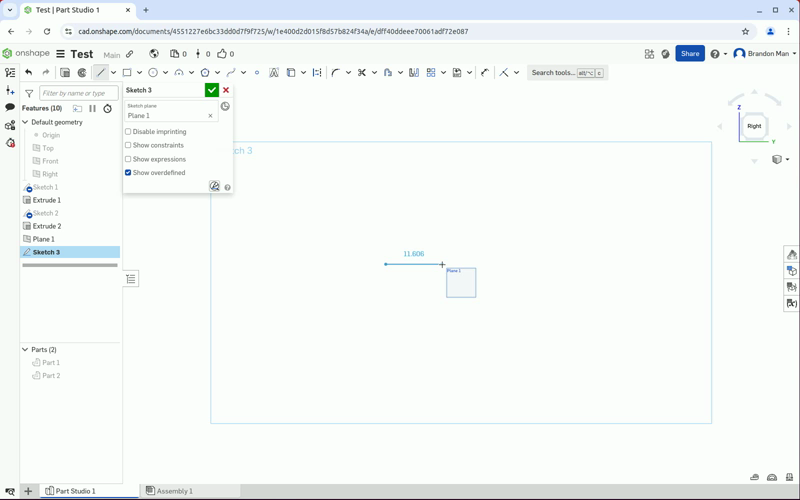
click(442, 264)
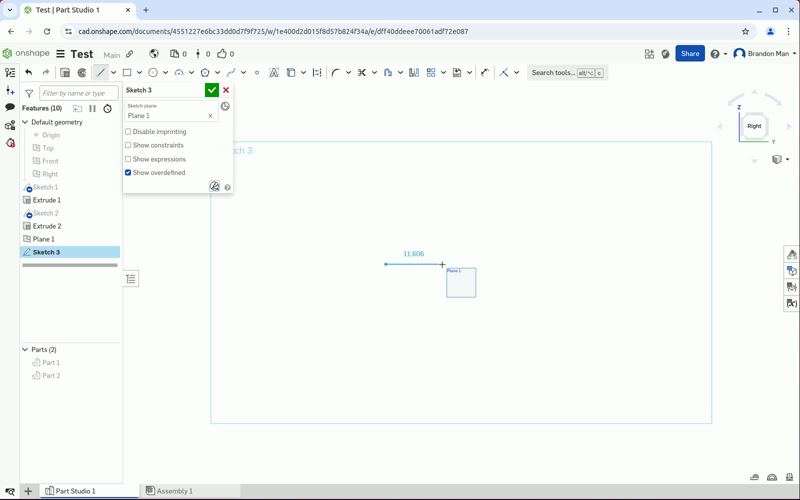
key_up(shift)
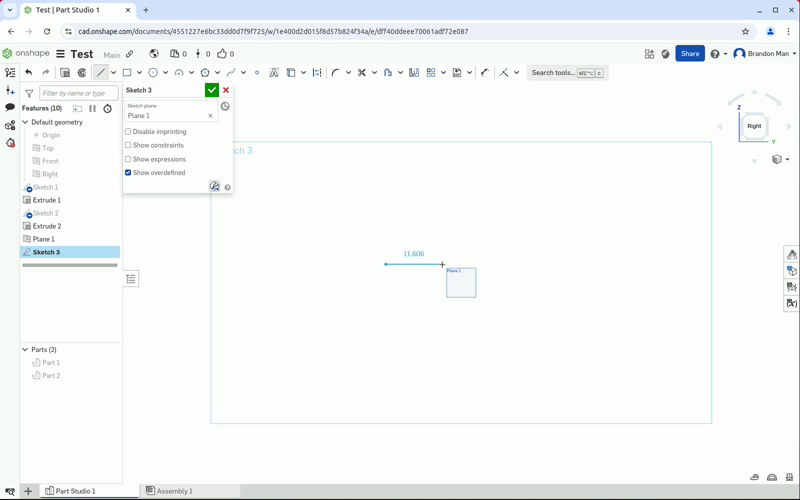
key_down(shift)
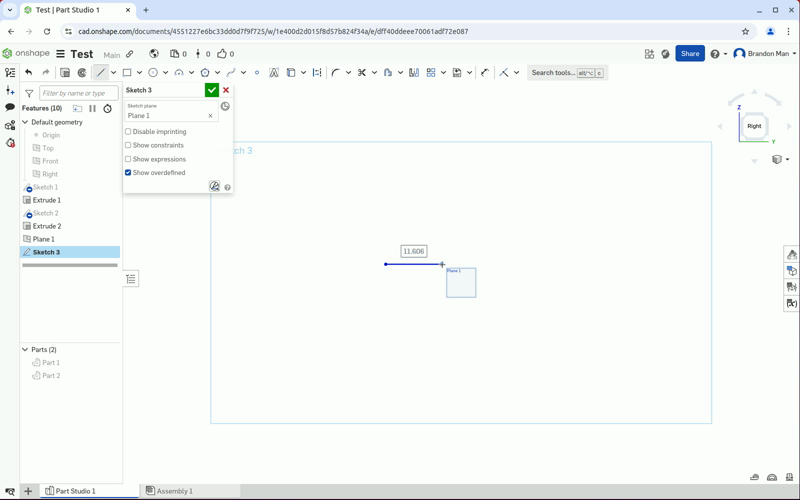
mouse_move(472, 264)
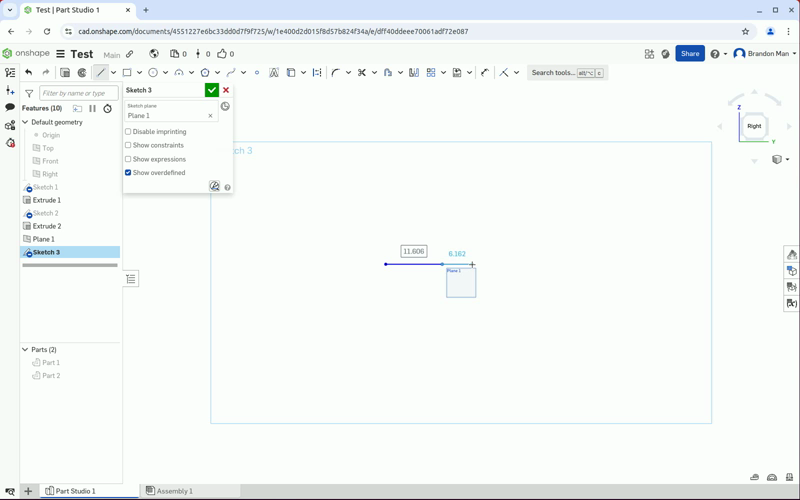
mouse_move(442, 226)
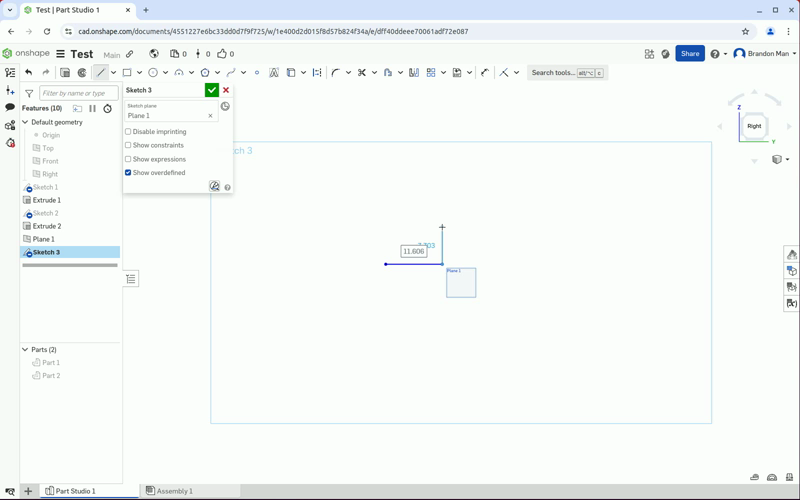
click(442, 226)
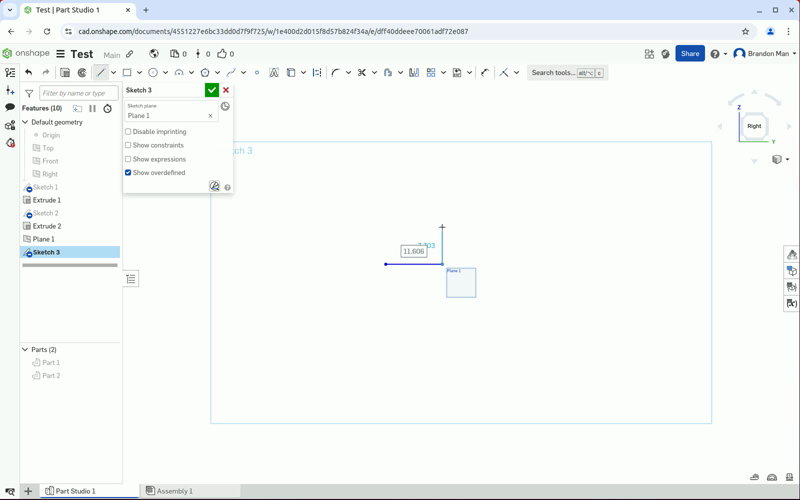
key_up(shift)
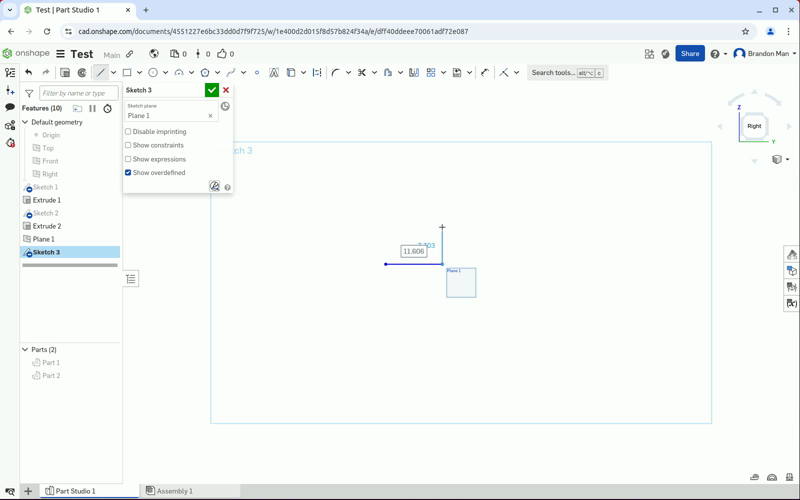
key_down(shift)
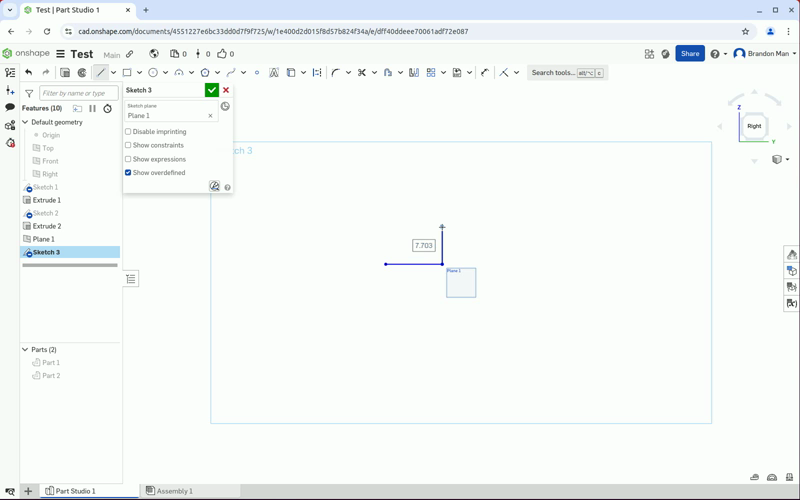
mouse_move(472, 226)
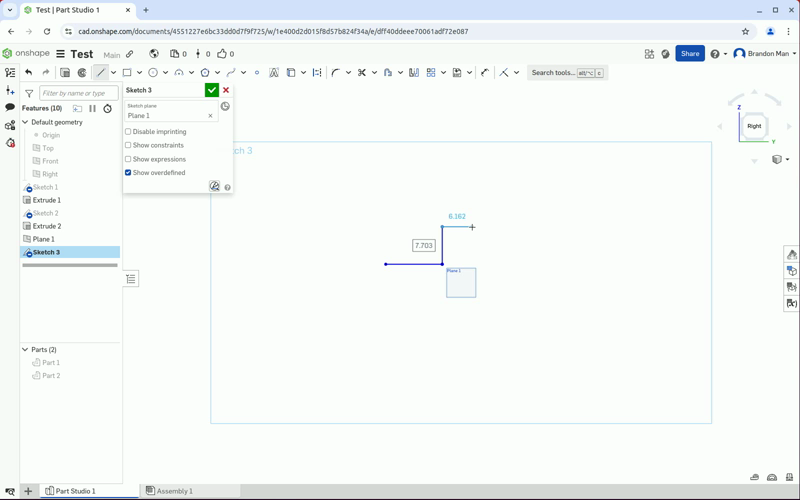
mouse_move(385, 226)
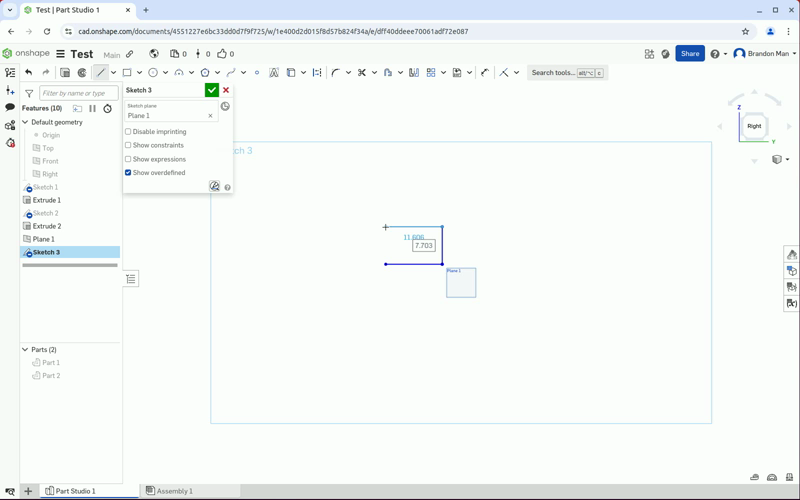
click(385, 226)
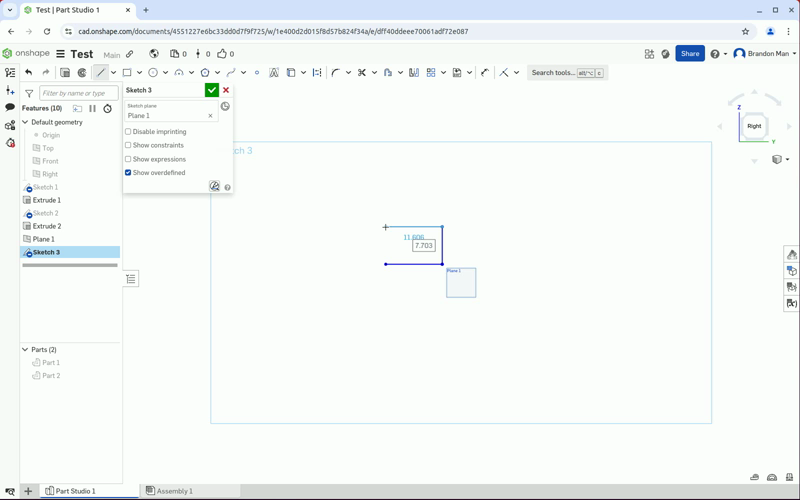
key_up(shift)
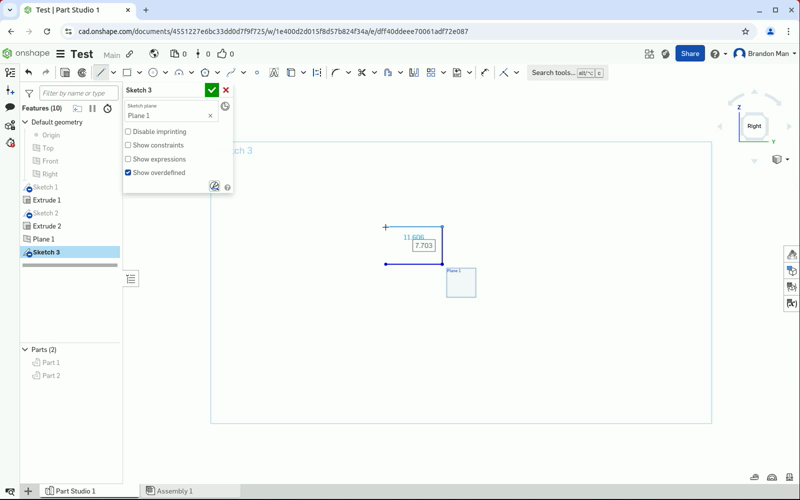
mouse_move(415, 226)
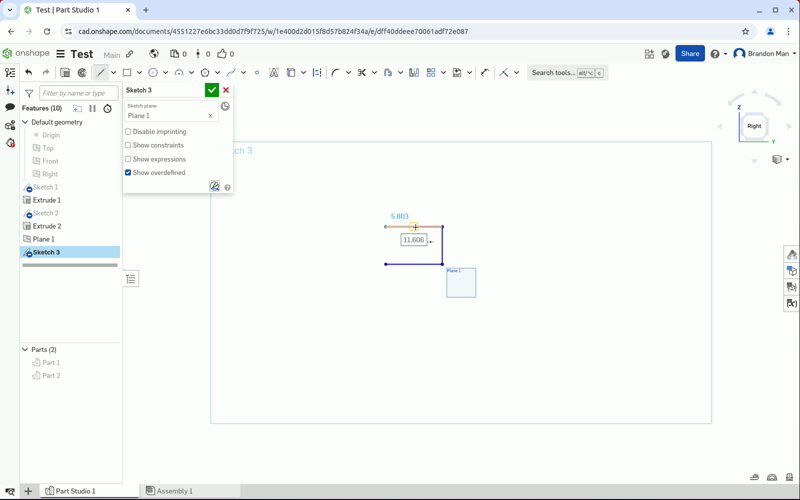
key_down(shift)
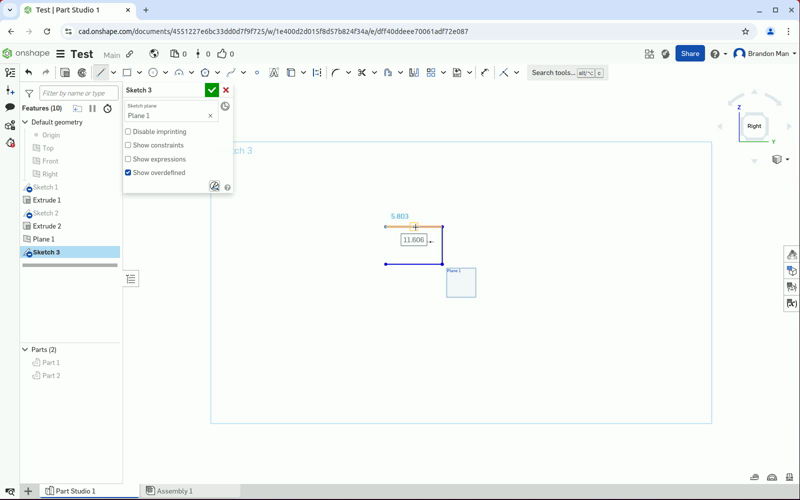
mouse_move(385, 264)
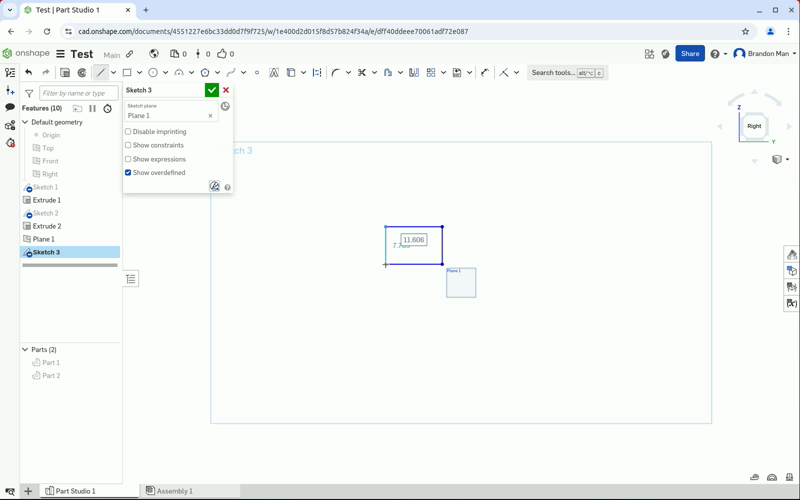
key_up(shift)
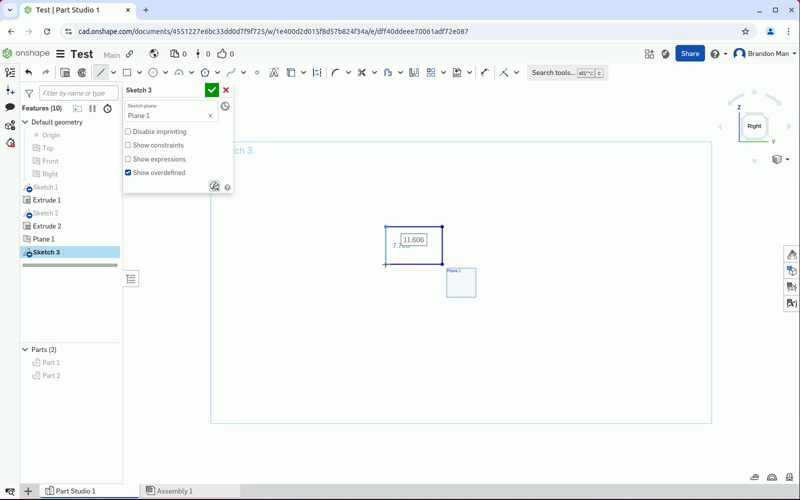
click(385, 264)
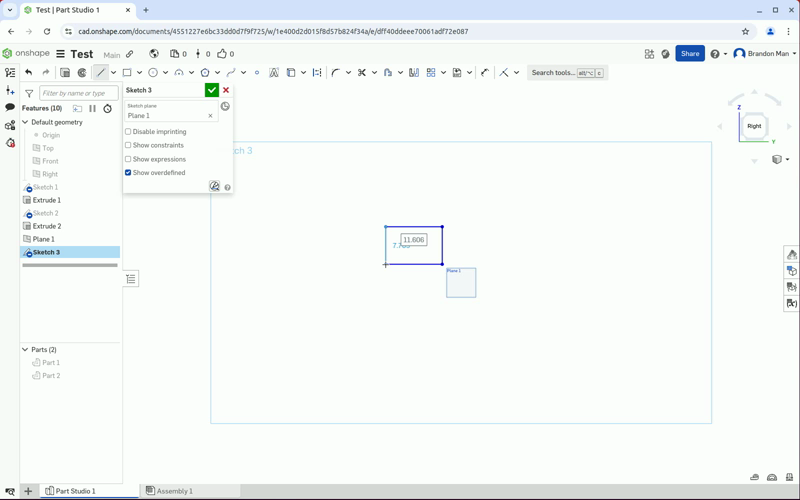
key(esc)
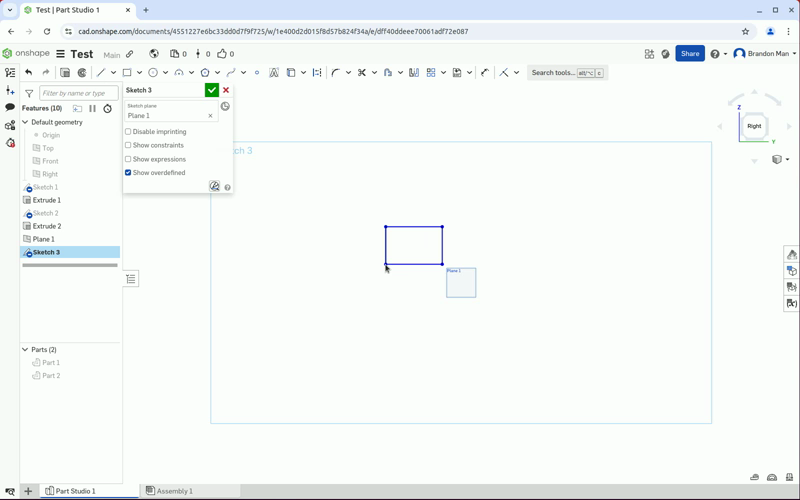
mouse_move(409, 230)
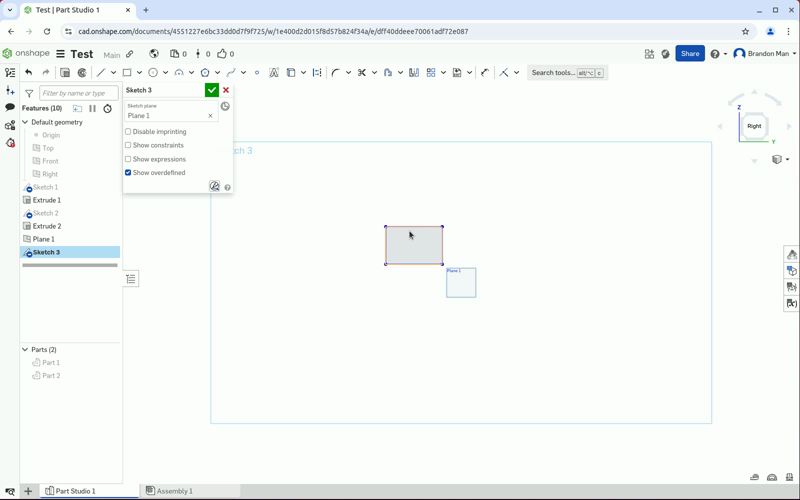
click(409, 230)
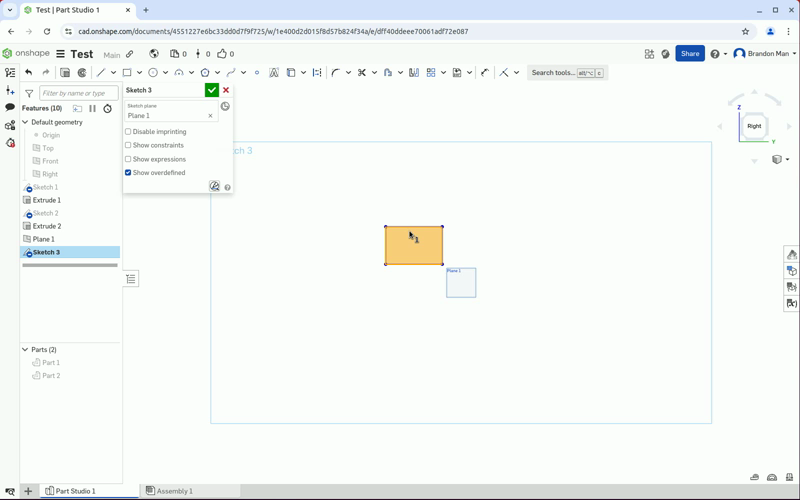
mouse_move(73, 352)
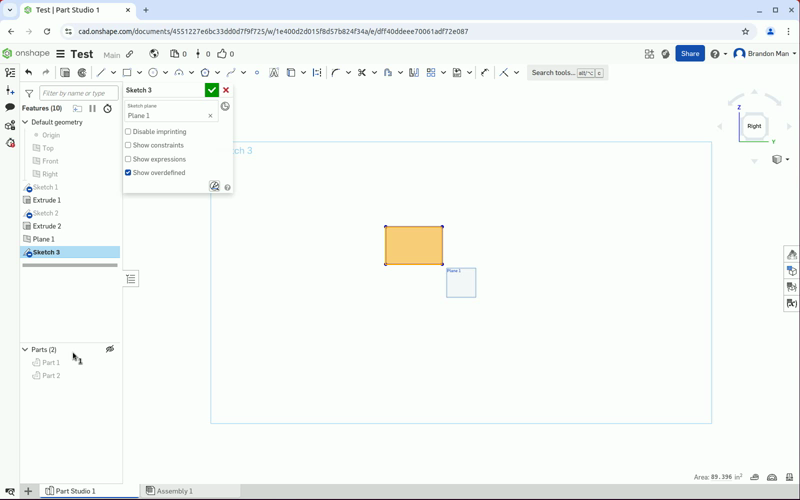
key(shift+y)
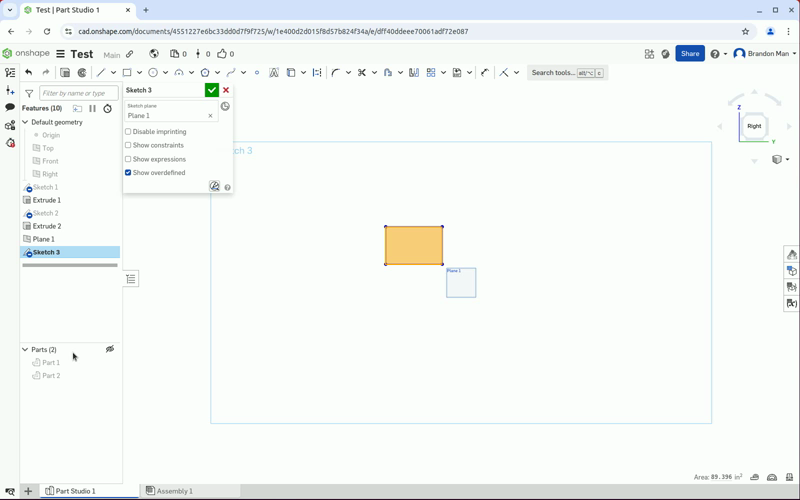
key(shift+e)
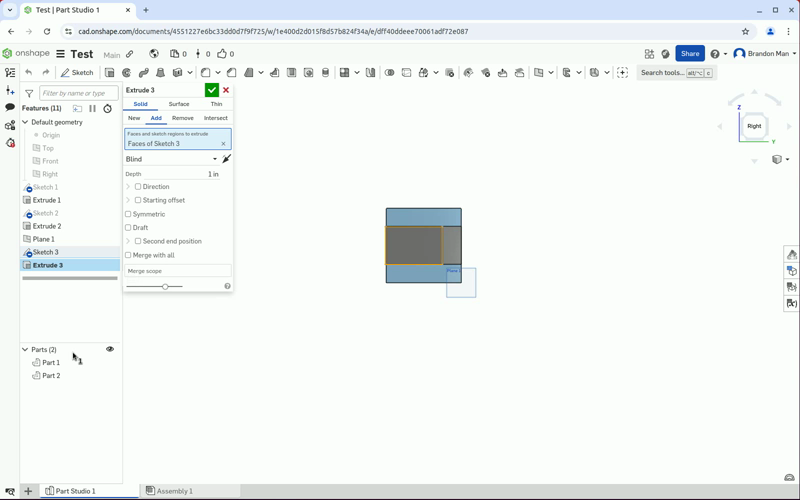
mouse_move(143, 106)
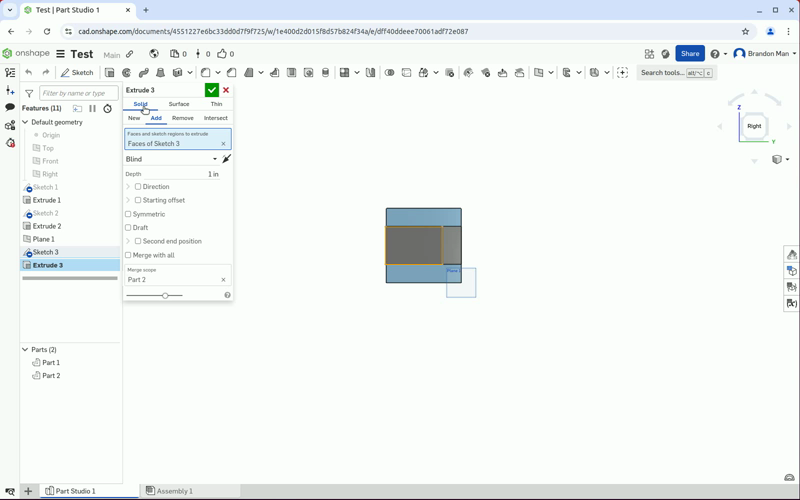
click(143, 106)
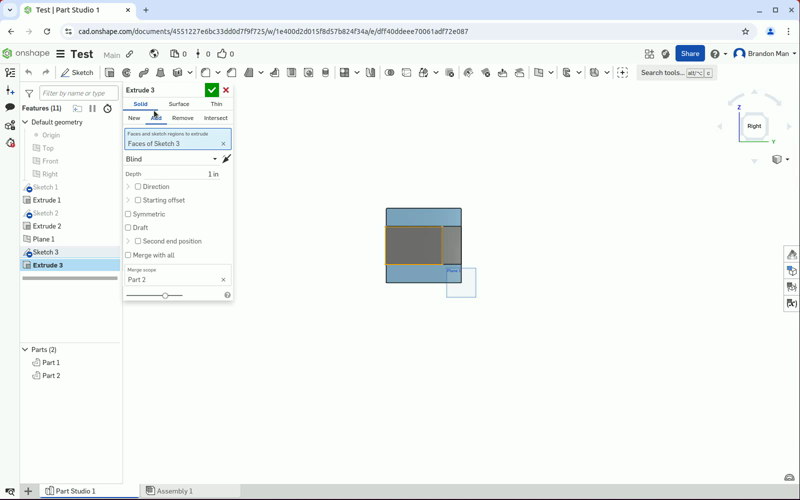
mouse_move(186, 120)
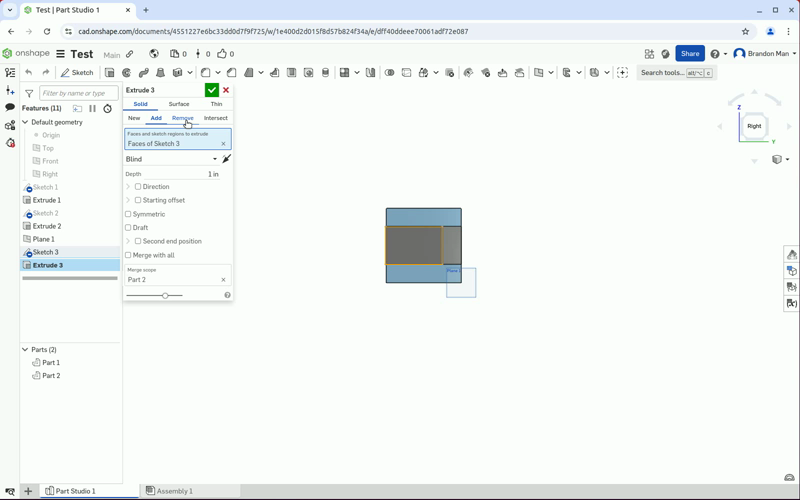
click(186, 120)
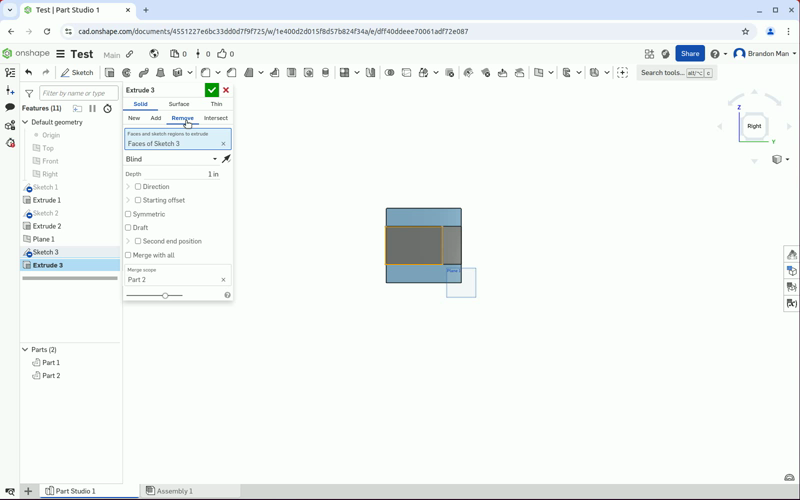
key(tab, 4)
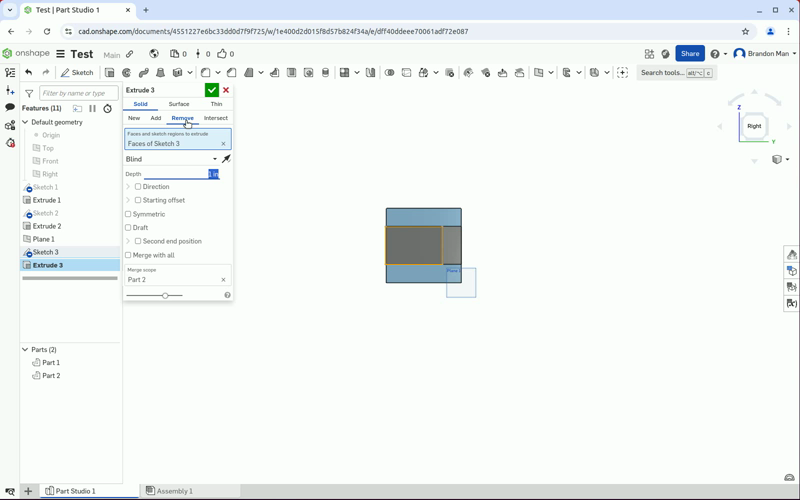
text(15.405)
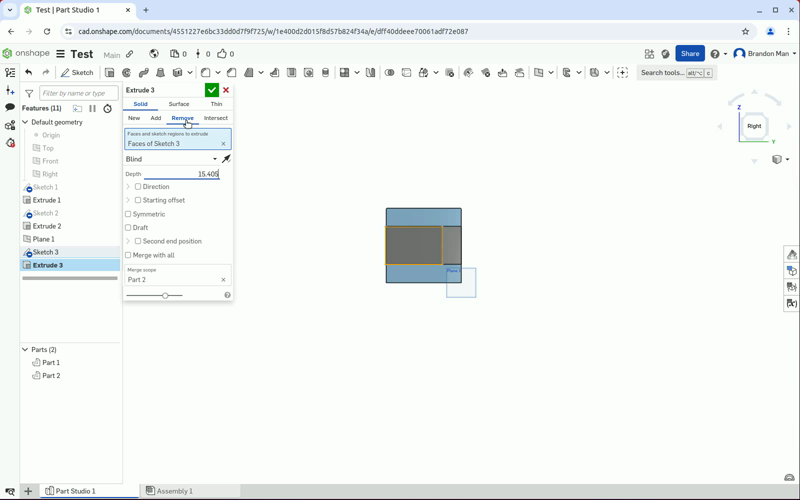
key(tab, 6)
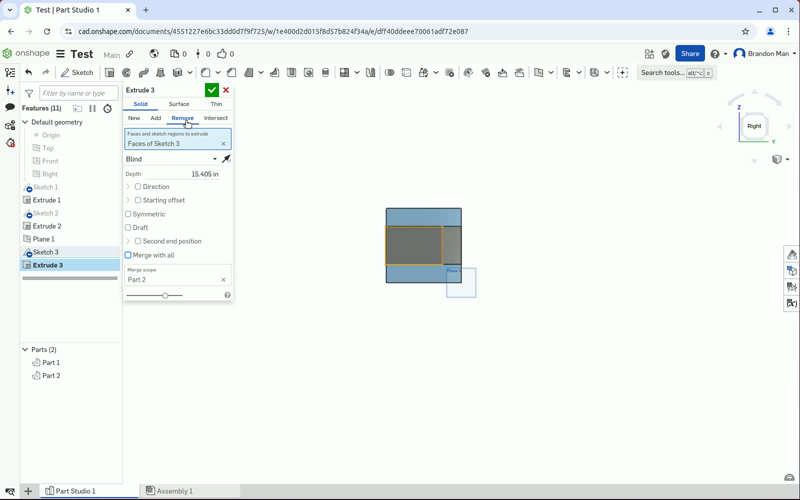
key(space)
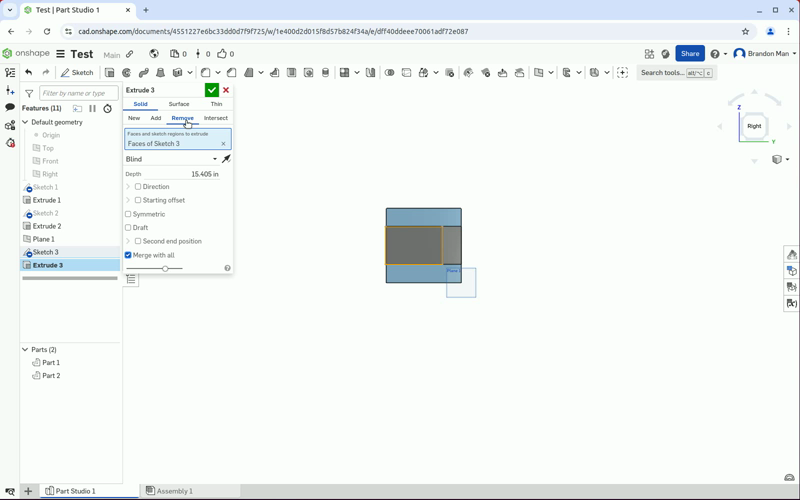
key(enter)
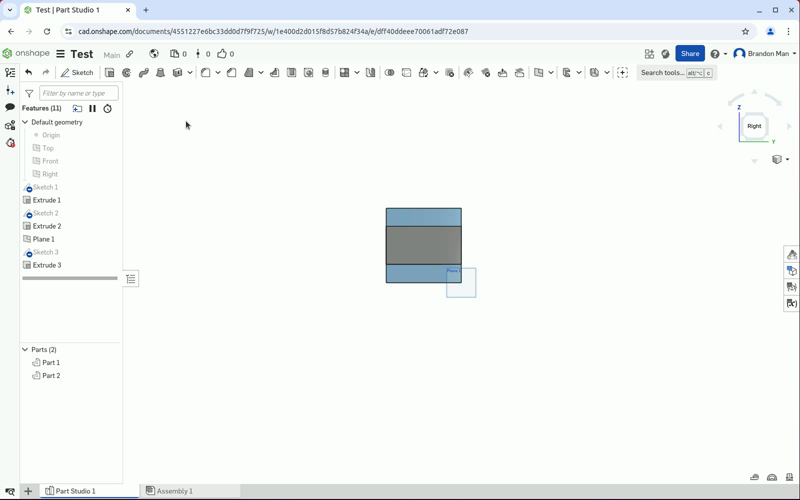
key(shift+h)
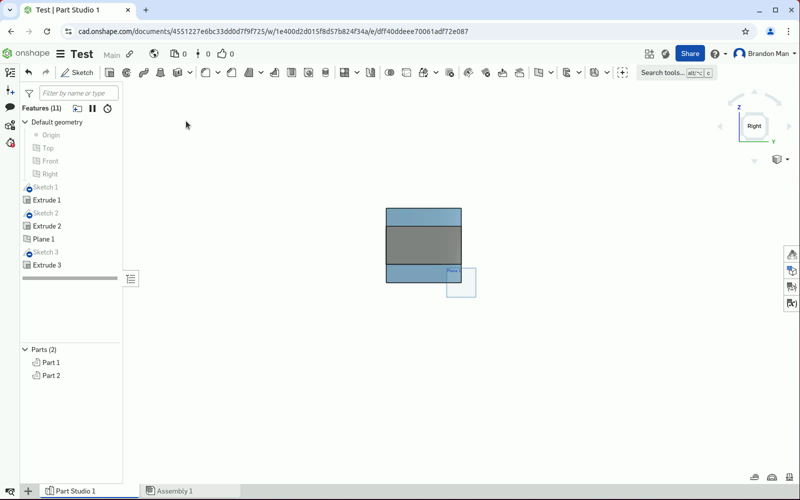
key(shift+h)
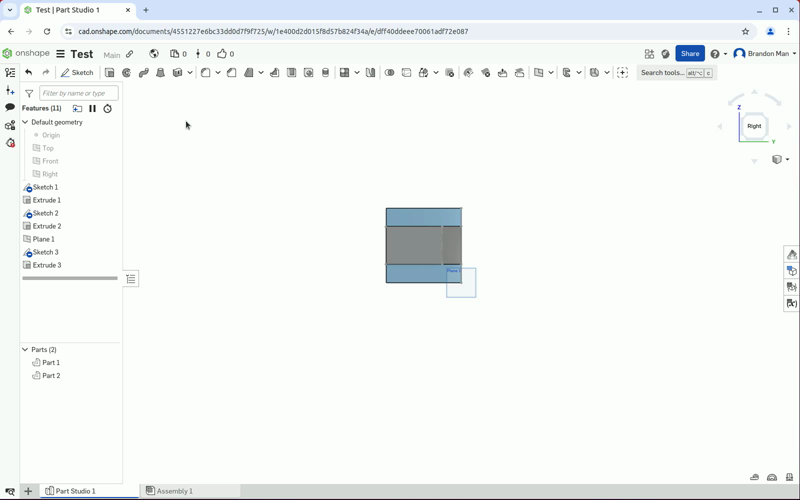
key(shift+7)
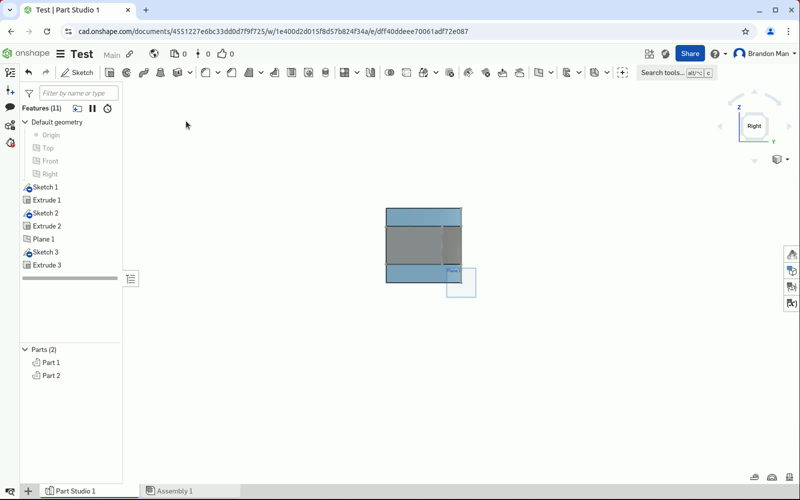
key(right, 2)
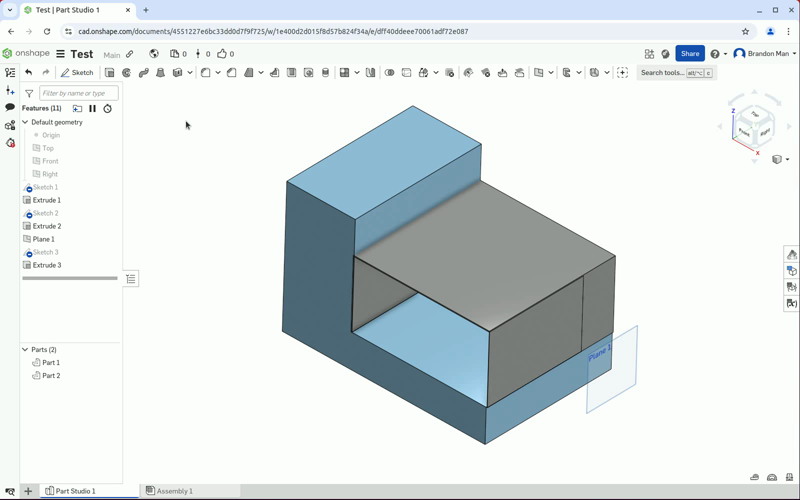
key(down, 2)
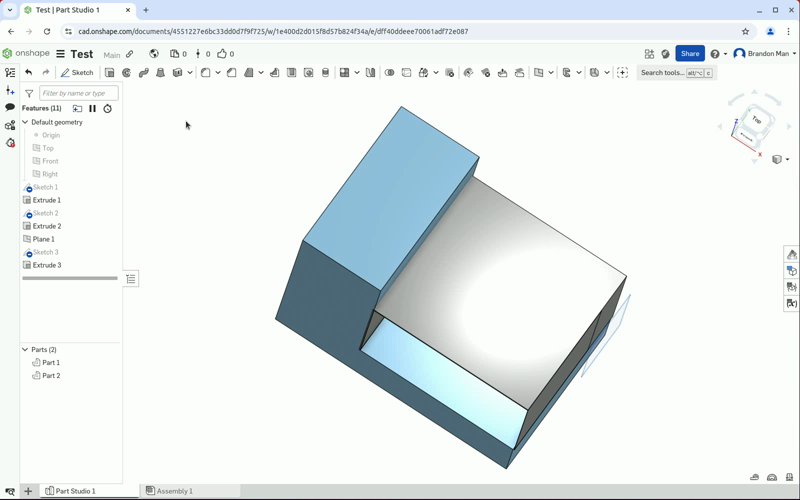
key(up, 2)
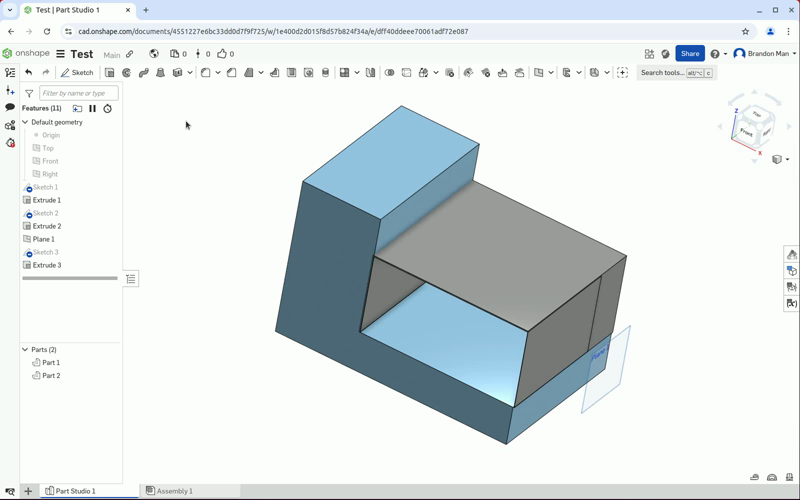
key(left, 2)
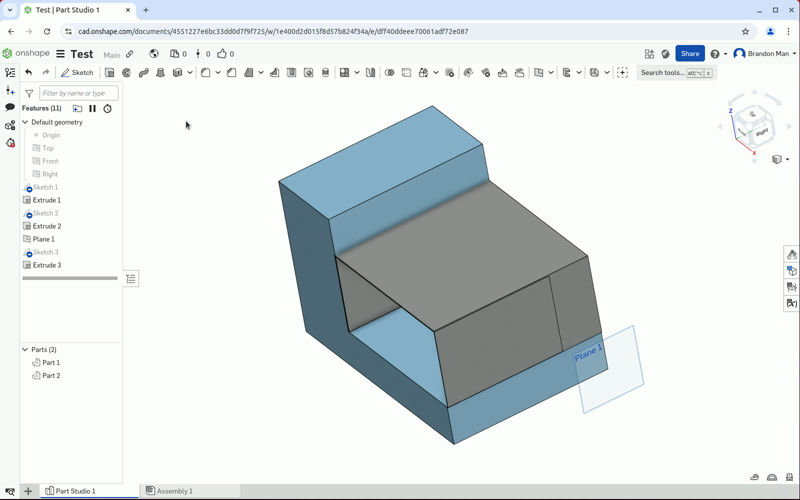
mouse_move(73, 189)
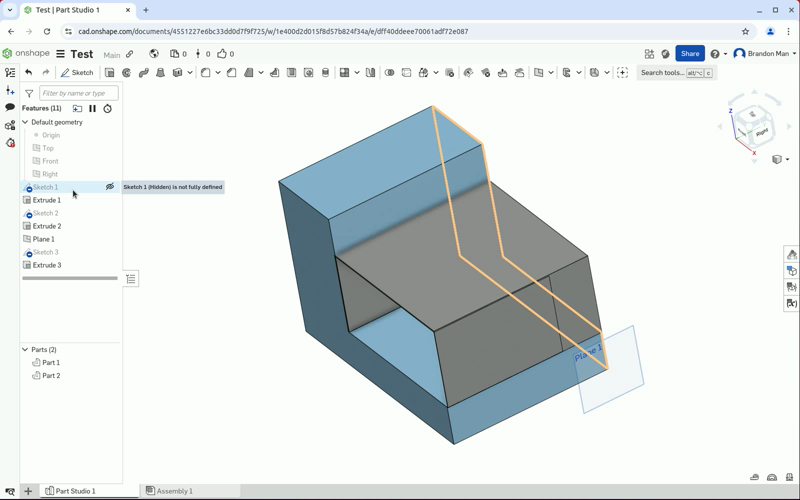
click(73, 189)